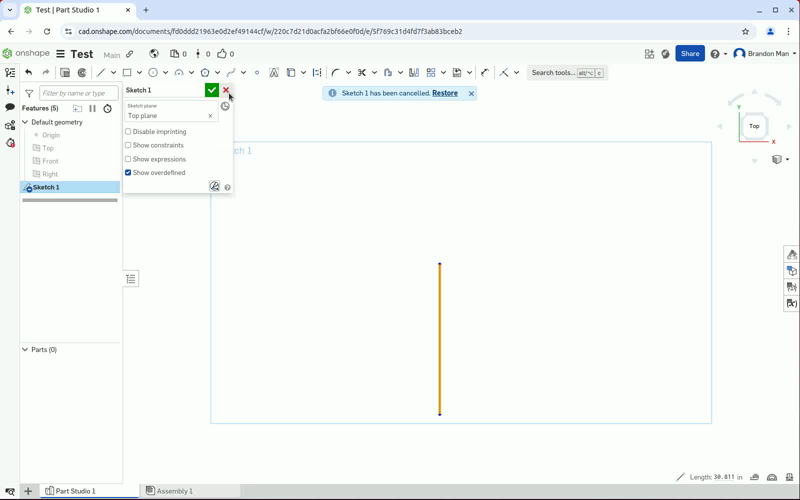
key(shift+h)
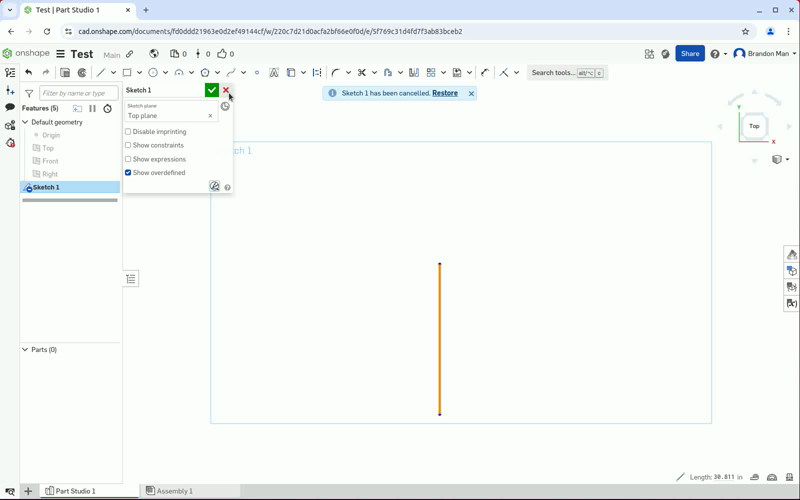
key(shift+s)
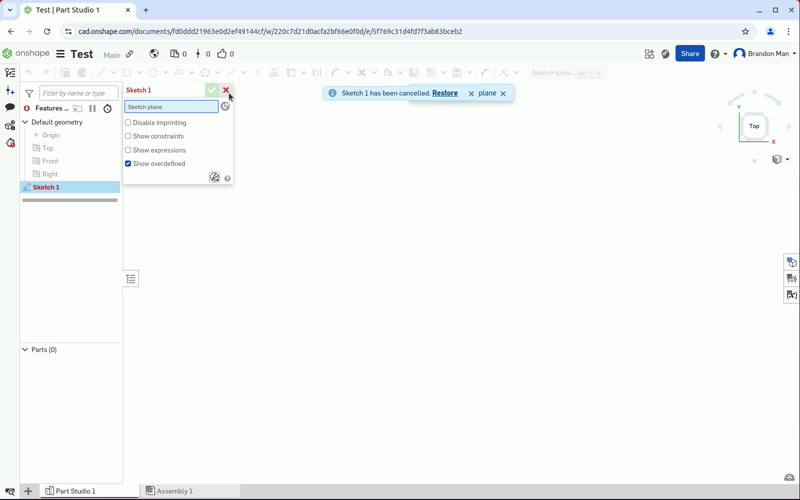
mouse_move(73, 150)
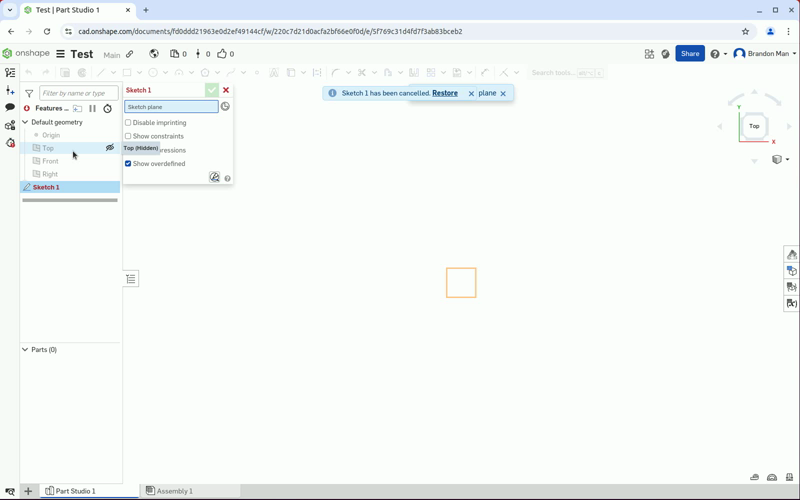
click(73, 150)
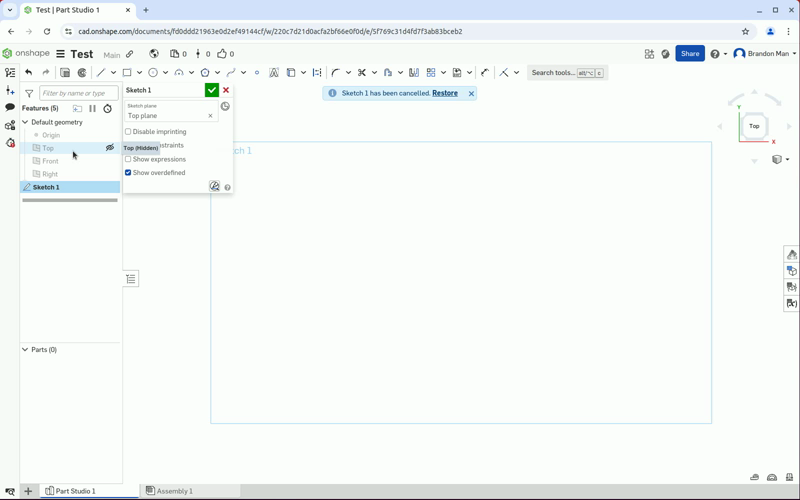
mouse_move(73, 352)
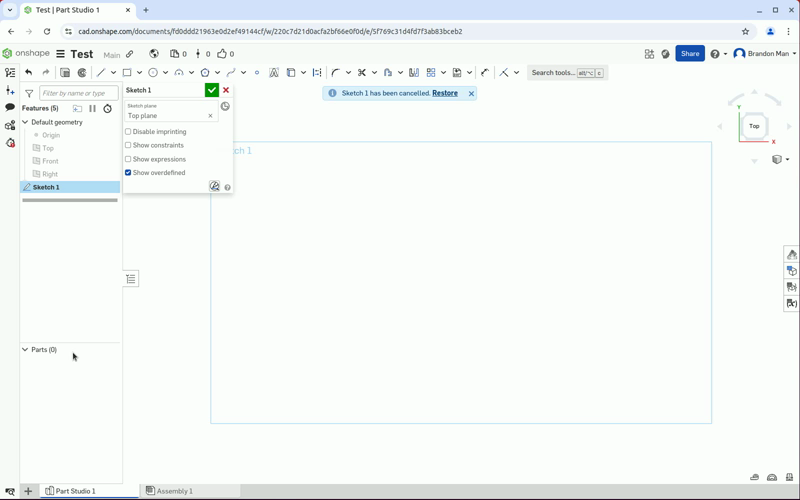
key(y)
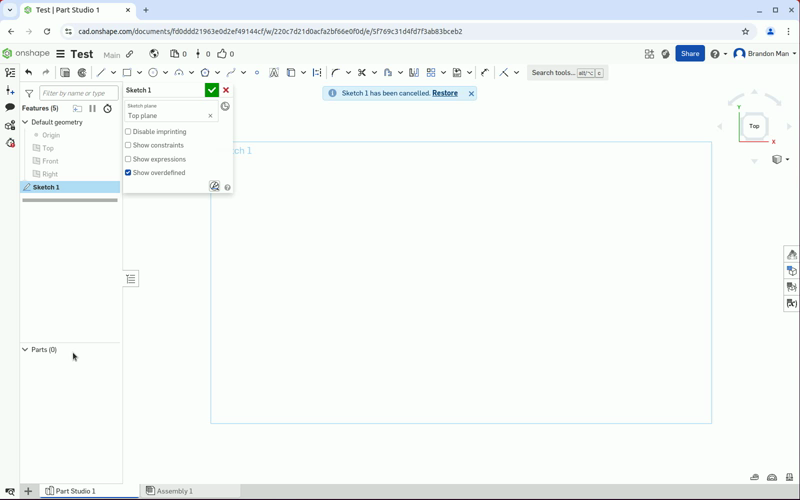
key(c)
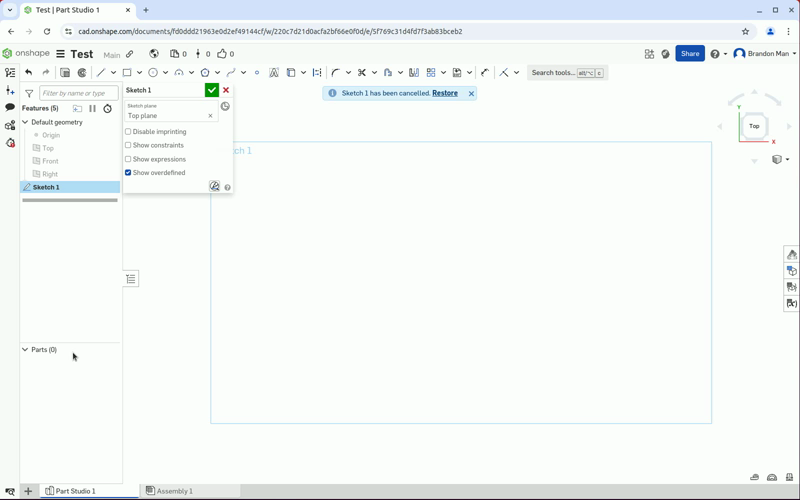
key_down(shift)
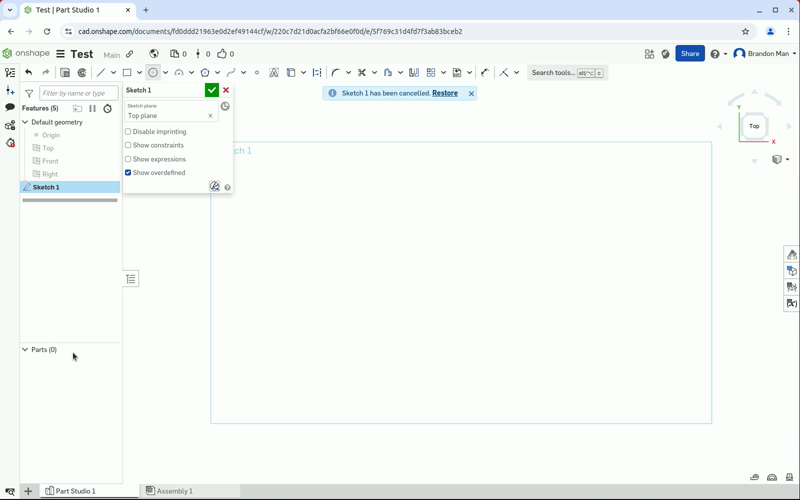
mouse_move(461, 282)
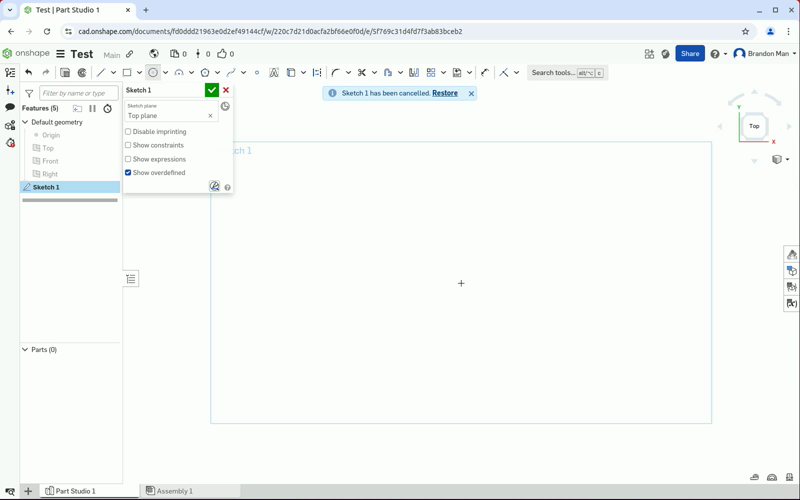
click(461, 282)
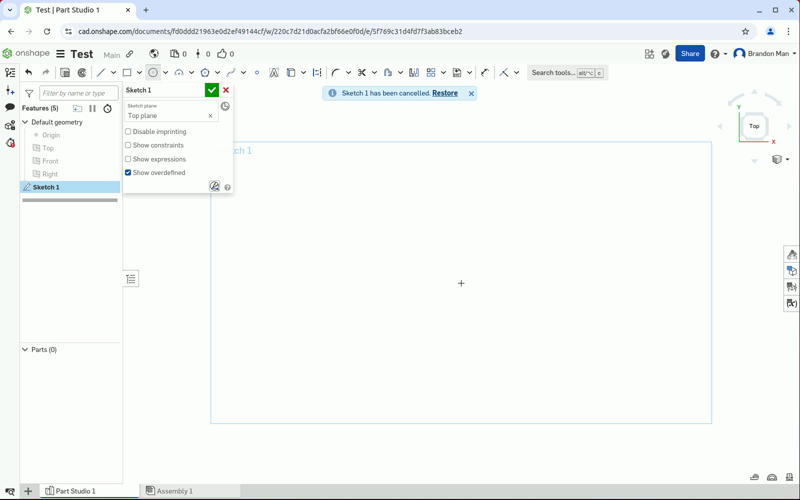
key_up(shift)
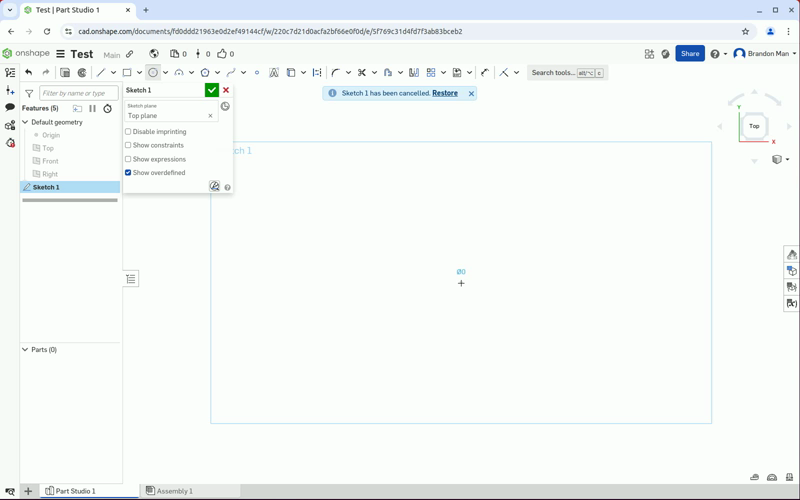
mouse_move(574, 282)
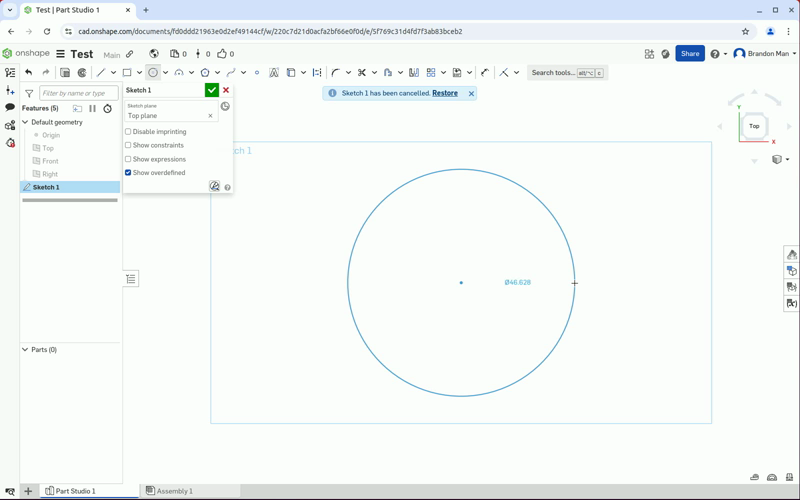
click(574, 282)
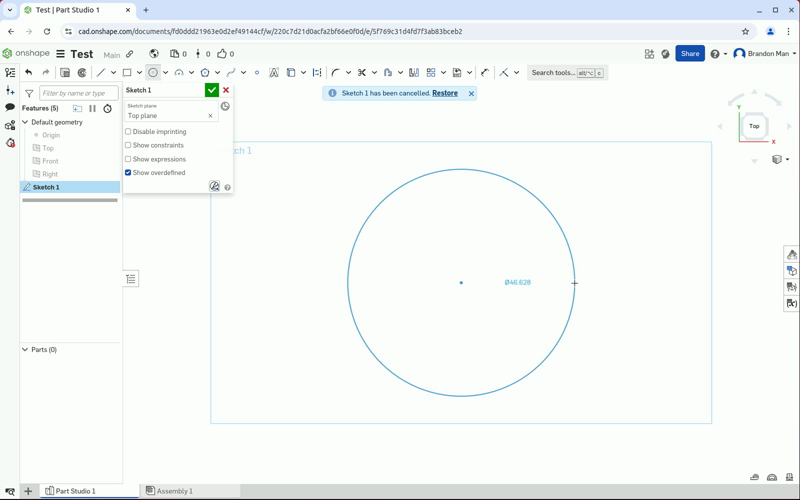
key(esc)
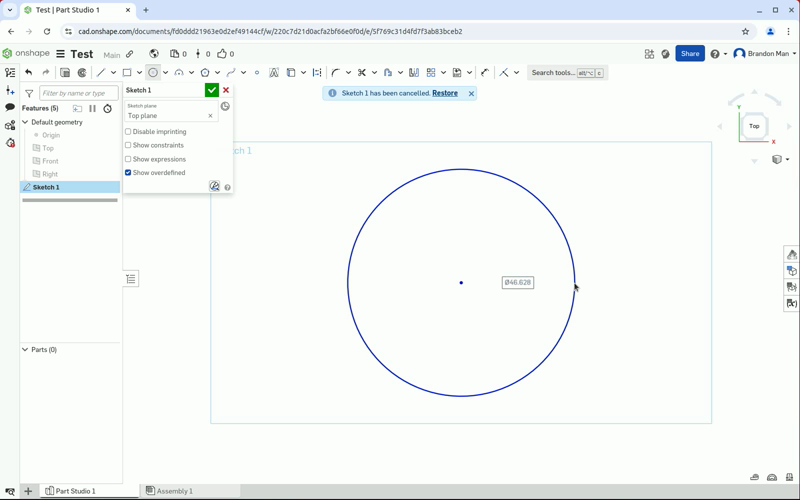
mouse_move(472, 336)
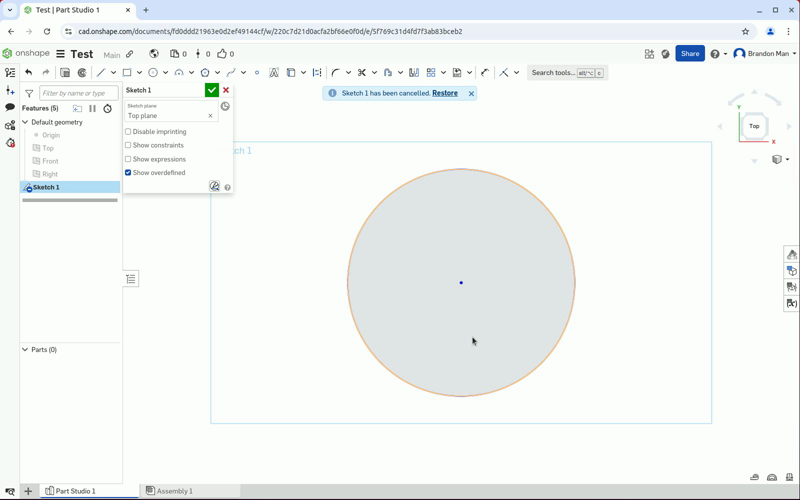
click(472, 336)
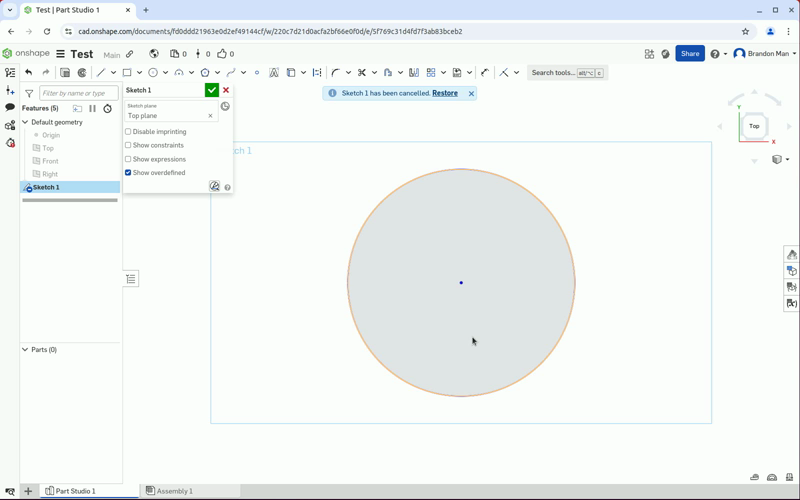
mouse_move(73, 352)
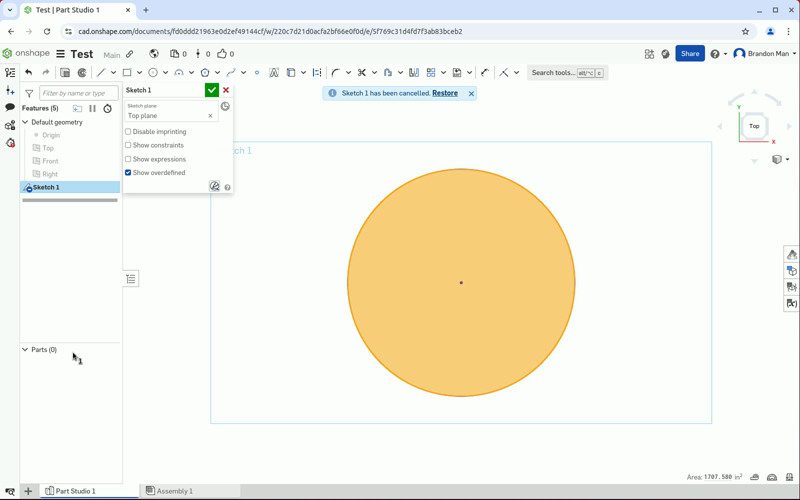
key(shift+y)
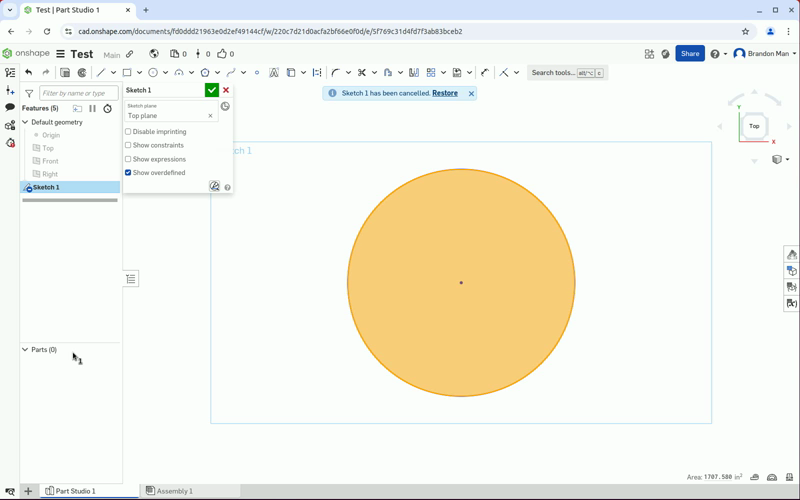
key(shift+e)
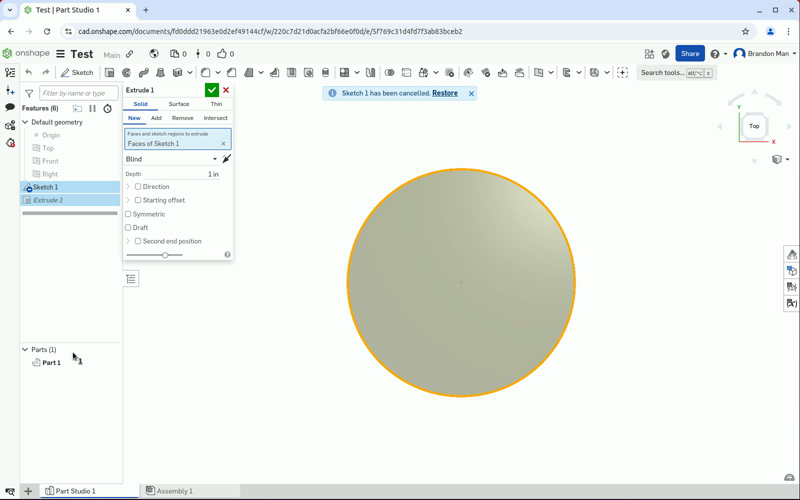
mouse_move(143, 106)
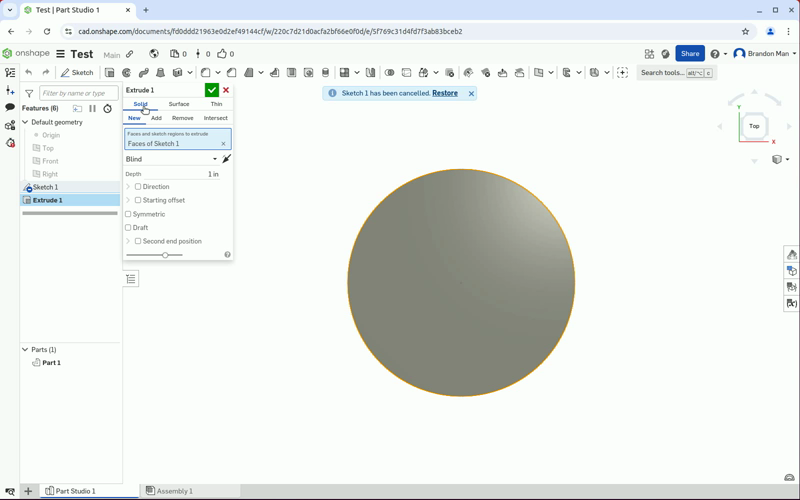
click(143, 106)
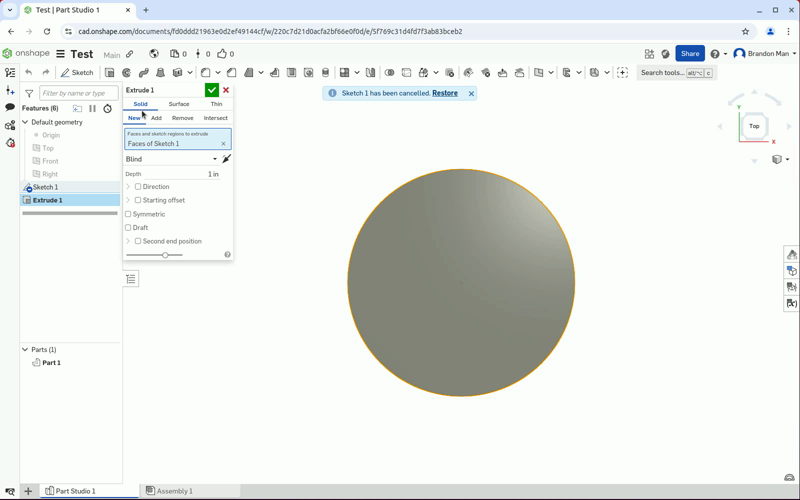
mouse_move(137, 120)
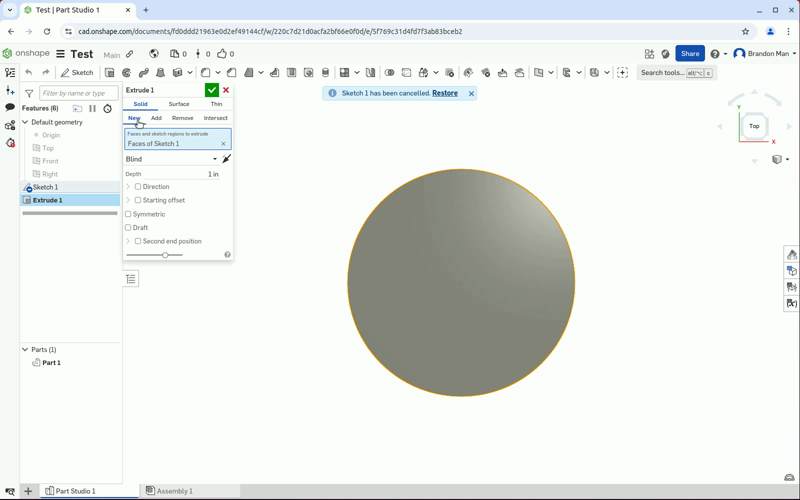
click(137, 120)
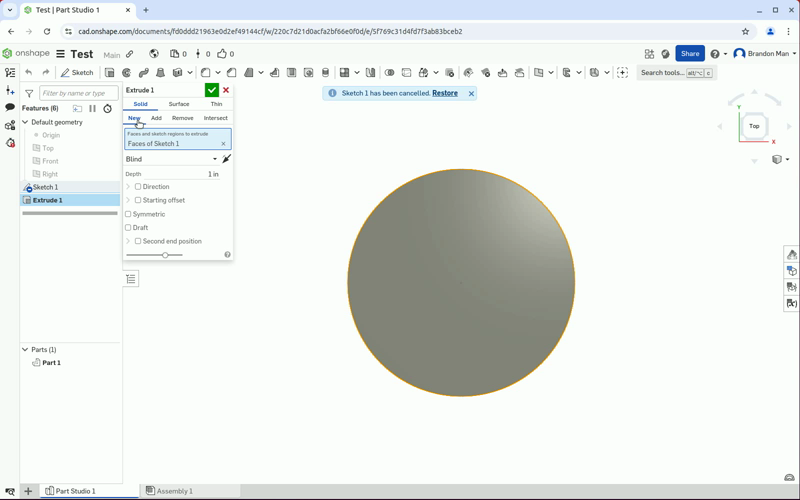
key(tab, 4)
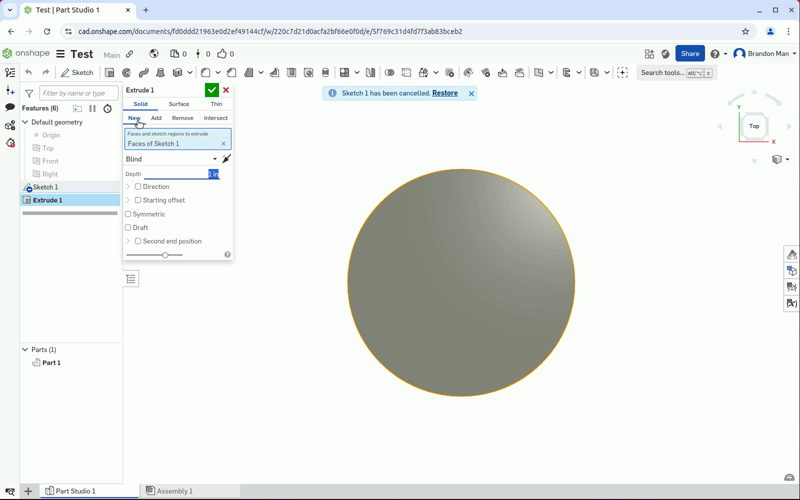
text(10.591)
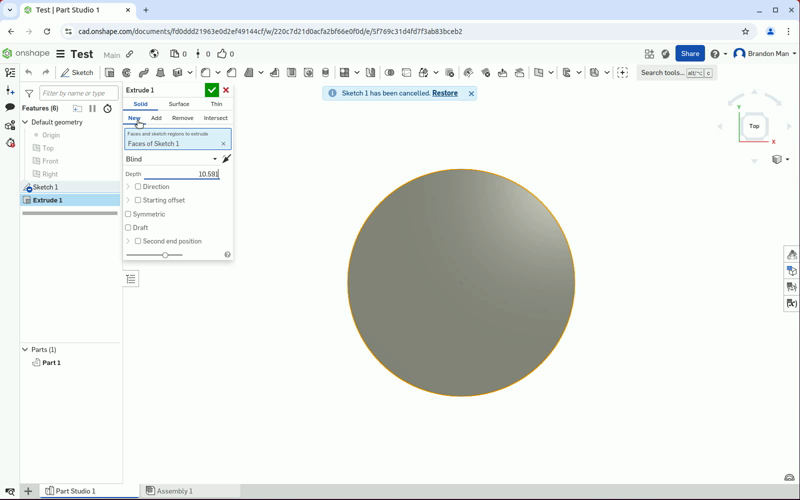
key(enter)
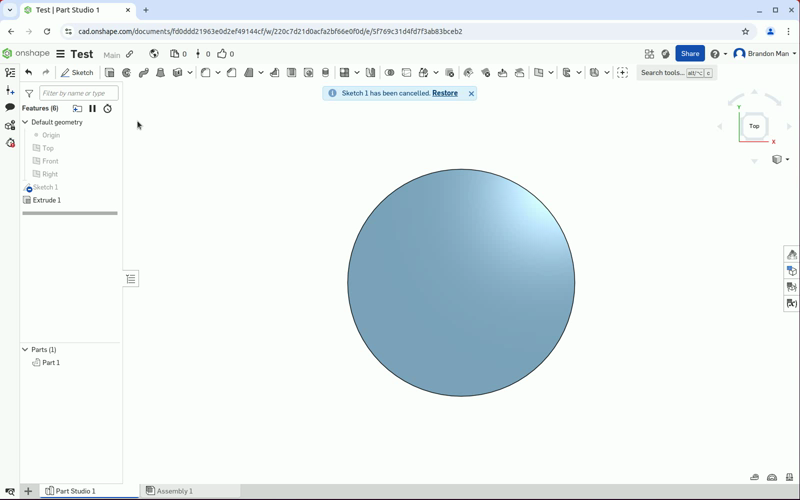
key(shift+h)
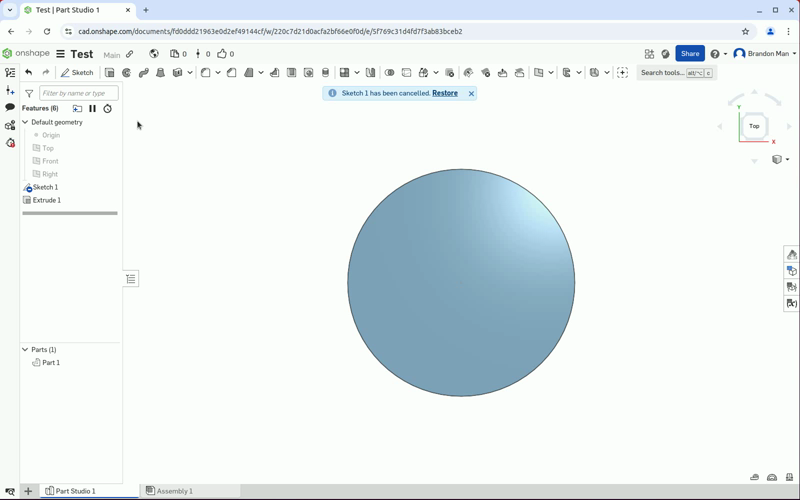
key(shift+h)
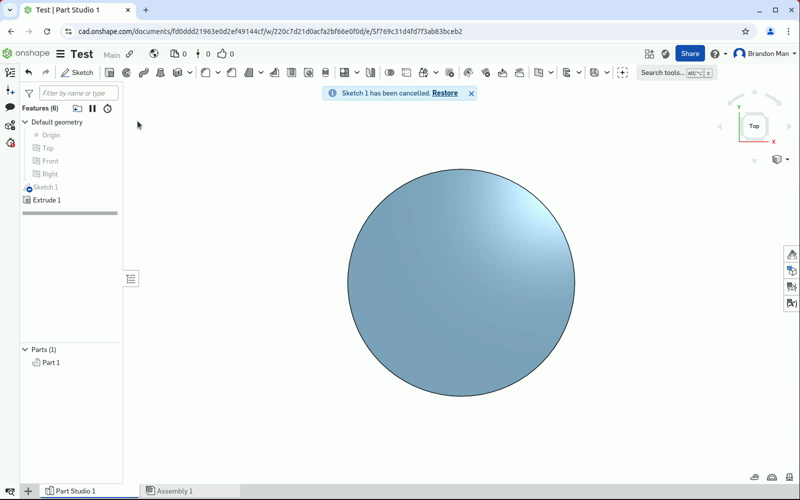
mouse_move(73, 189)
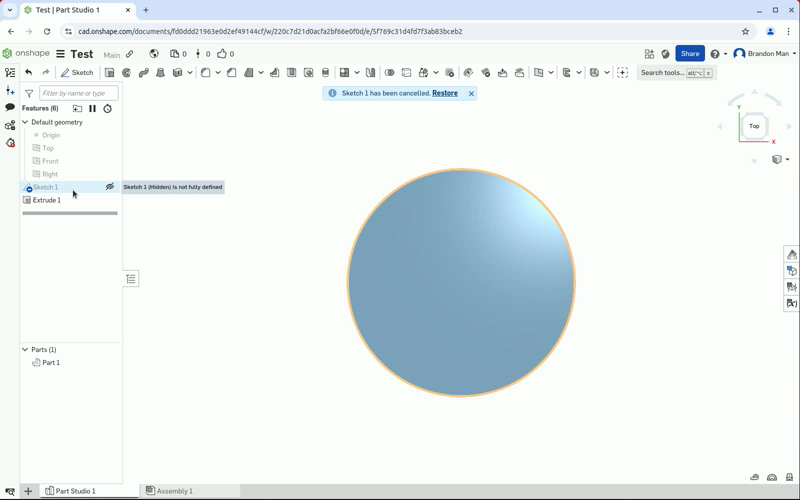
click(73, 189)
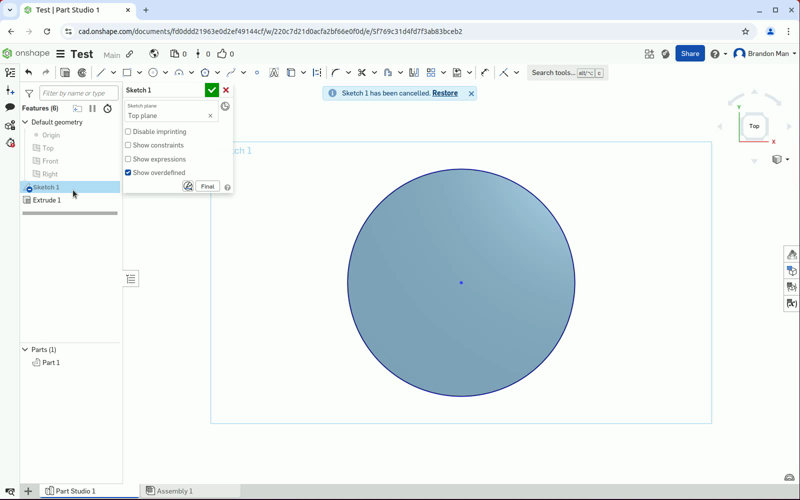
mouse_move(229, 92)
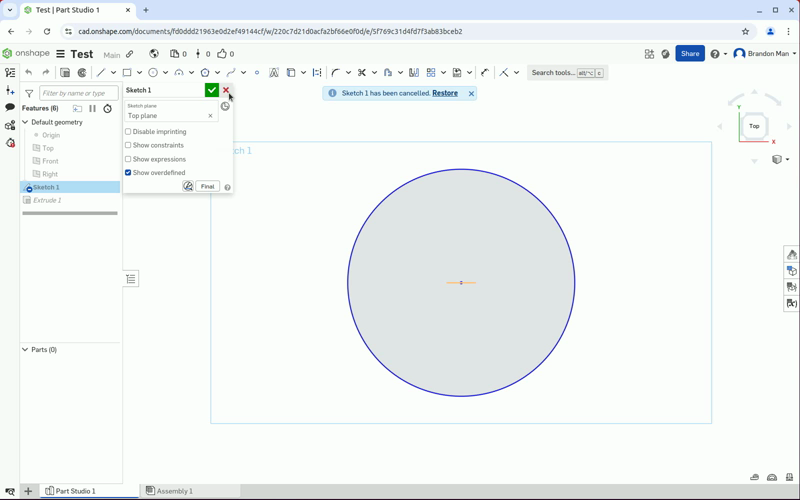
click(229, 92)
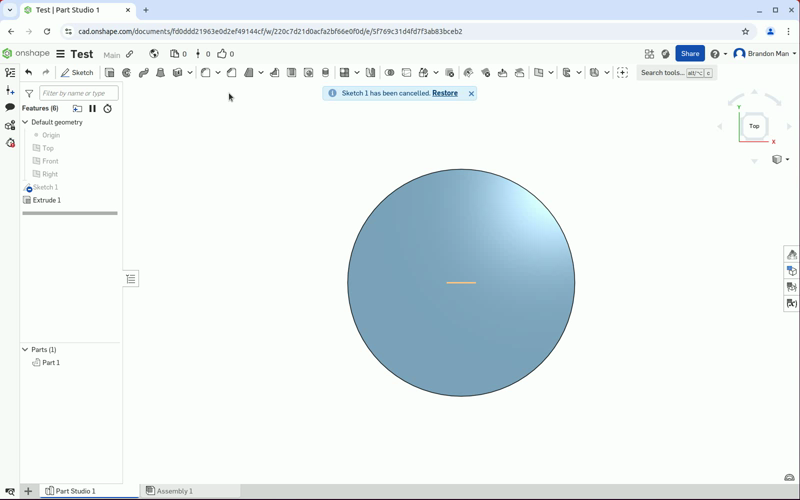
mouse_move(541, 75)
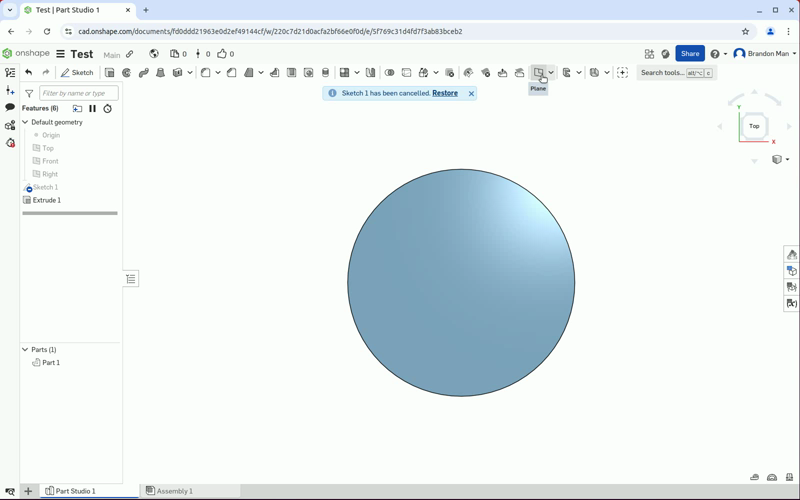
click(541, 75)
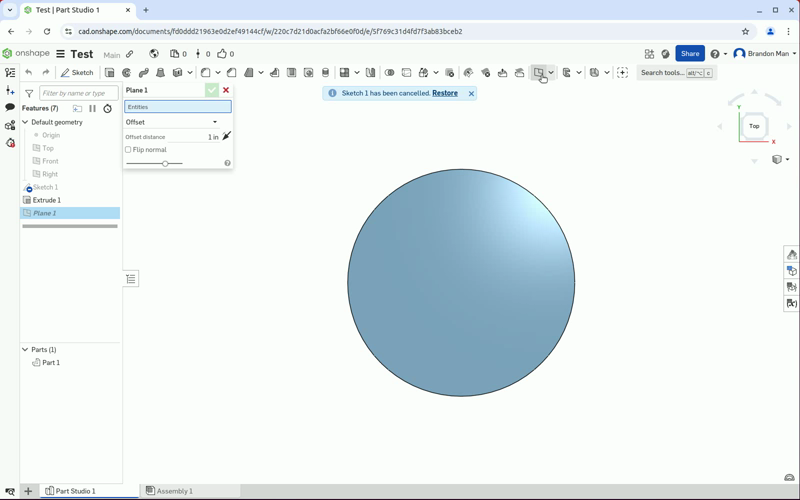
mouse_move(73, 150)
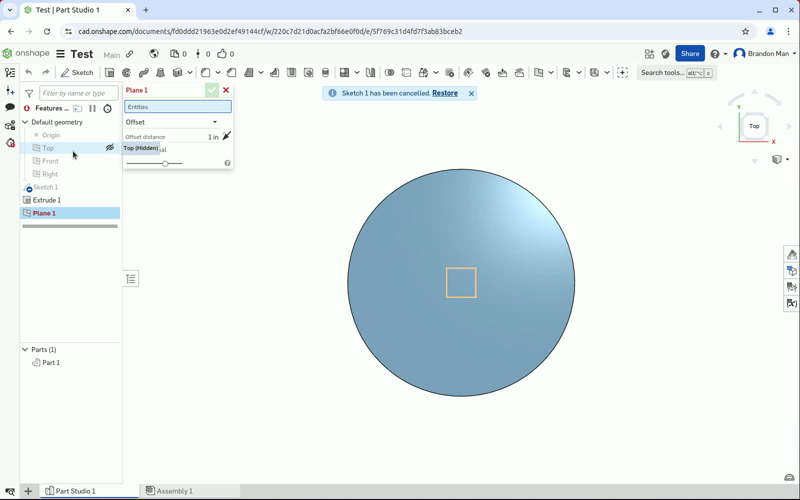
click(73, 150)
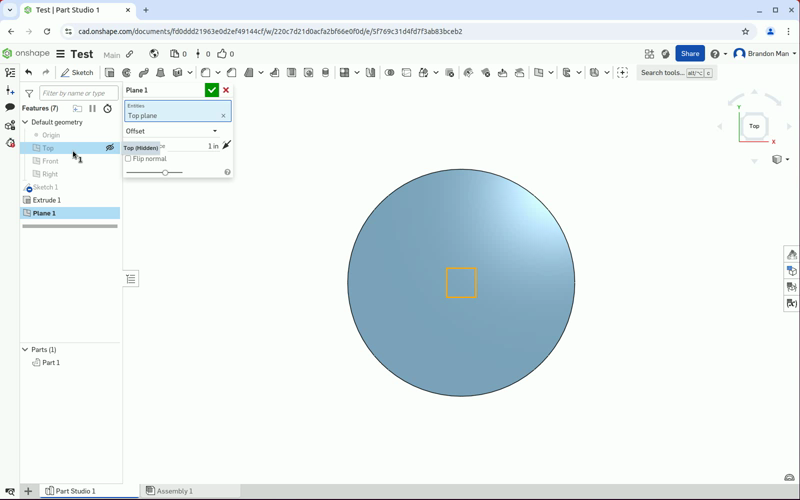
key(tab, 2)
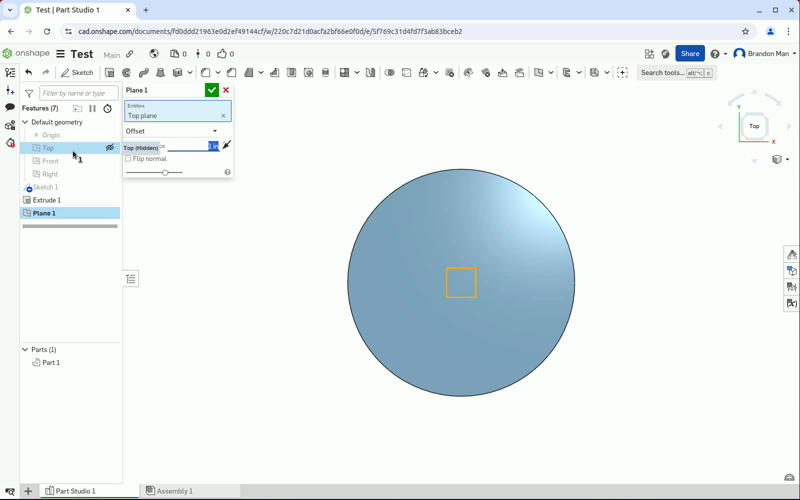
text(10.599)
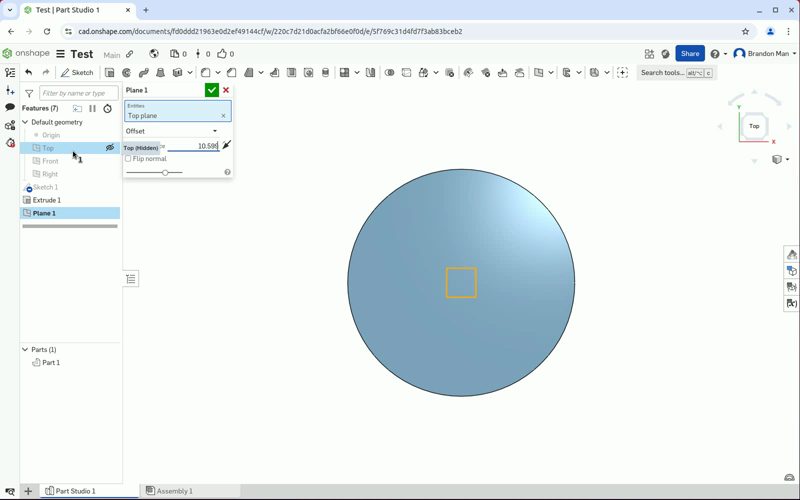
key(enter, 2)
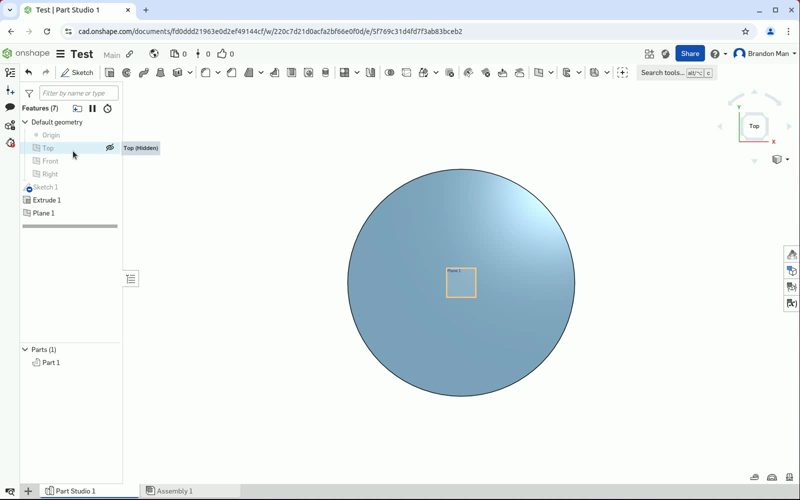
key(shift+s)
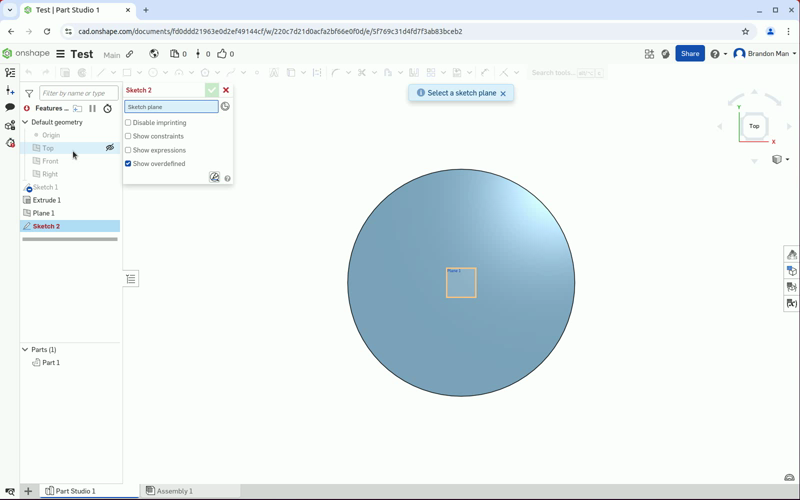
mouse_move(73, 215)
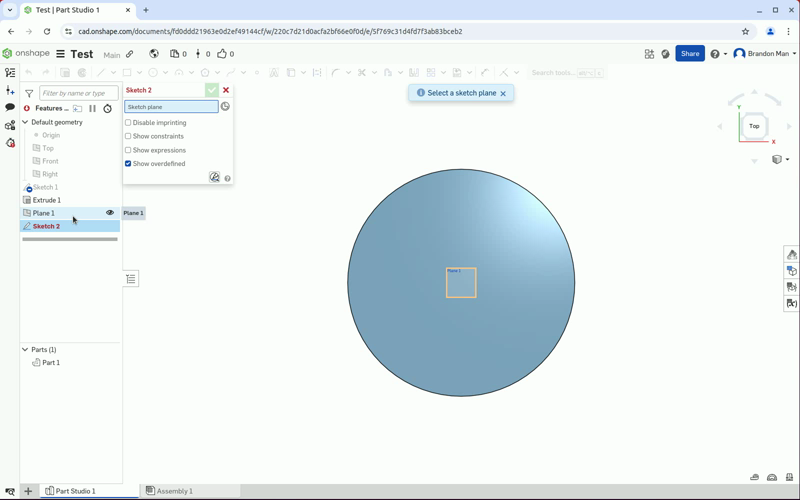
click(73, 215)
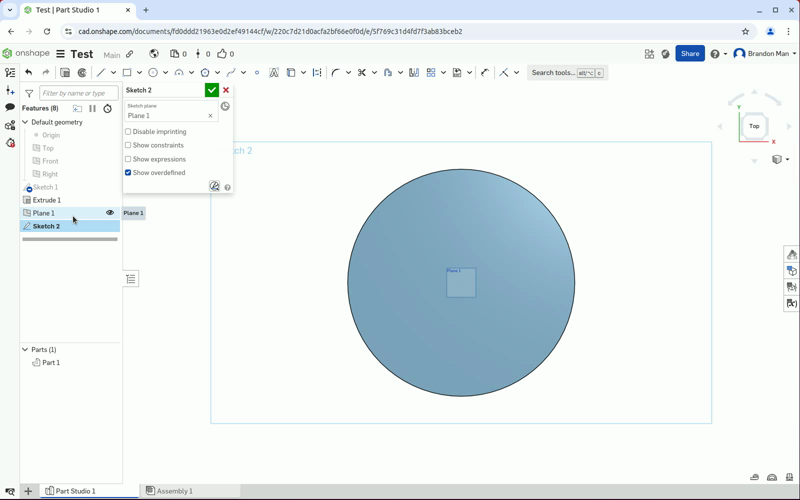
mouse_move(73, 352)
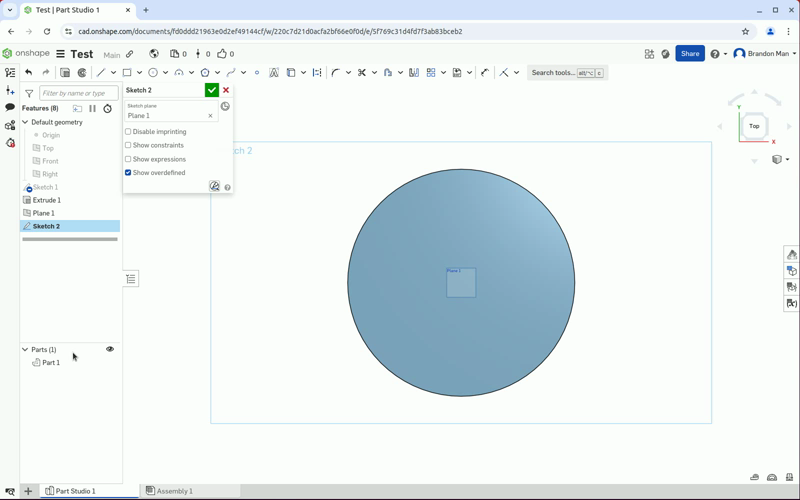
key(y)
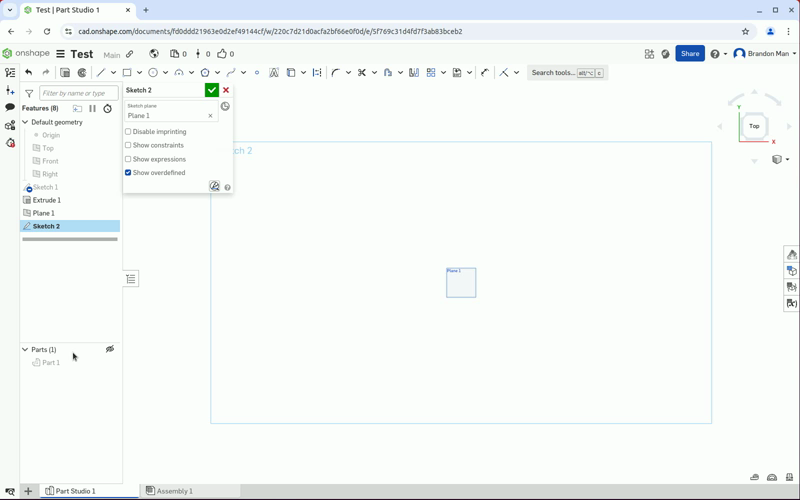
key(l)
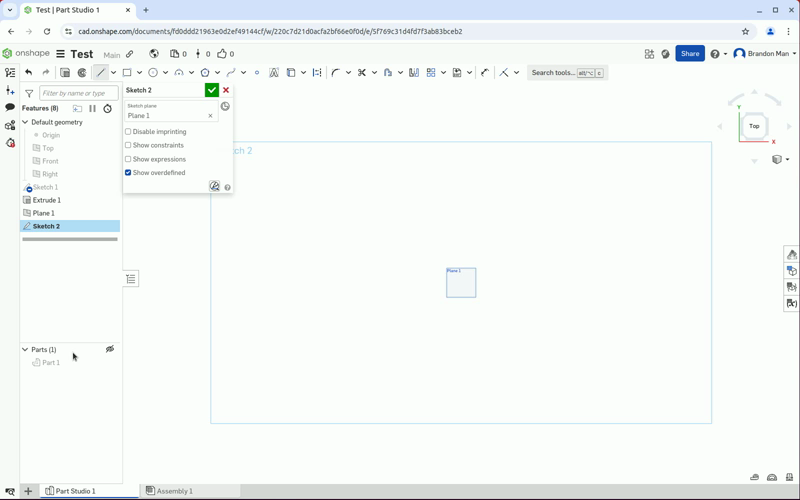
key_down(shift)
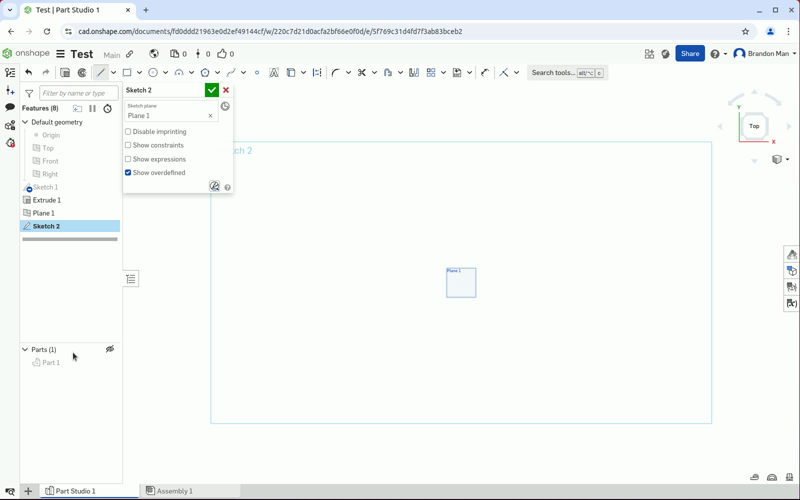
mouse_move(376, 261)
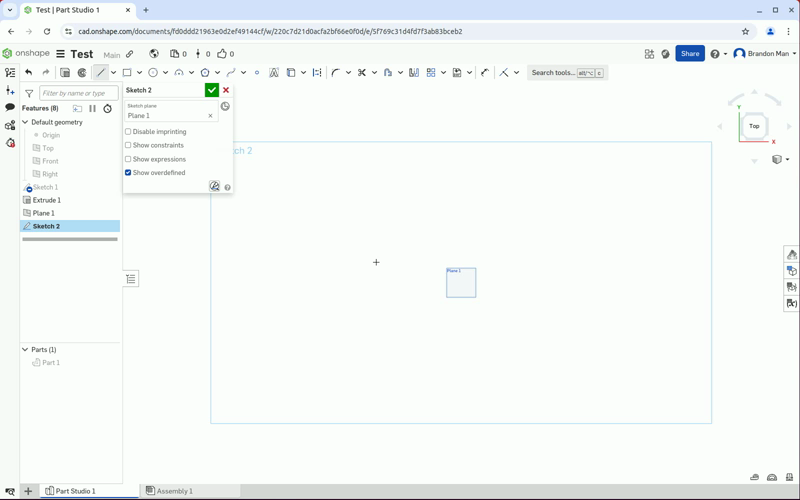
click(376, 261)
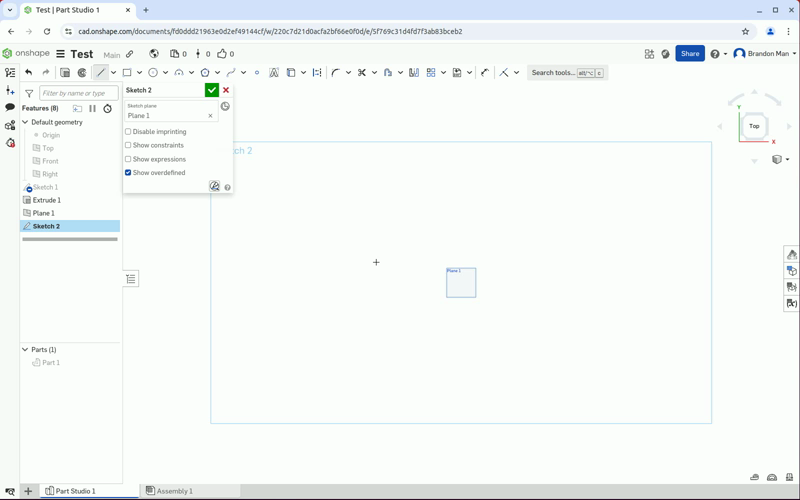
key_up(shift)
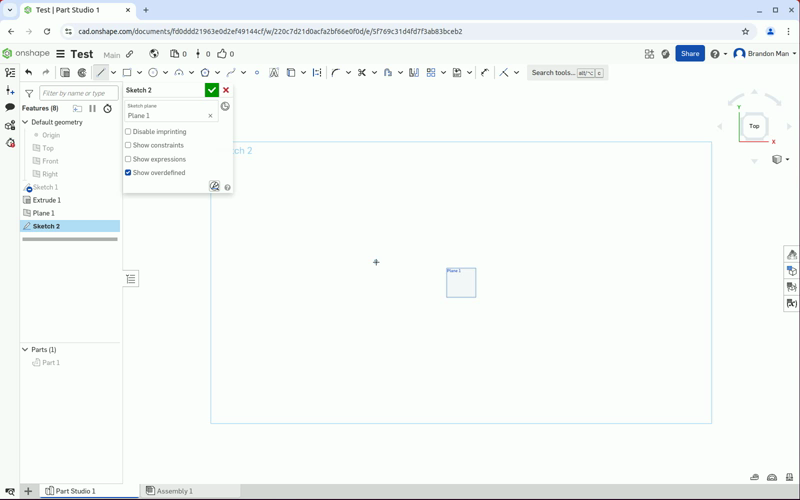
key_down(shift)
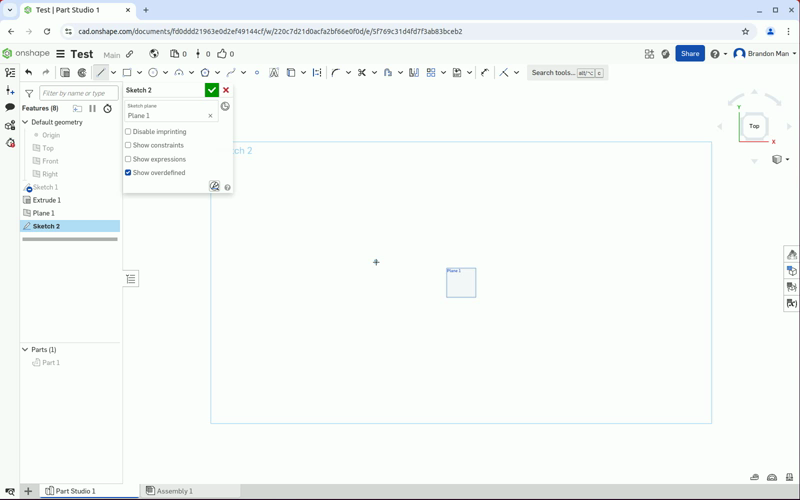
mouse_move(444, 261)
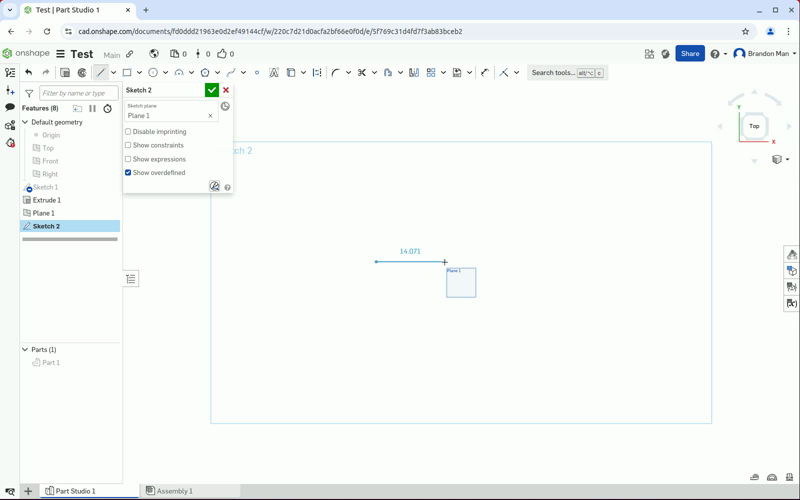
click(444, 261)
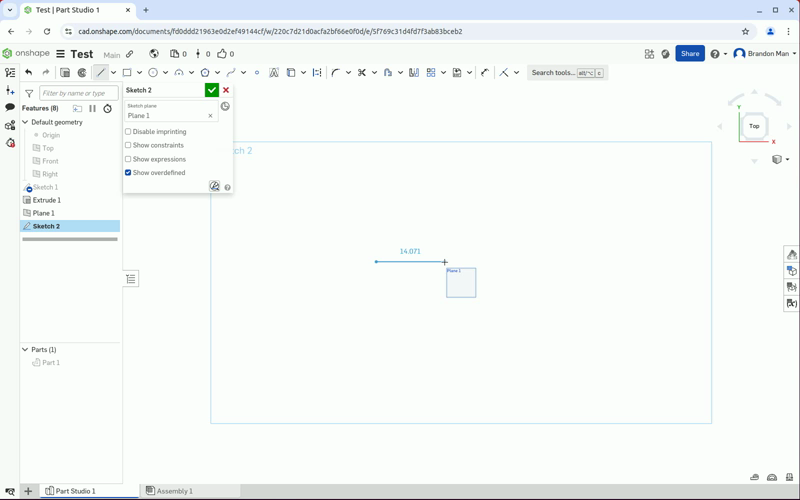
key_up(shift)
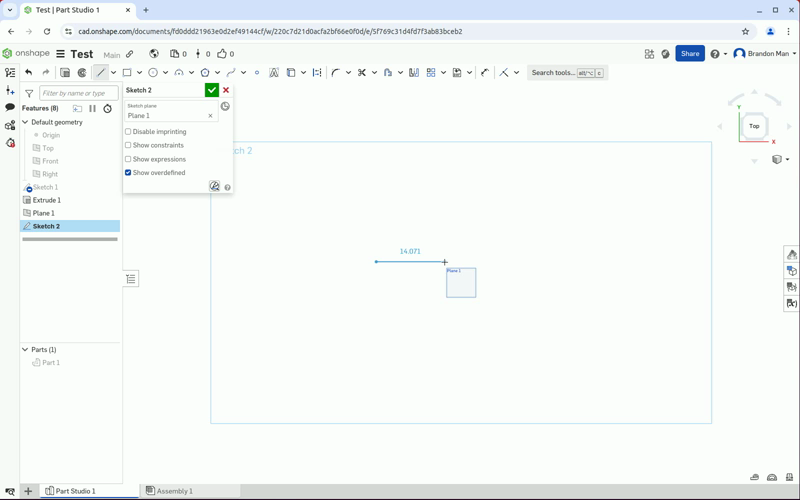
key_down(shift)
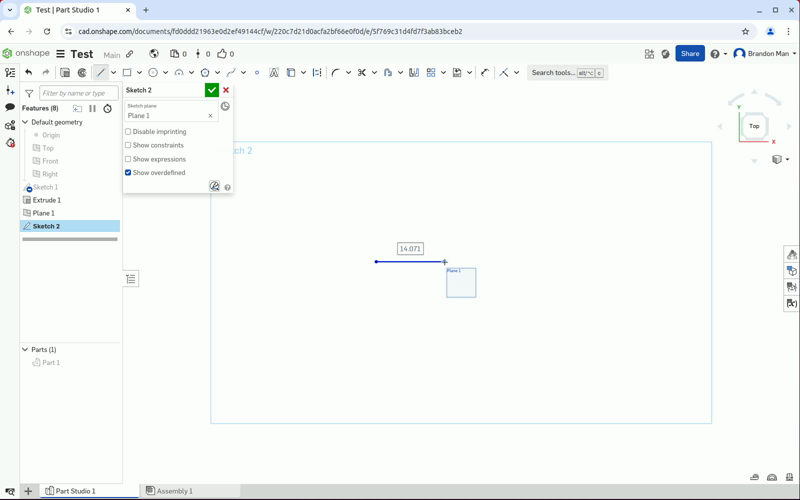
mouse_move(444, 196)
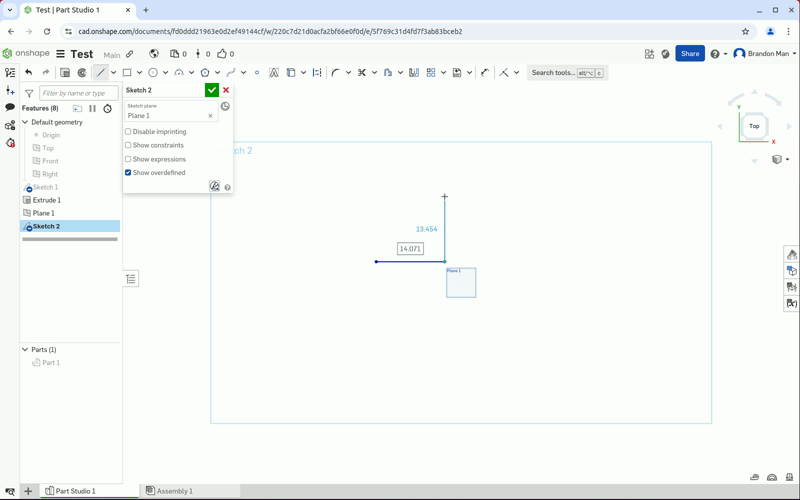
click(444, 196)
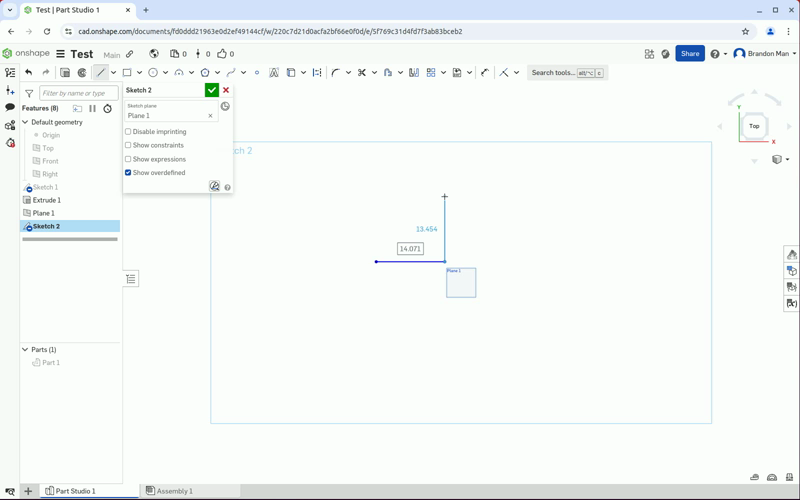
key_up(shift)
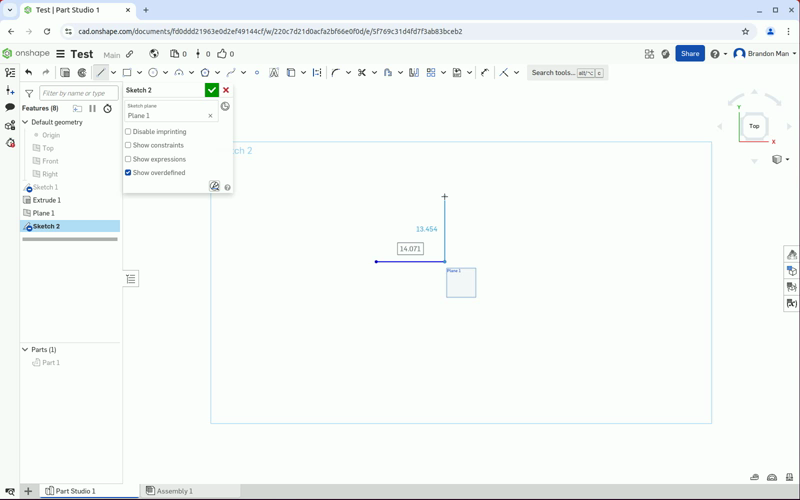
key(esc)
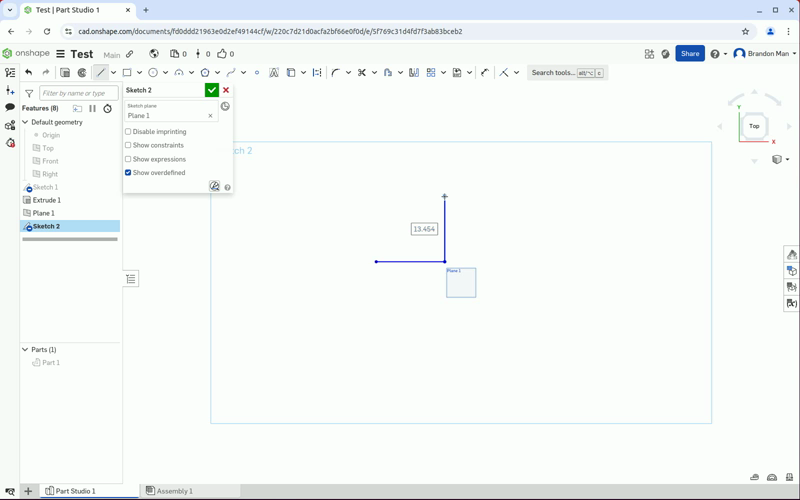
key(a)
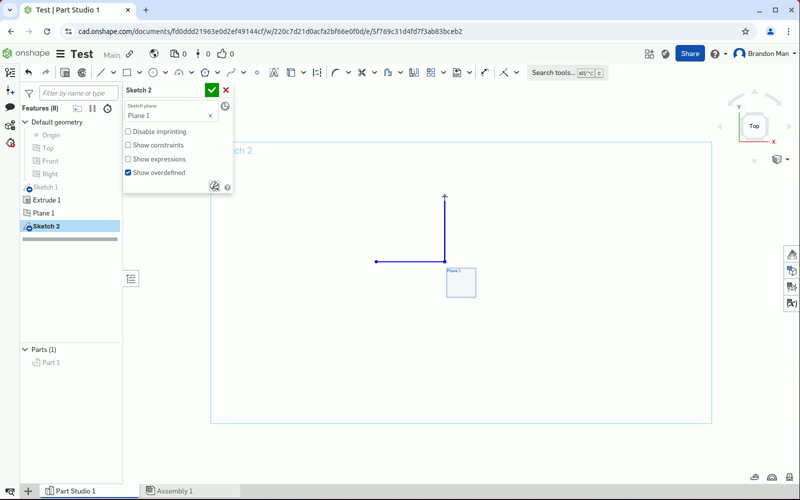
mouse_move(444, 196)
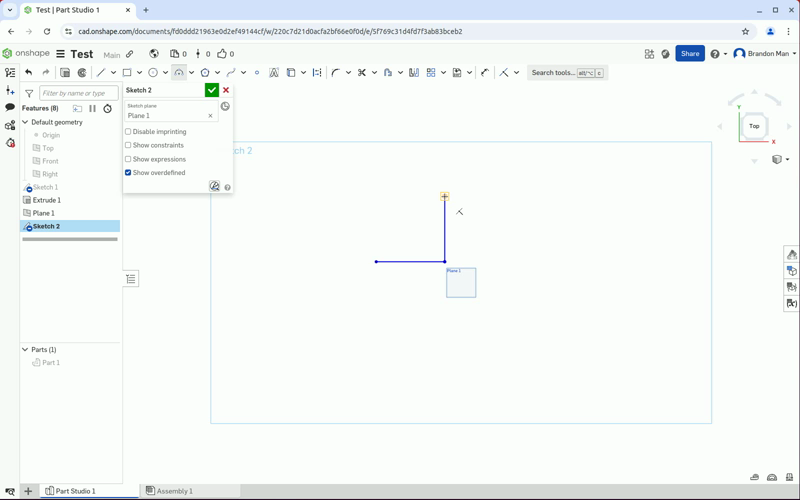
click(444, 196)
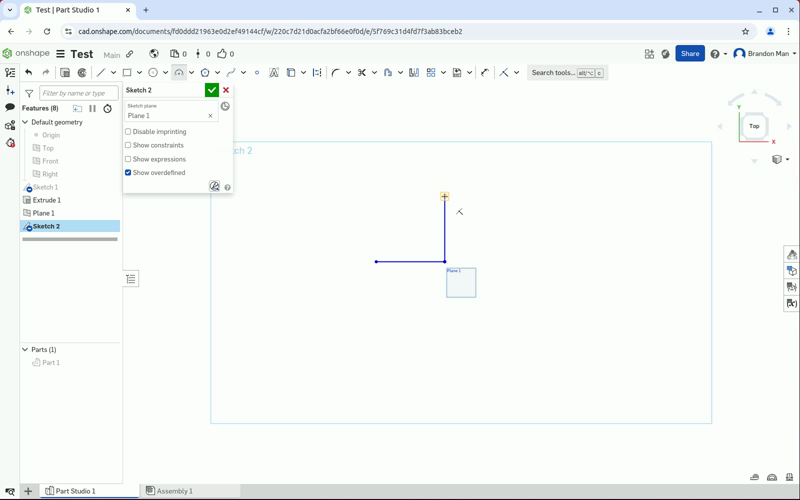
mouse_move(376, 261)
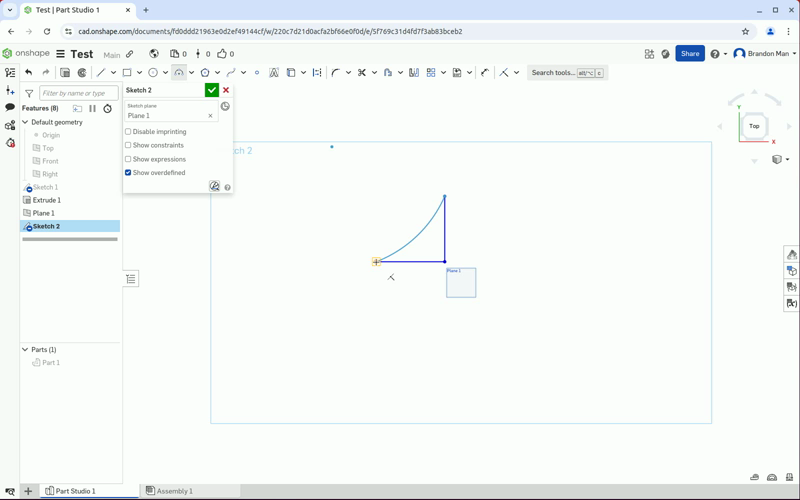
click(376, 261)
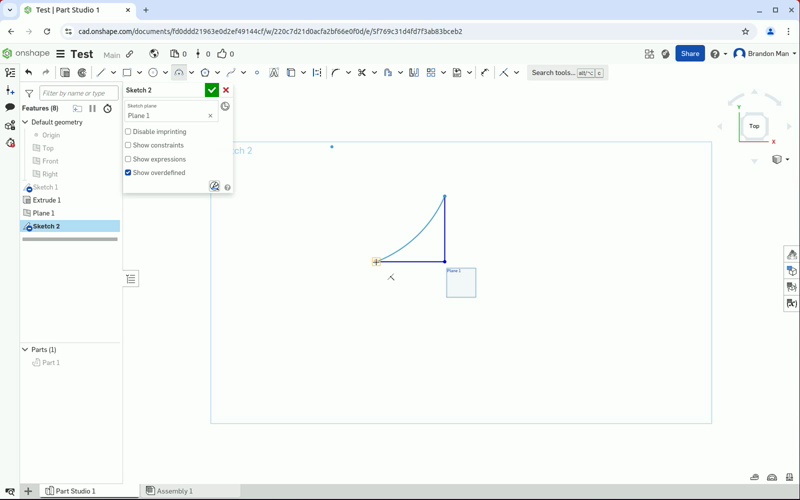
key_down(shift)
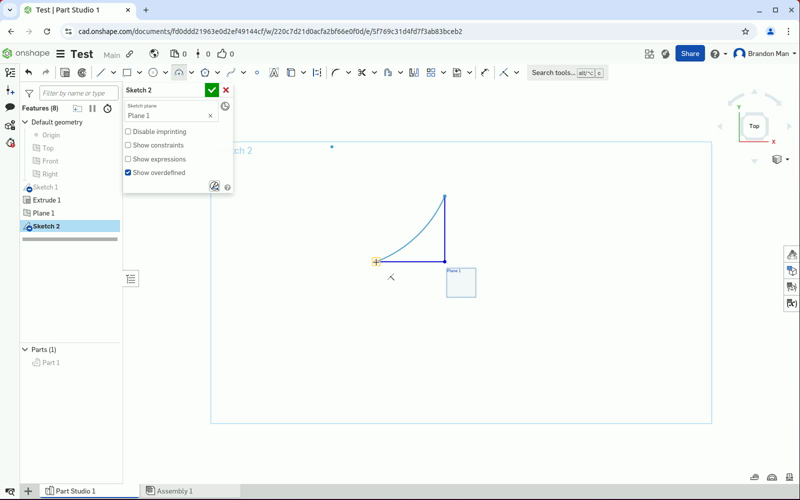
mouse_move(401, 219)
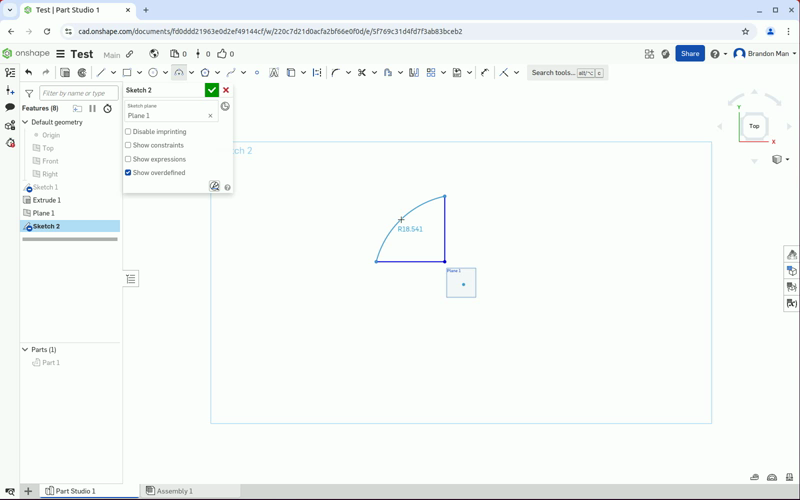
click(401, 219)
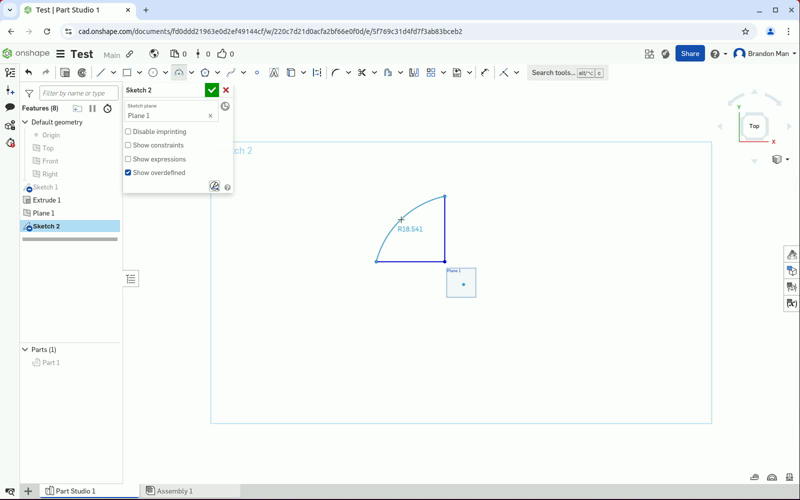
key_up(shift)
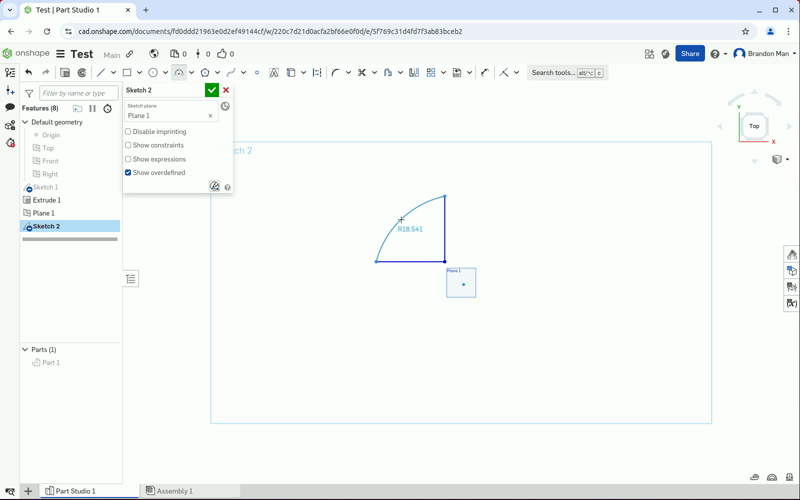
key(esc)
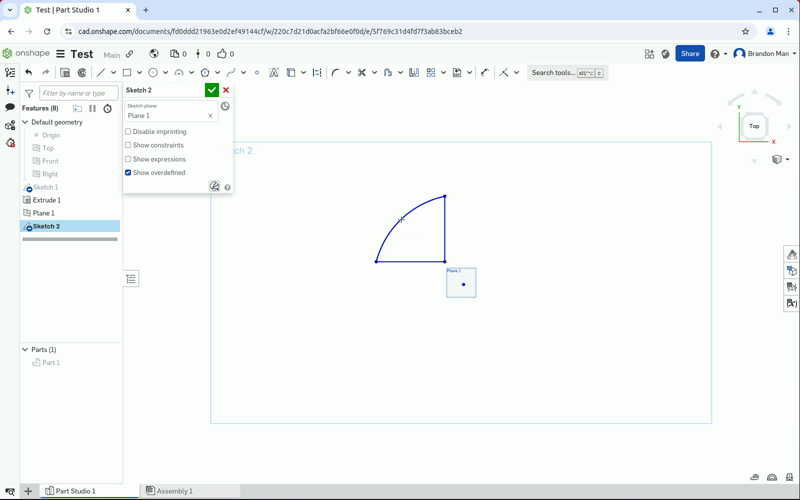
mouse_move(404, 247)
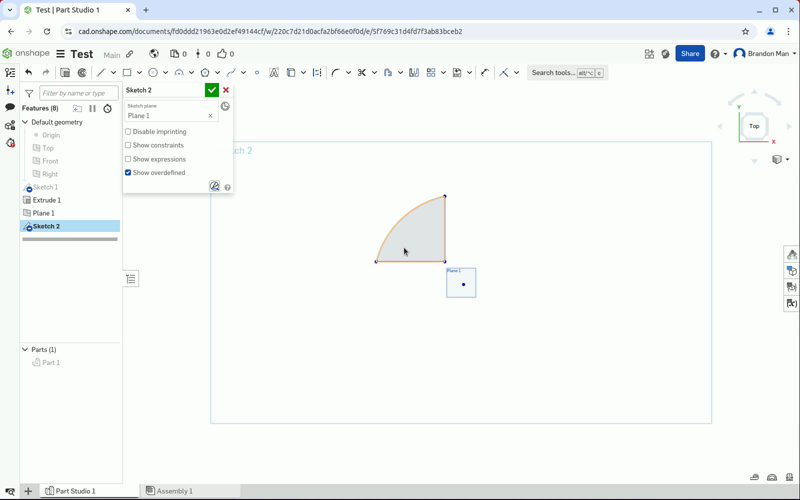
click(404, 247)
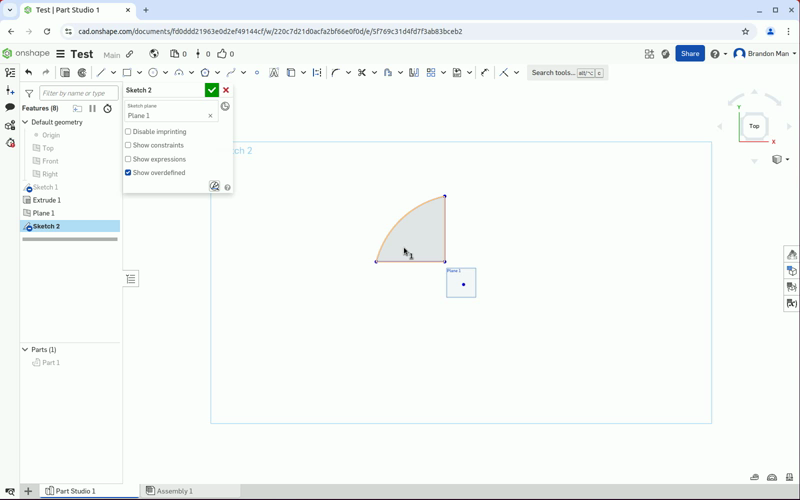
mouse_move(73, 352)
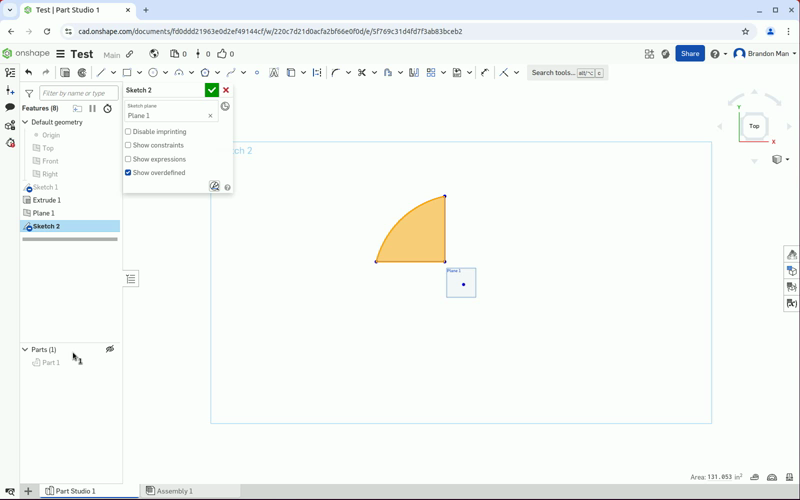
key(shift+y)
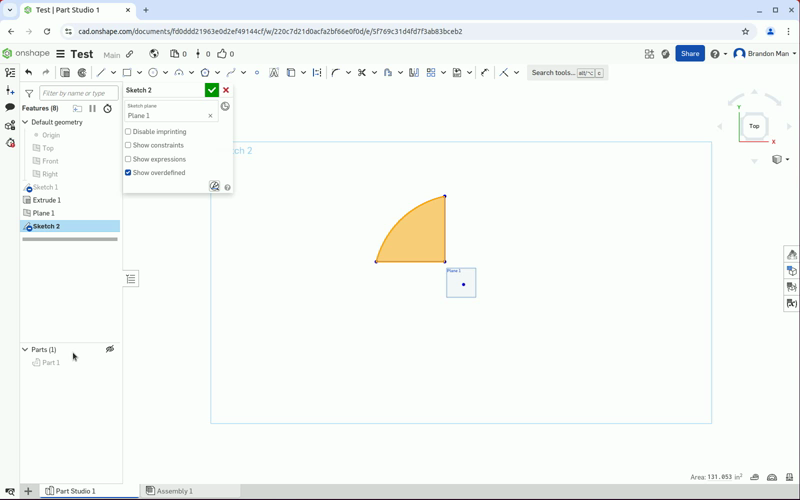
key(shift+e)
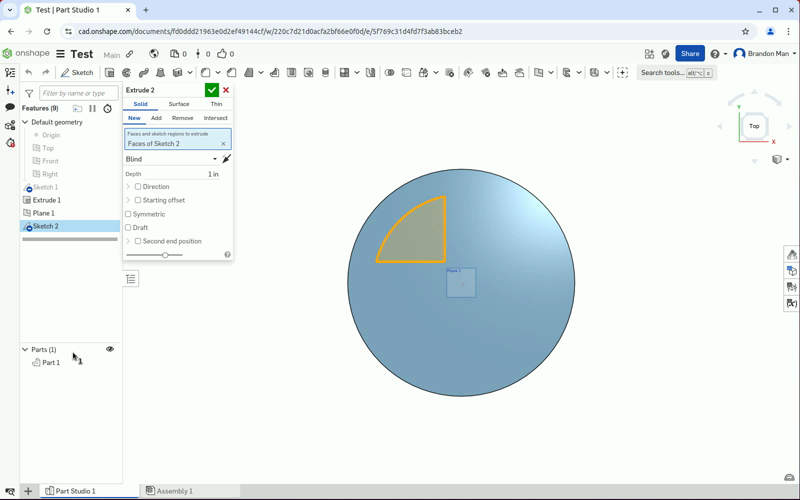
mouse_move(143, 106)
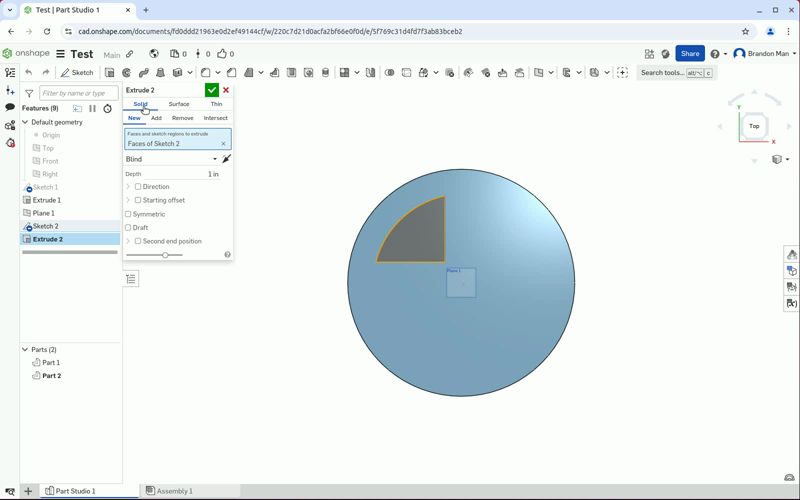
click(143, 106)
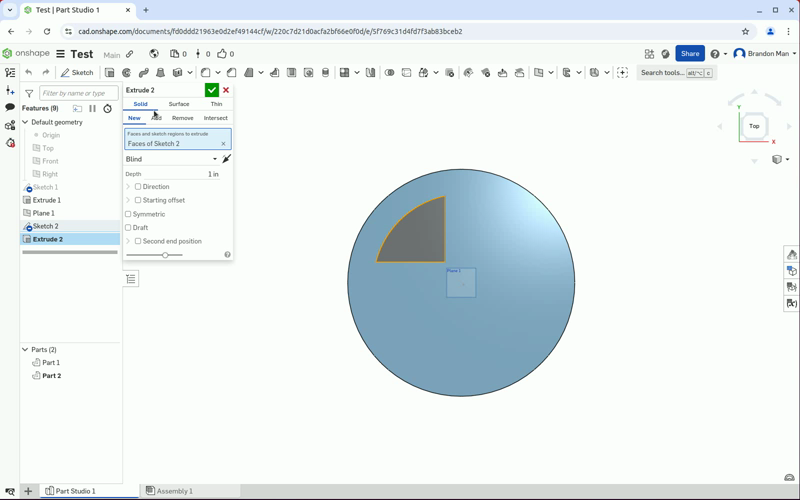
mouse_move(186, 120)
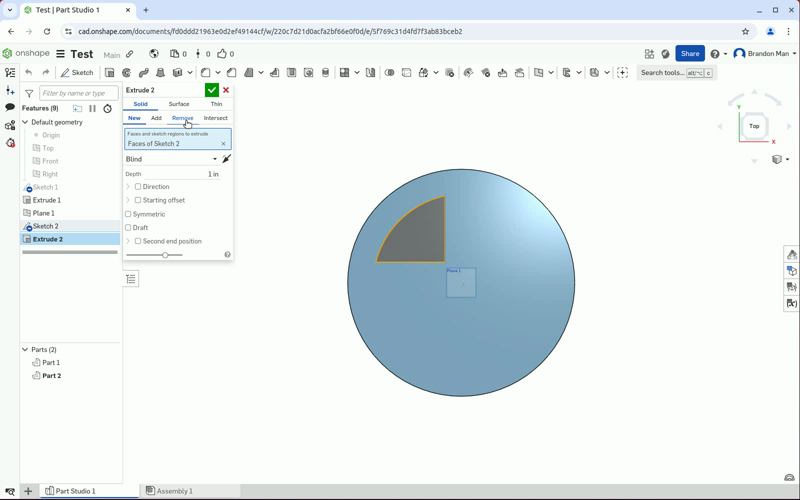
click(186, 120)
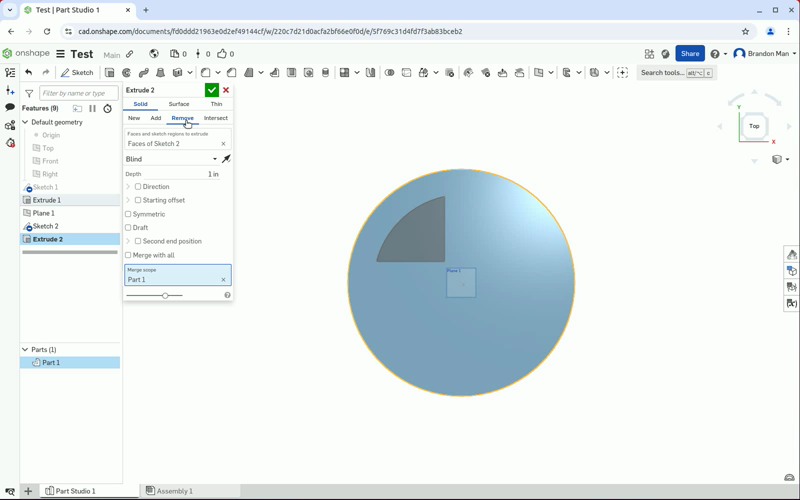
key(tab, 4)
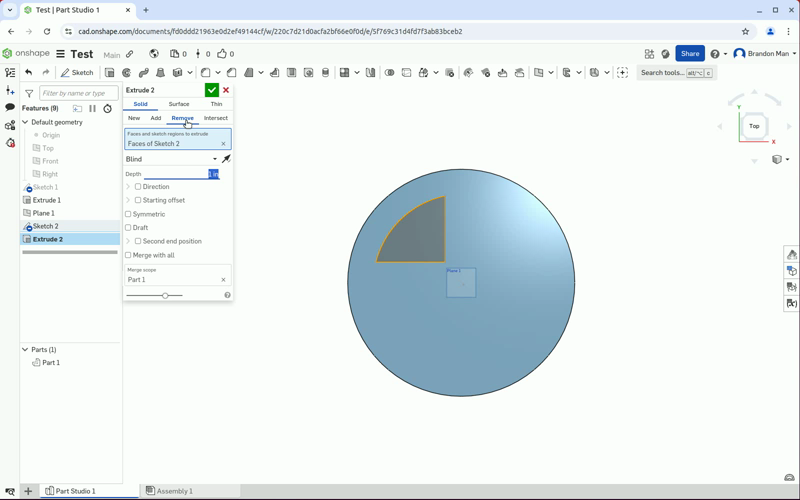
text(13.961)
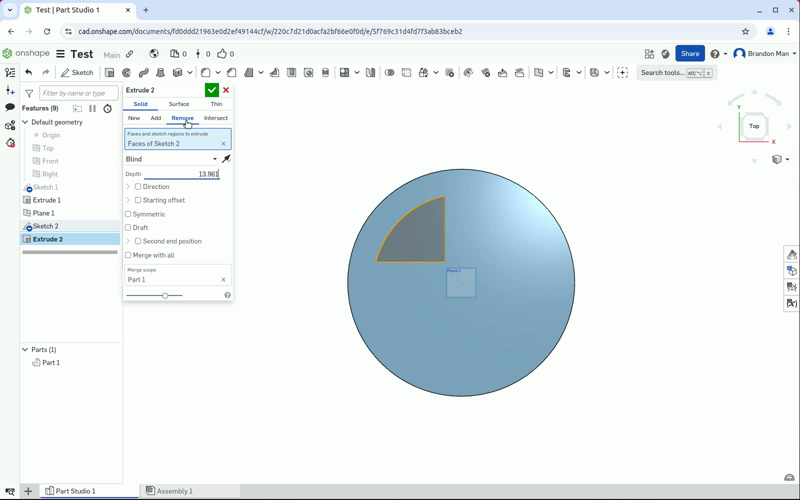
key(tab, 6)
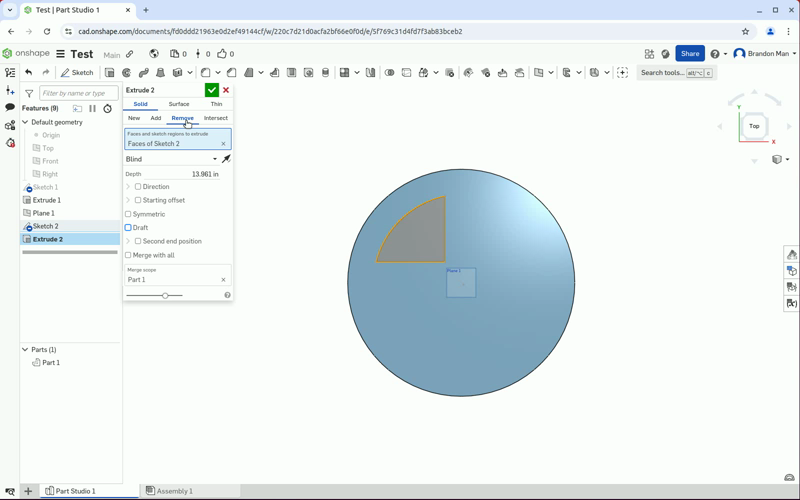
key(space)
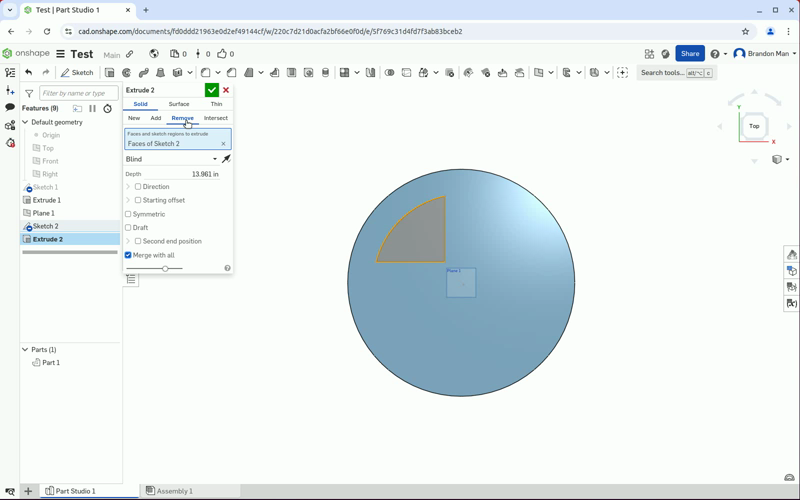
key(enter)
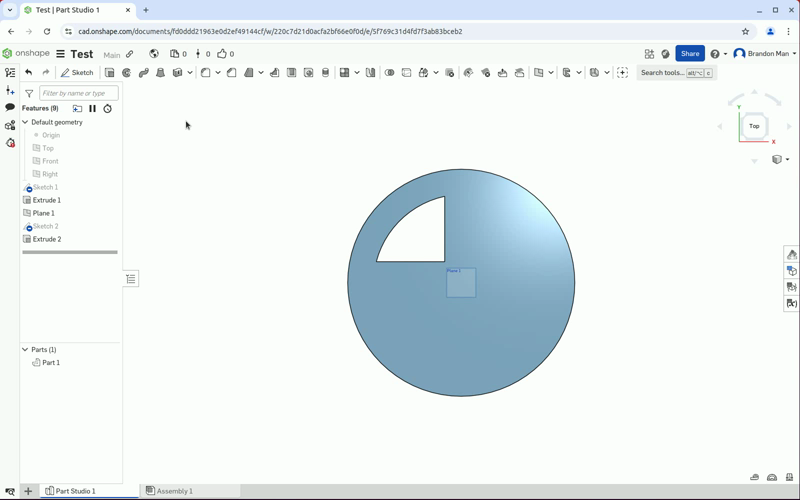
key(shift+h)
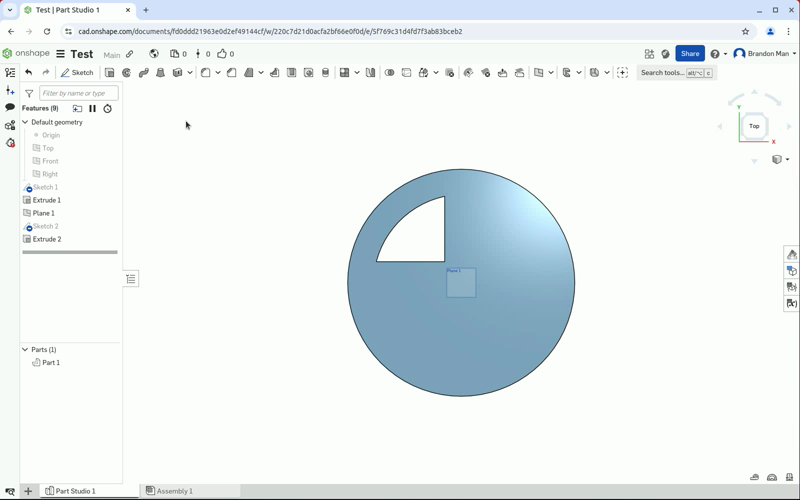
key(shift+h)
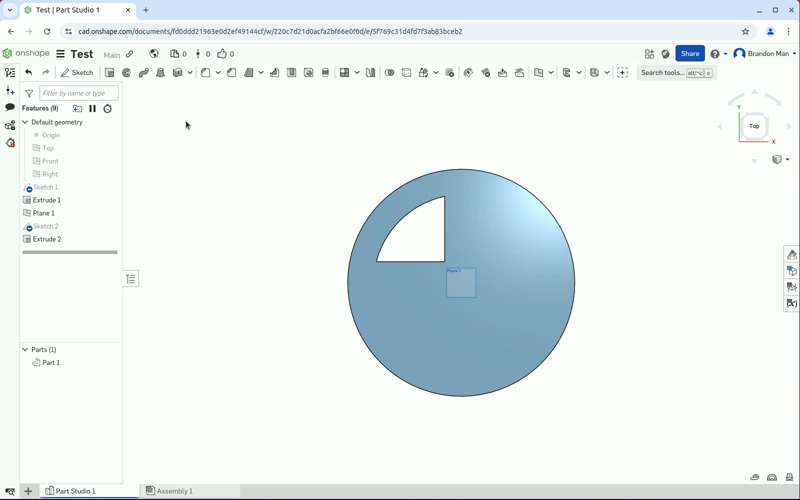
mouse_move(73, 189)
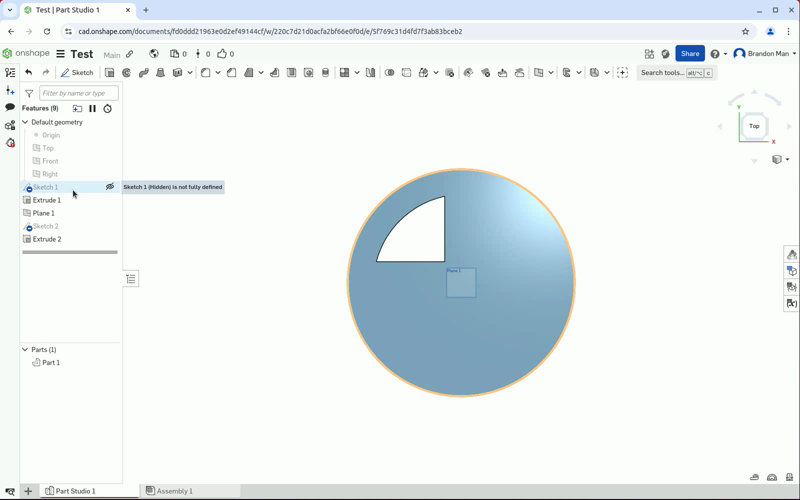
click(73, 189)
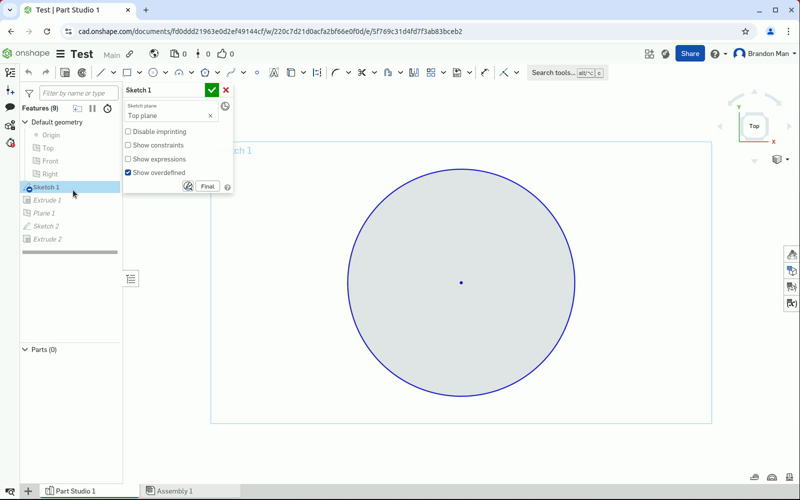
mouse_move(229, 92)
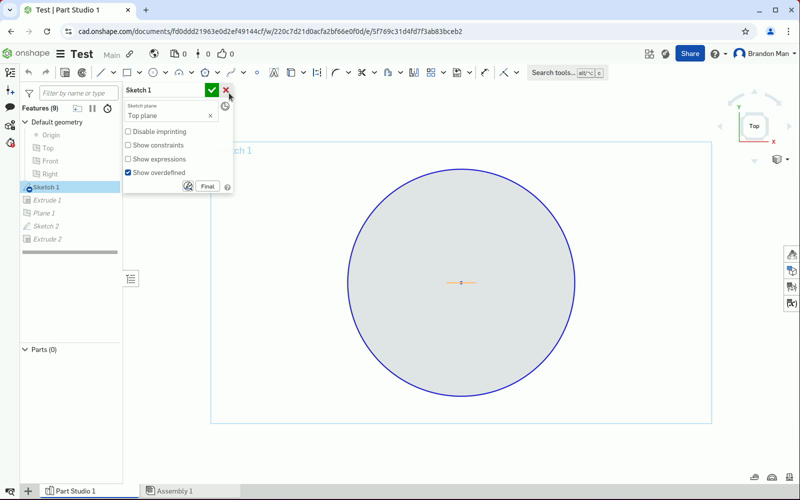
click(229, 92)
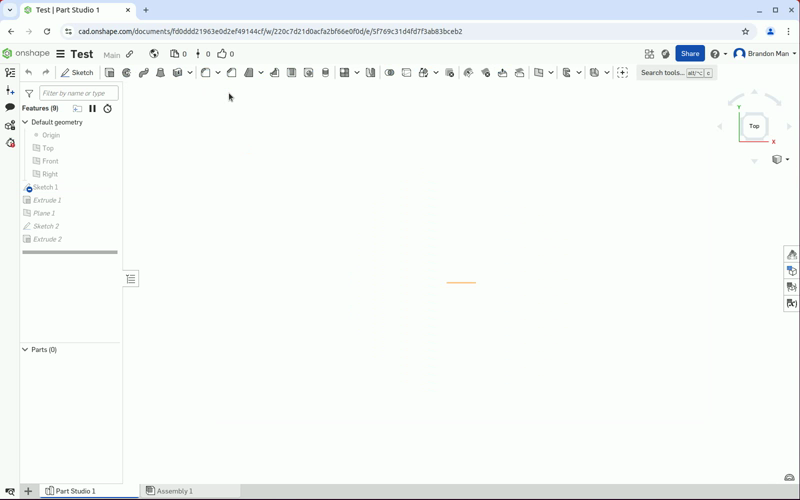
key(shift+s)
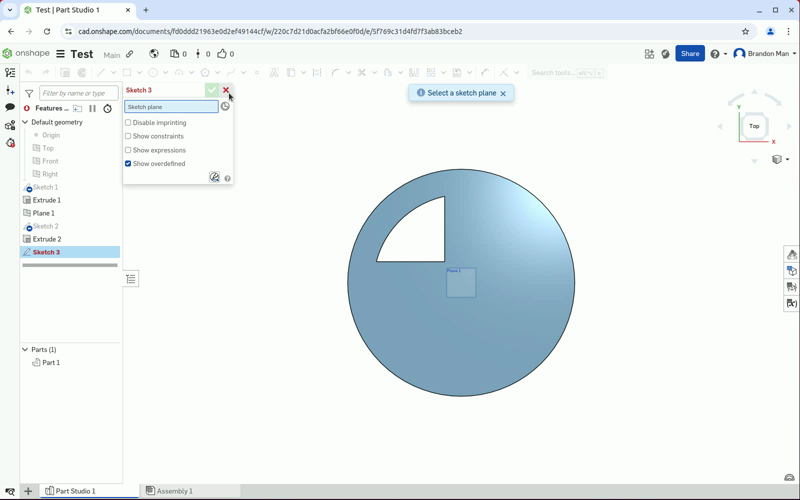
mouse_move(73, 215)
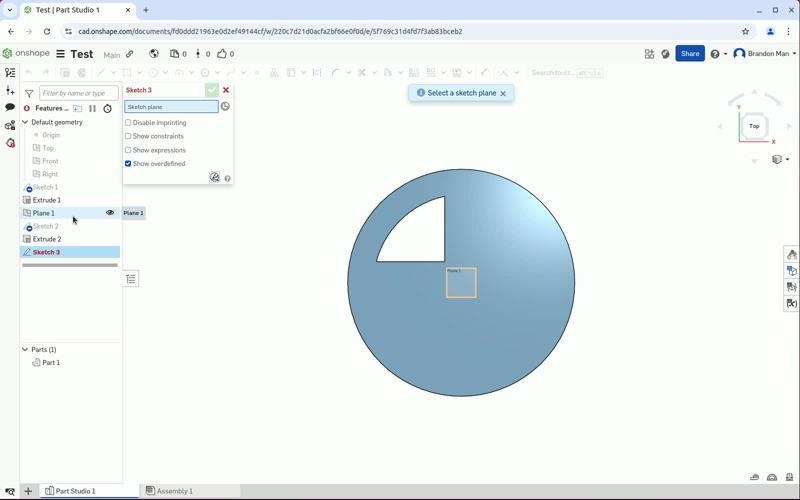
click(73, 215)
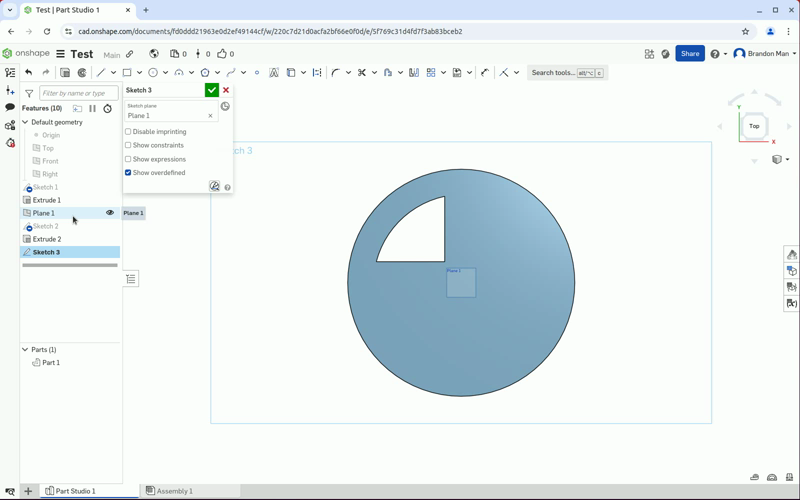
mouse_move(73, 352)
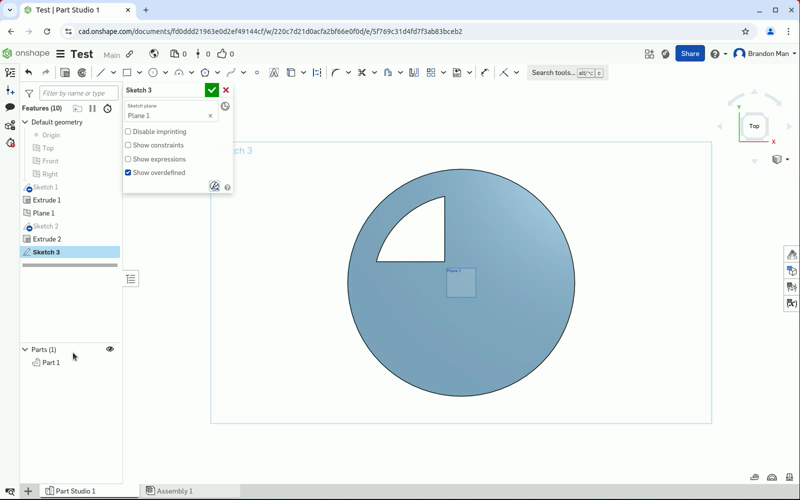
key(y)
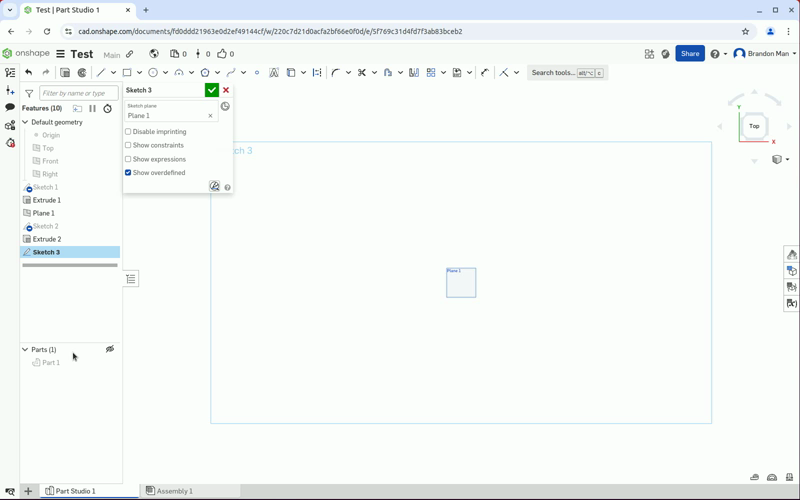
key(a)
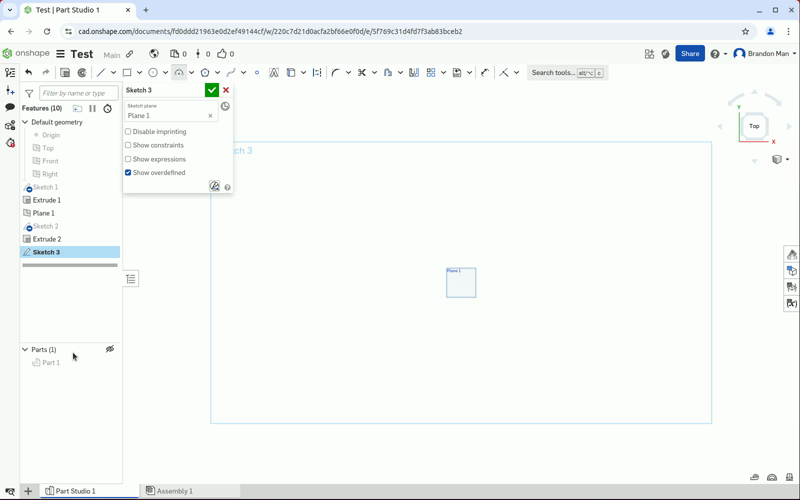
key_down(shift)
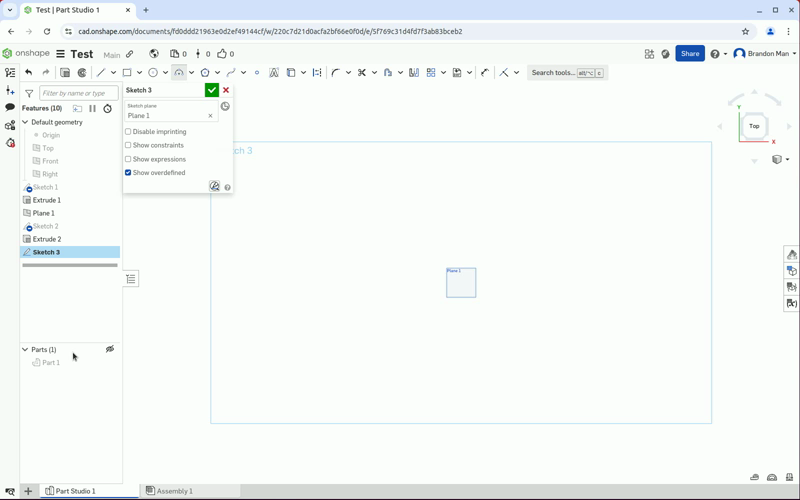
mouse_move(374, 295)
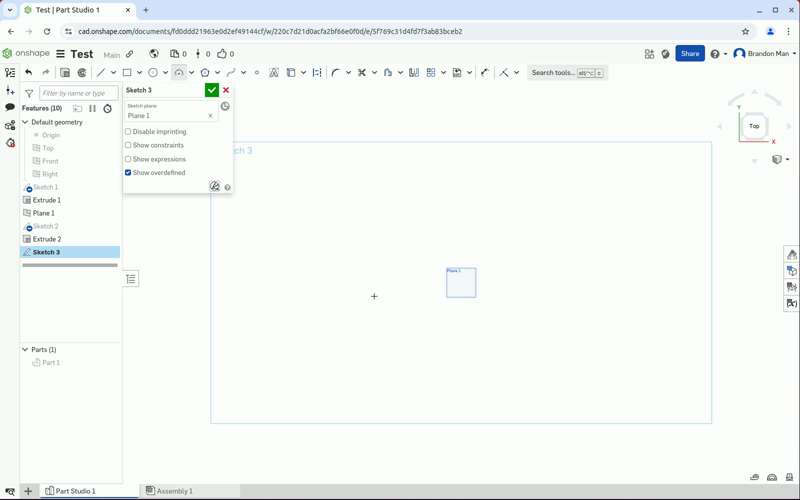
click(374, 295)
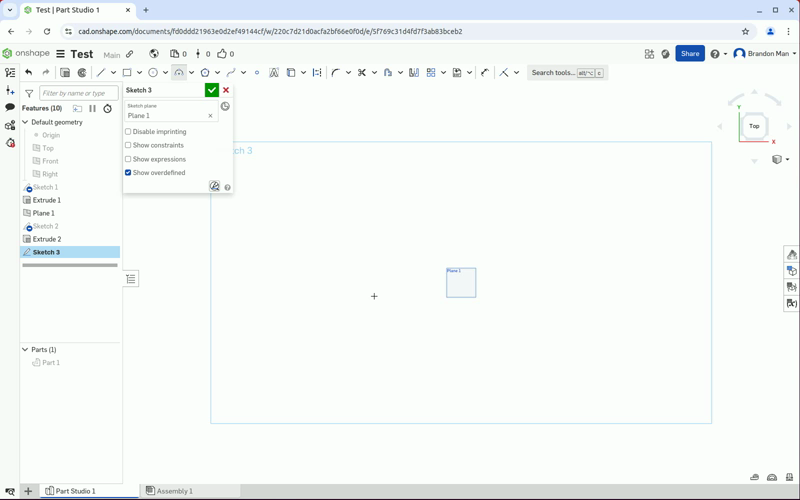
key_up(shift)
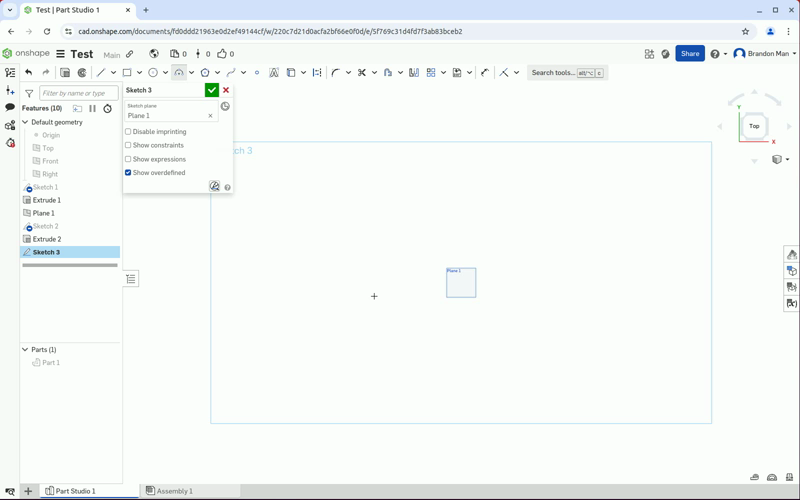
key_down(shift)
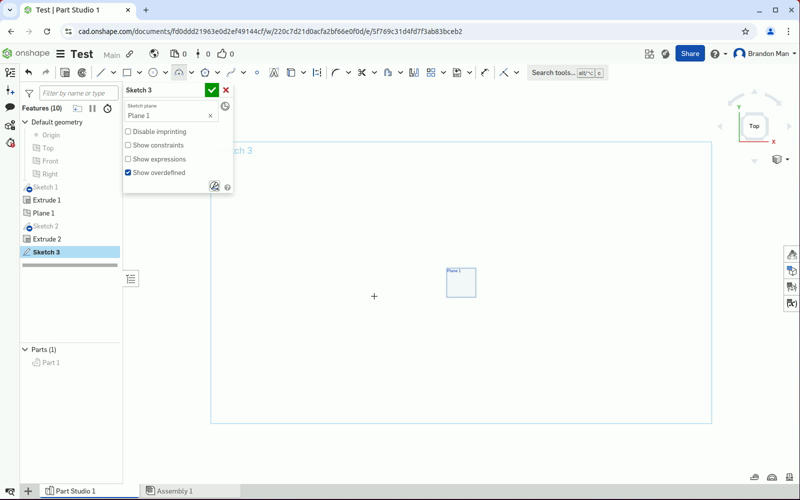
mouse_move(443, 369)
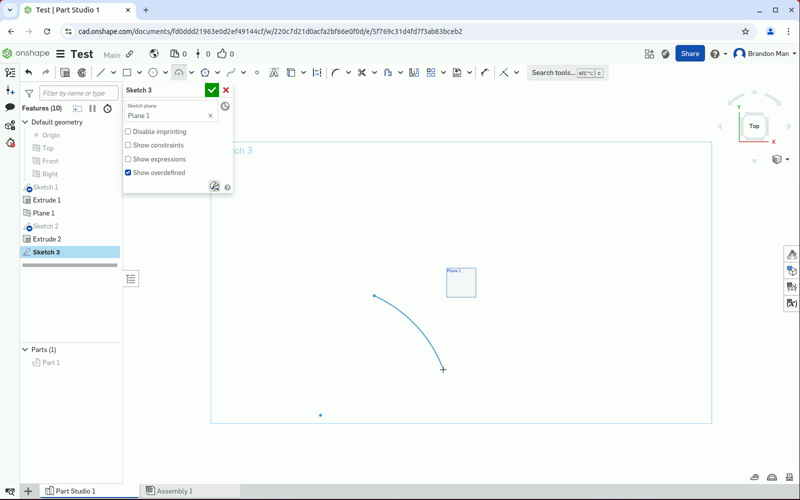
click(443, 369)
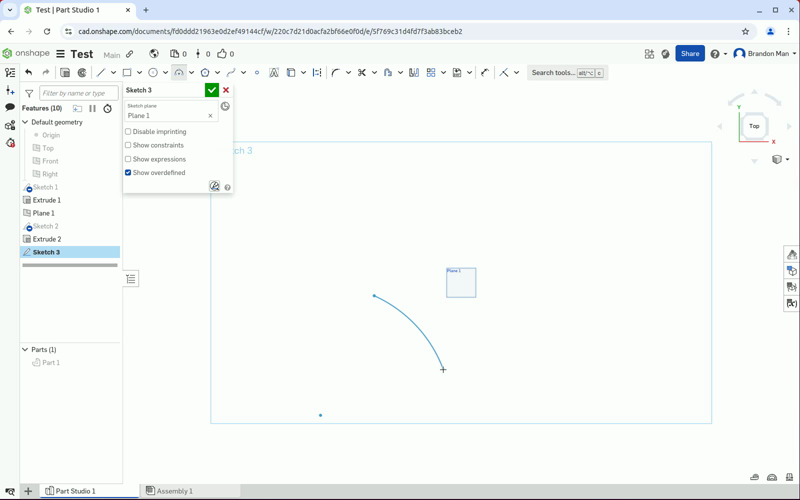
mouse_move(397, 343)
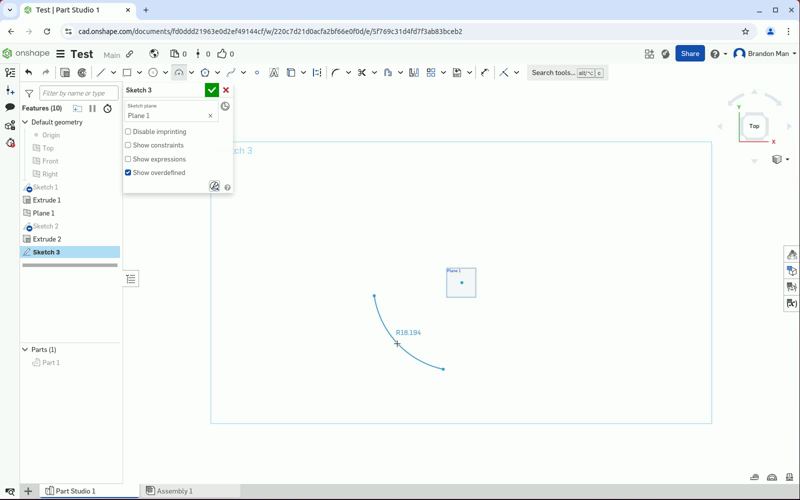
click(397, 343)
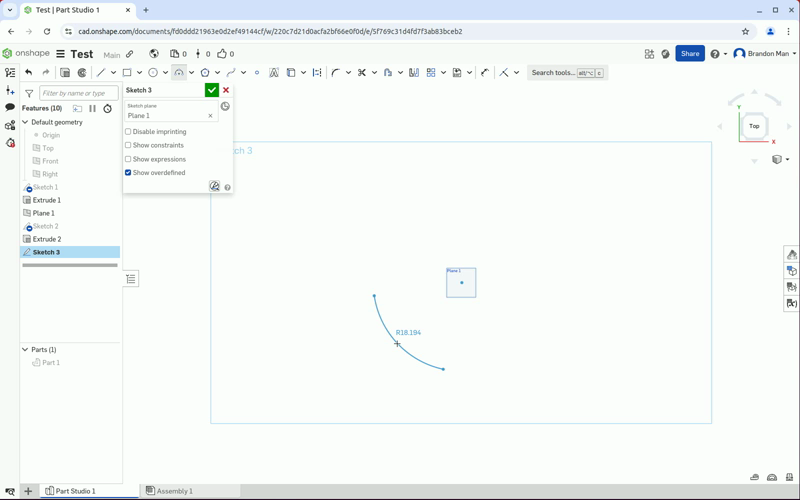
key_up(shift)
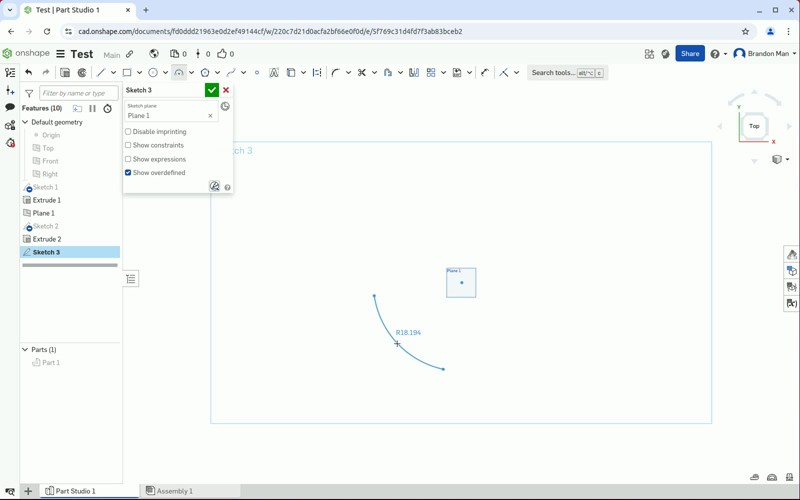
key(esc)
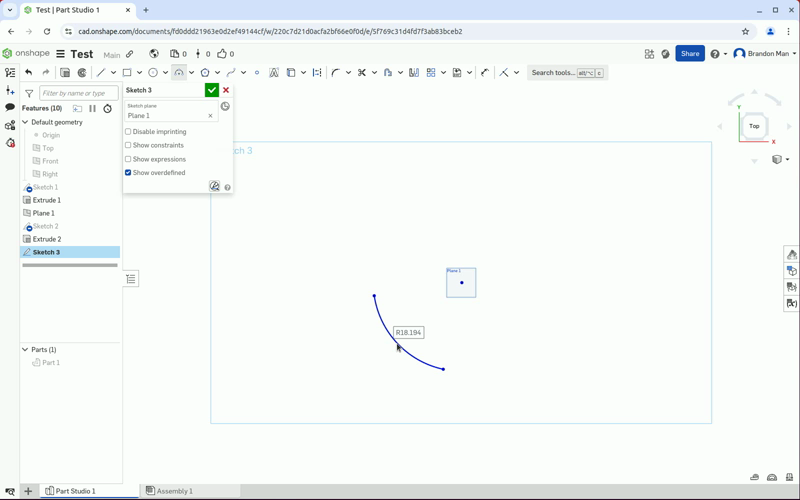
key(l)
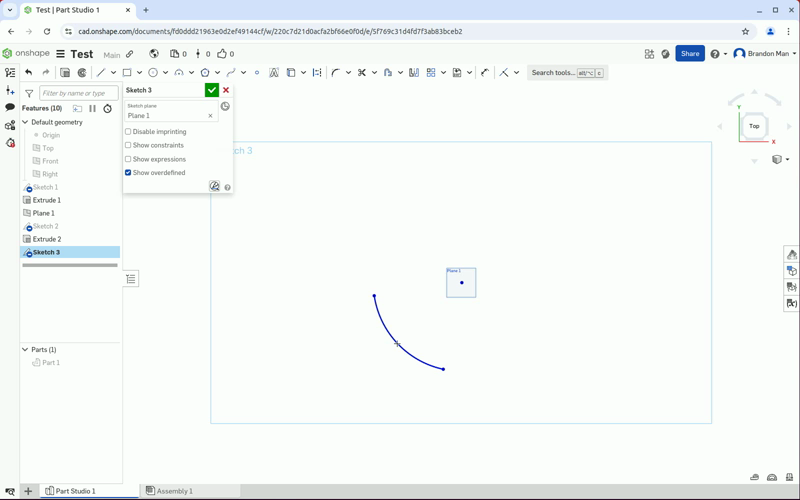
mouse_move(443, 369)
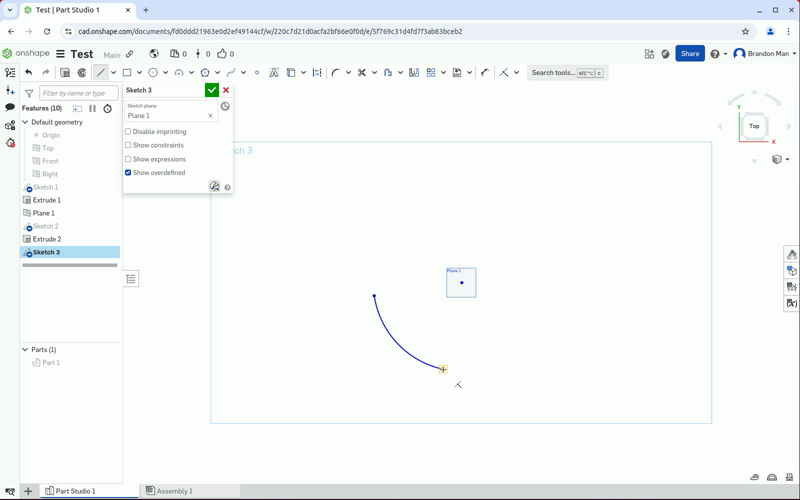
click(443, 369)
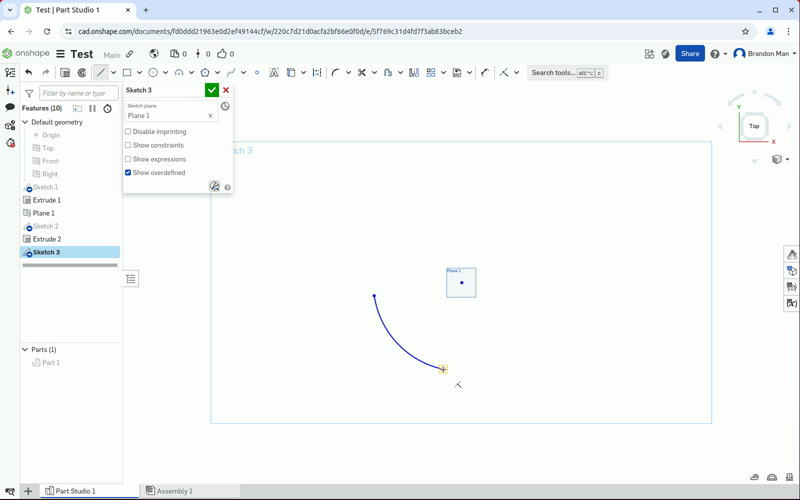
key_down(shift)
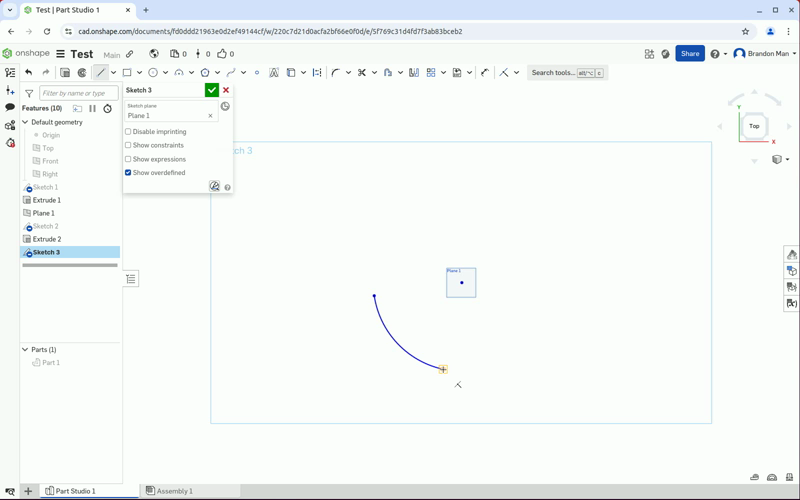
mouse_move(443, 295)
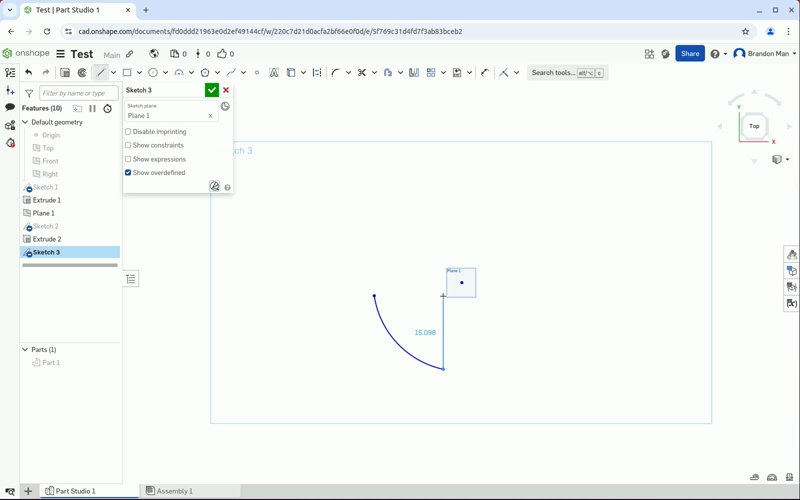
click(443, 295)
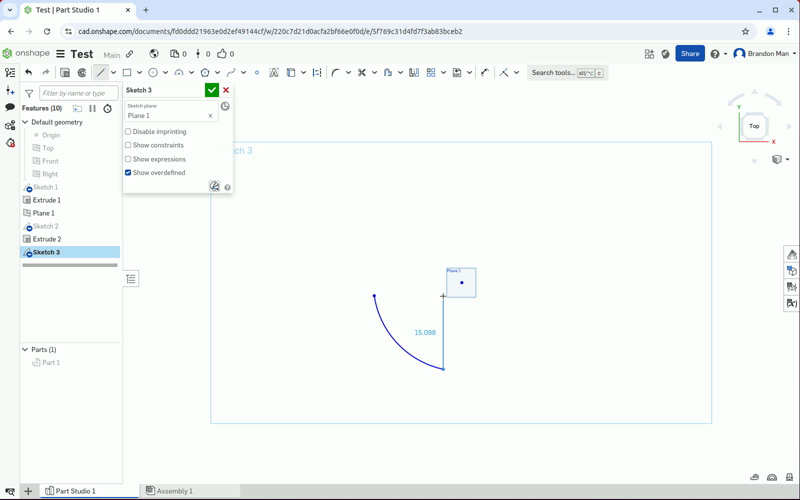
key_up(shift)
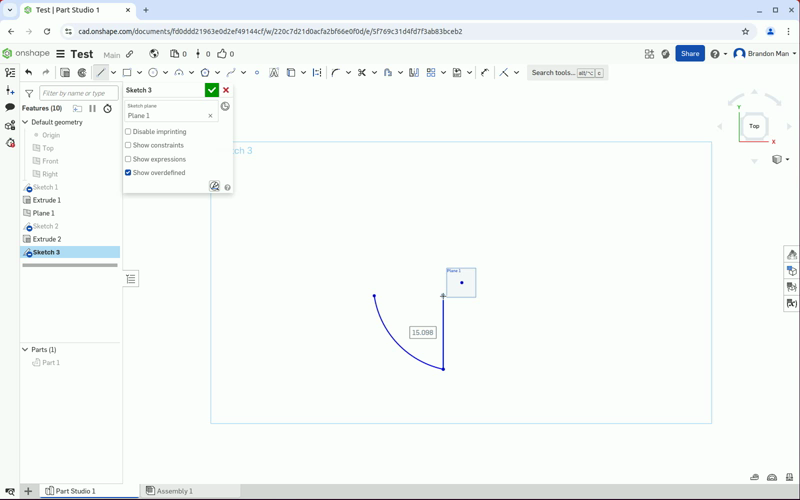
key_down(shift)
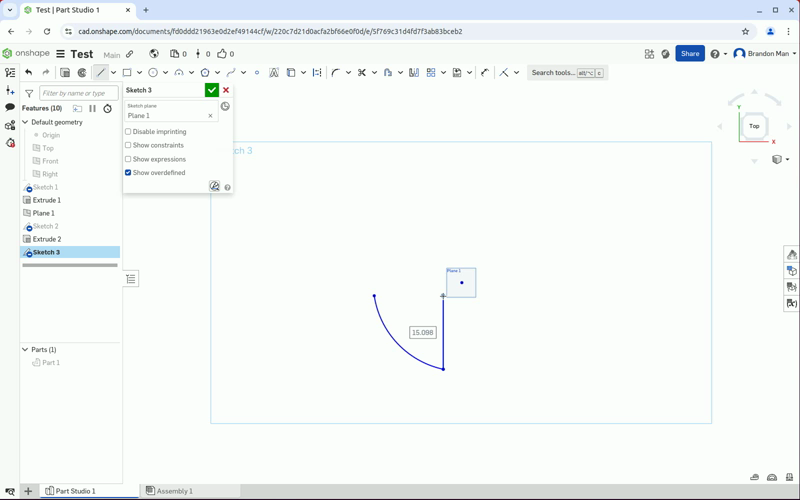
mouse_move(374, 295)
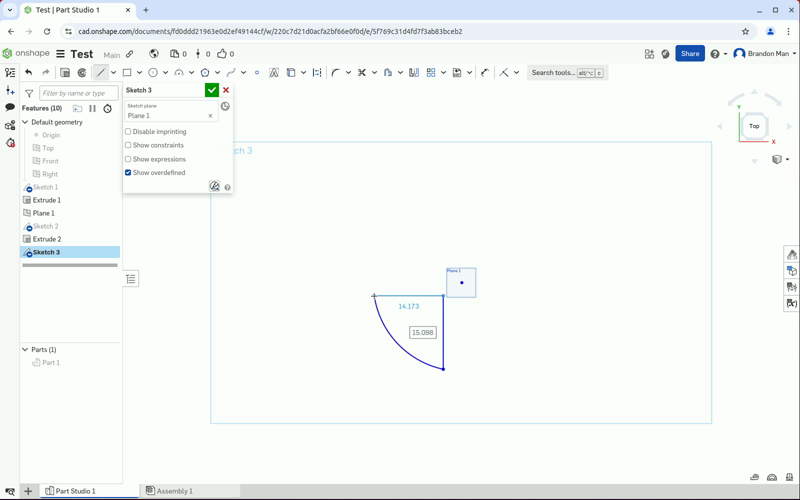
key_up(shift)
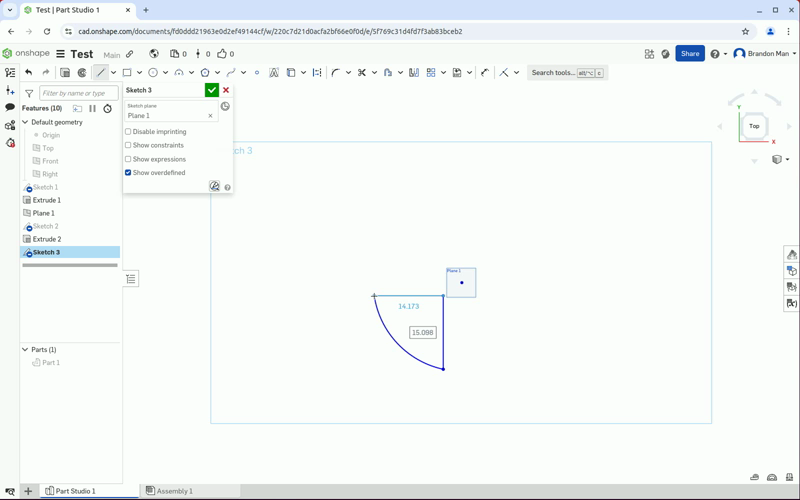
click(374, 295)
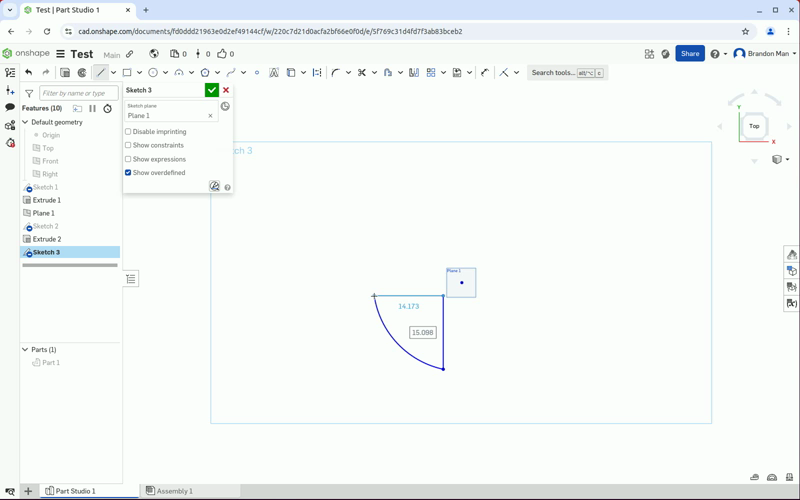
key(esc)
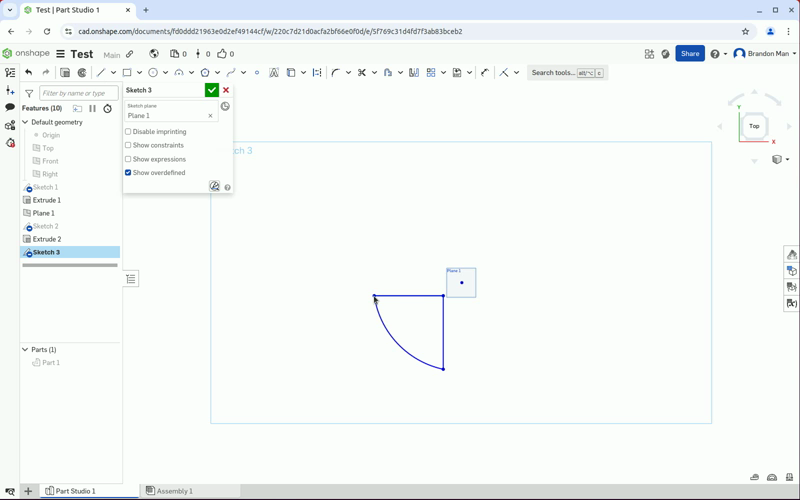
mouse_move(406, 304)
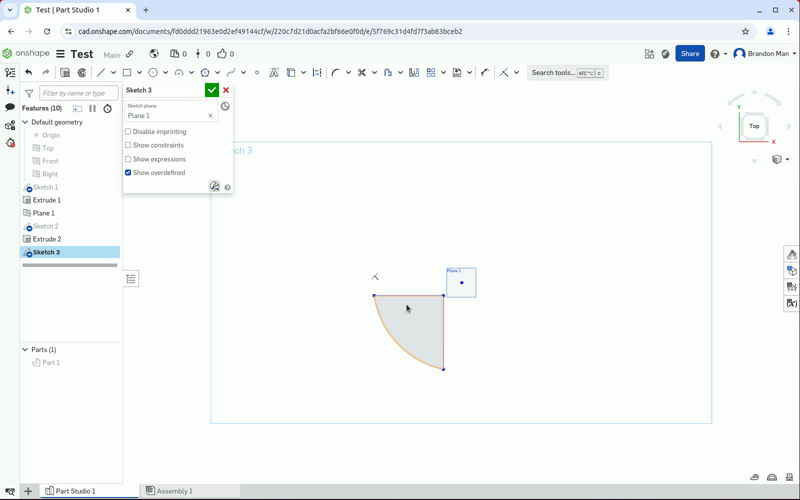
click(406, 304)
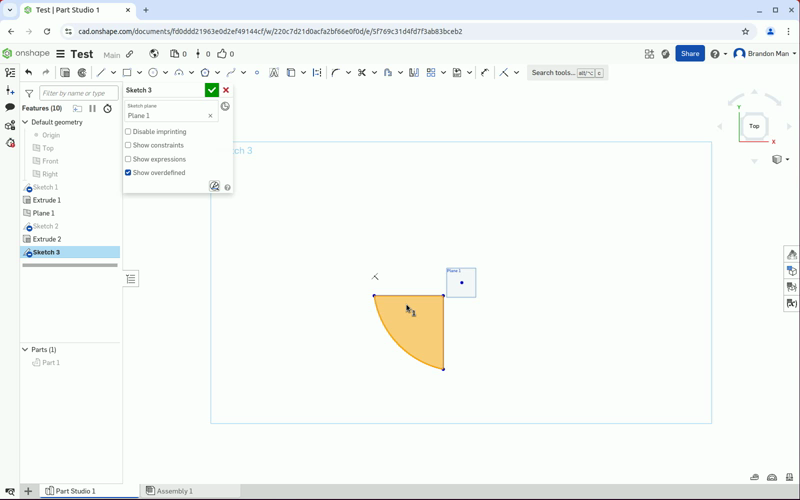
mouse_move(73, 352)
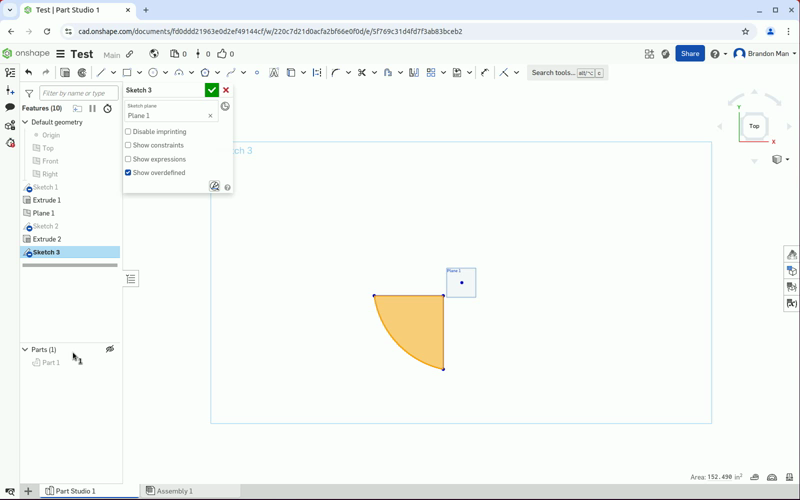
key(shift+y)
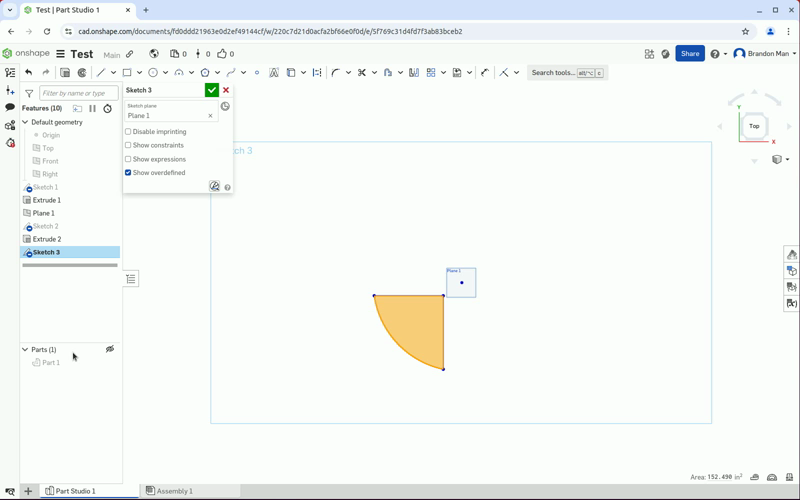
key(shift+e)
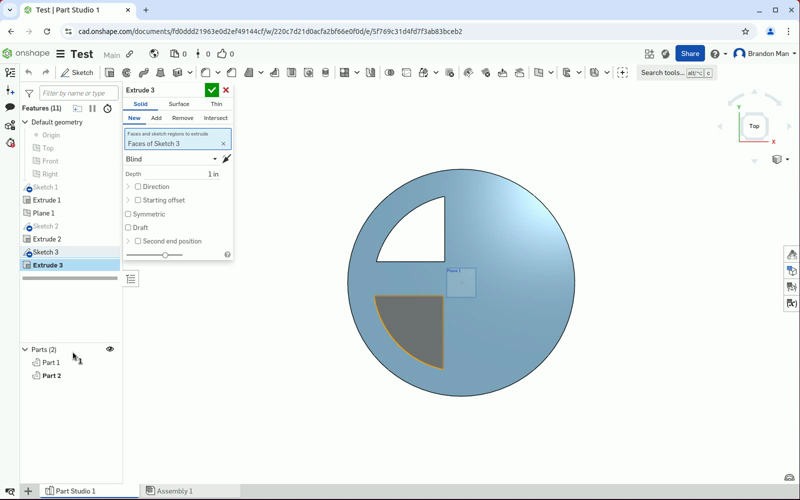
mouse_move(143, 106)
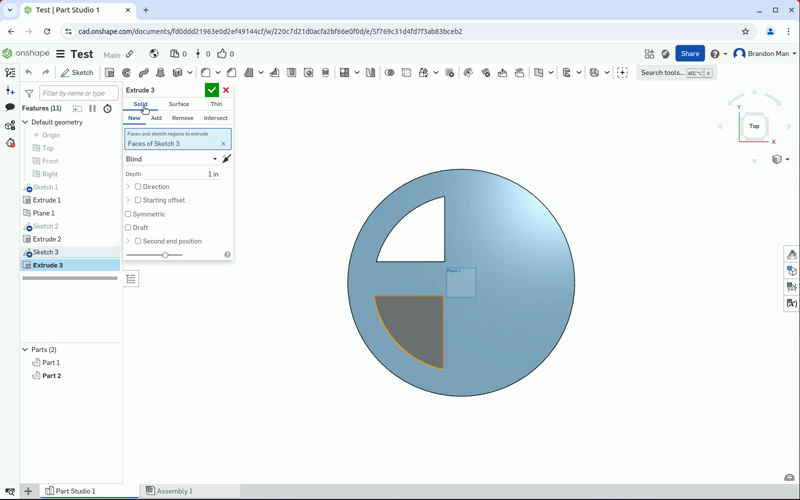
click(143, 106)
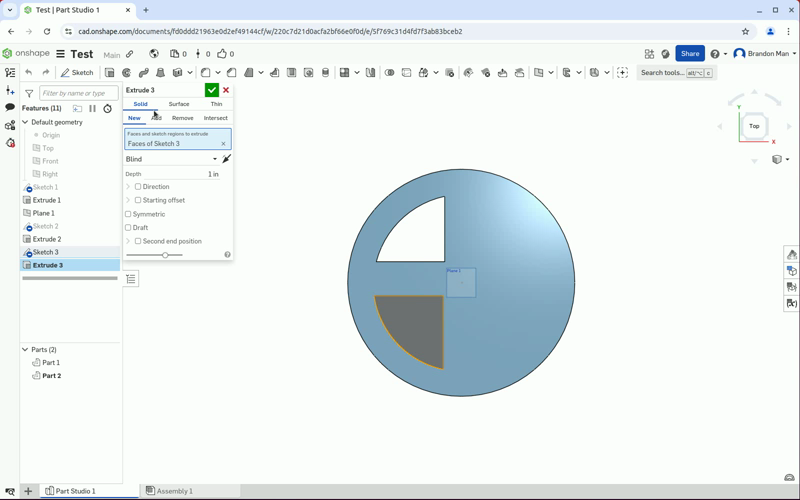
mouse_move(186, 120)
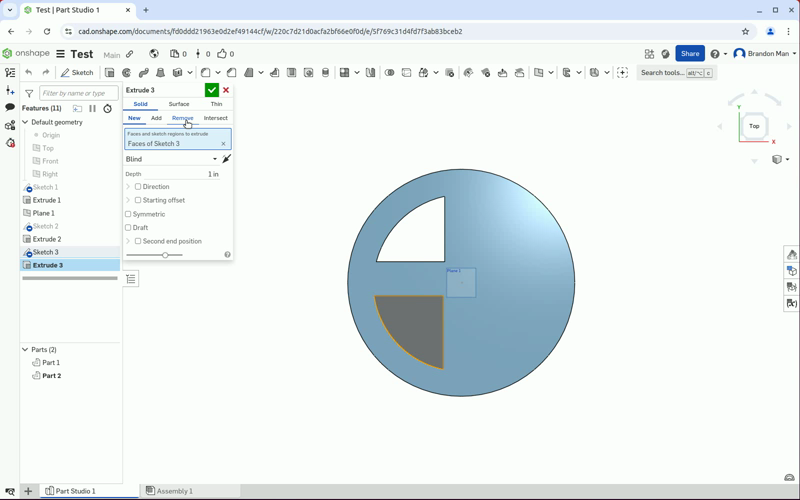
click(186, 120)
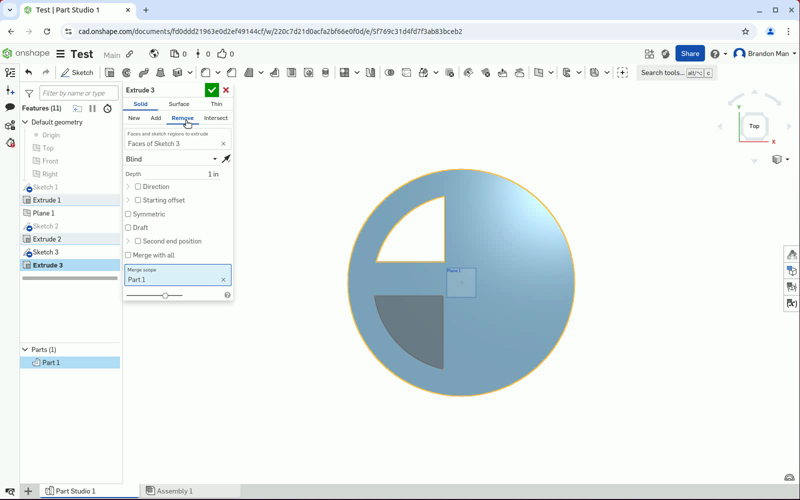
key(tab, 4)
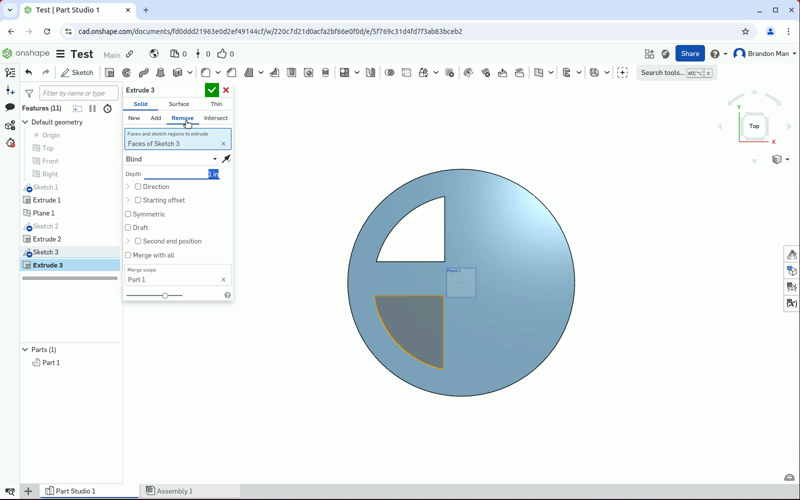
text(13.961)
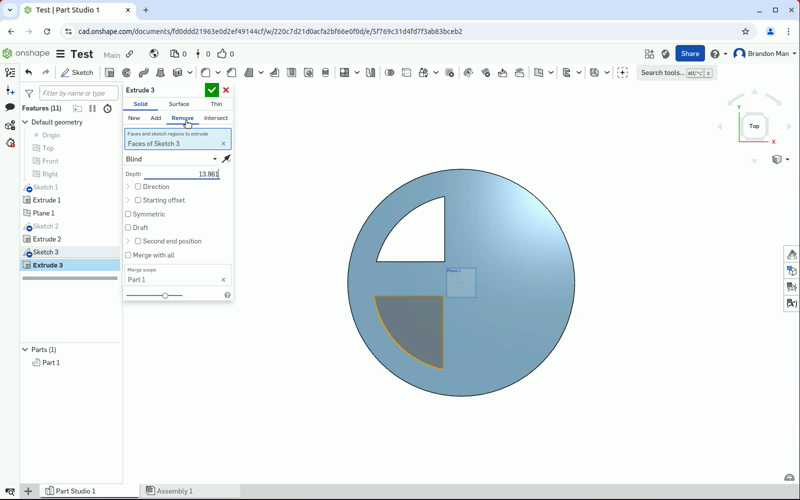
key(tab, 6)
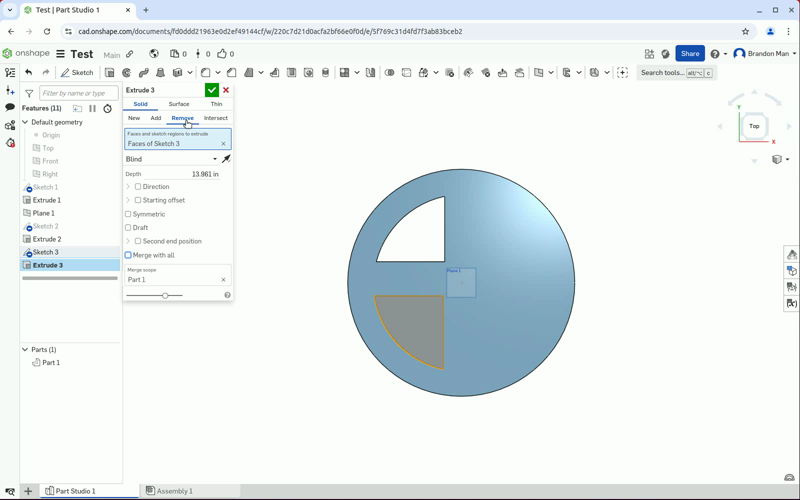
key(space)
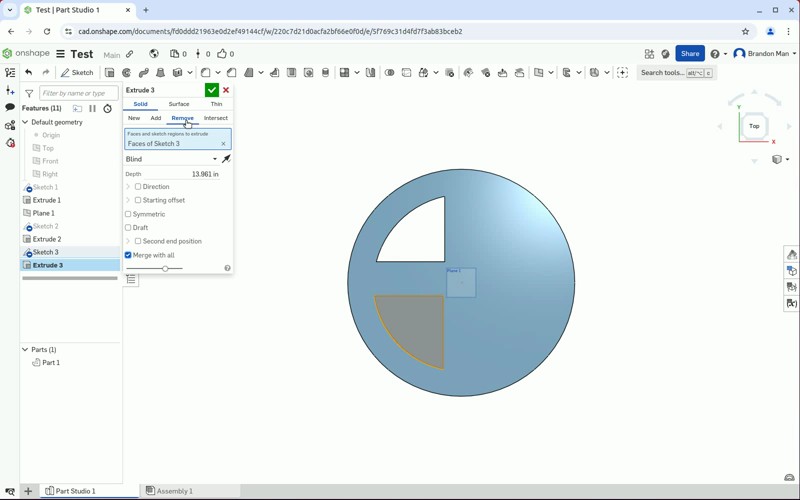
key(enter)
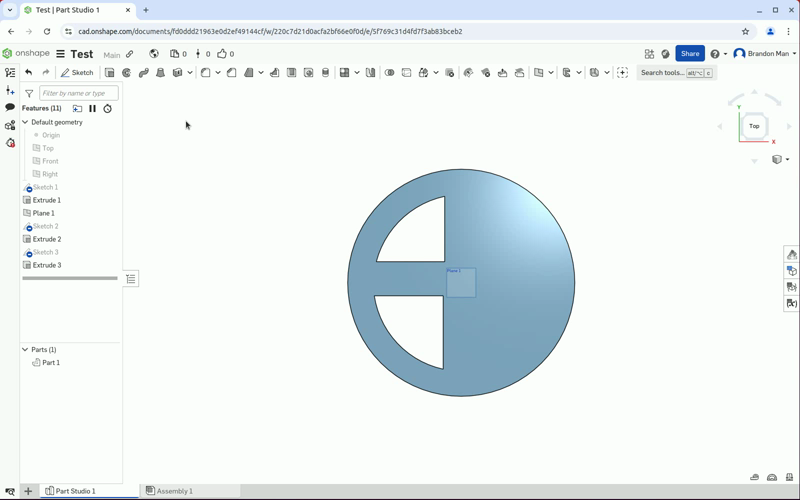
key(shift+h)
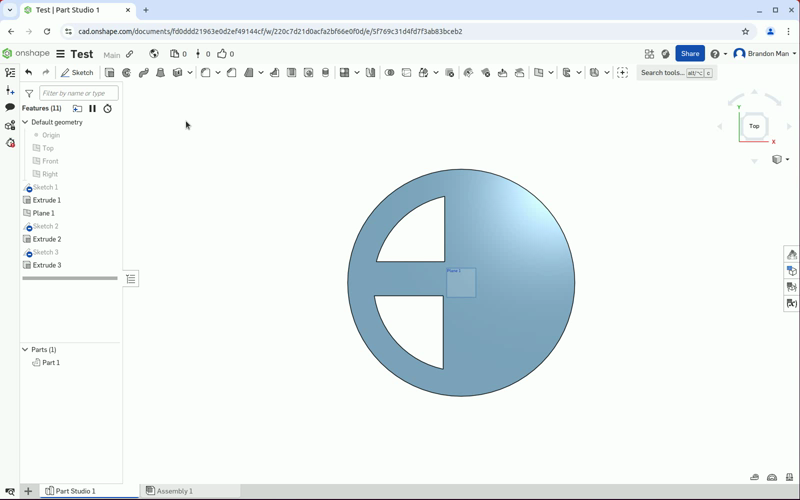
key(shift+h)
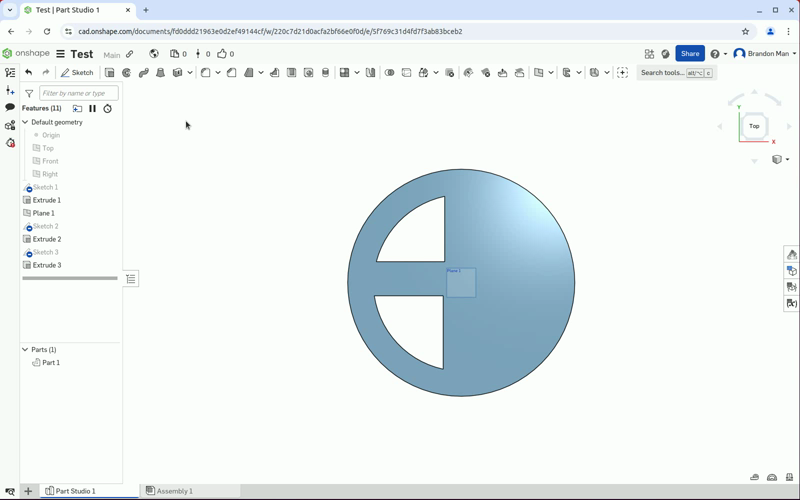
mouse_move(73, 189)
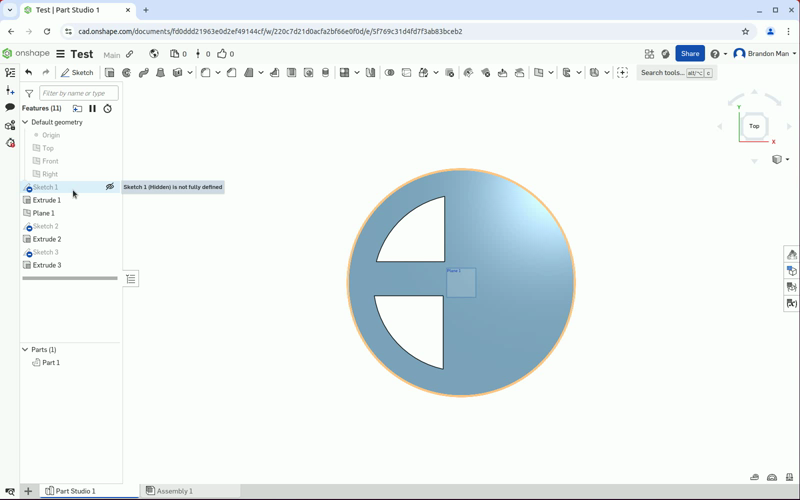
click(73, 189)
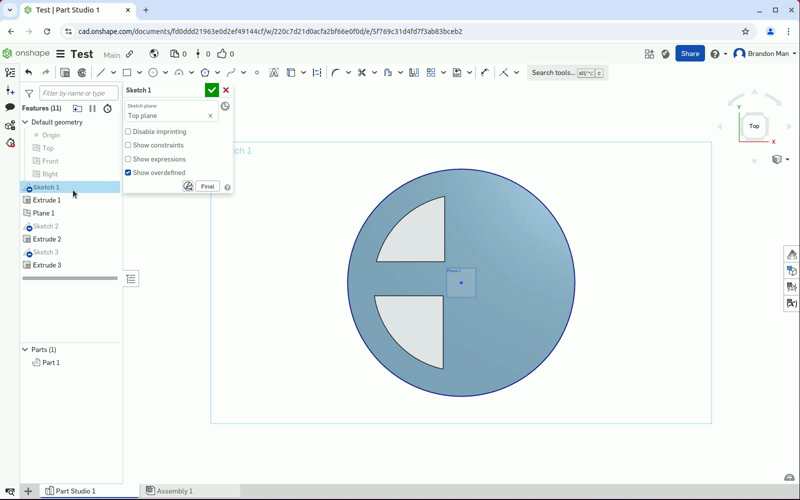
mouse_move(229, 92)
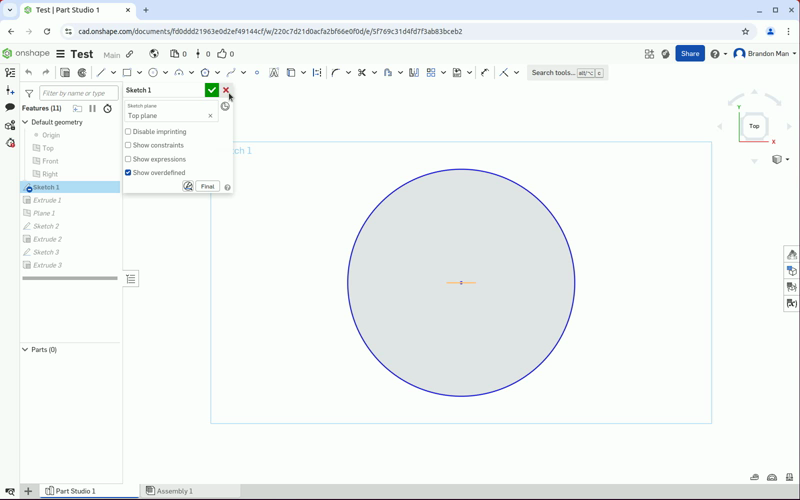
click(229, 92)
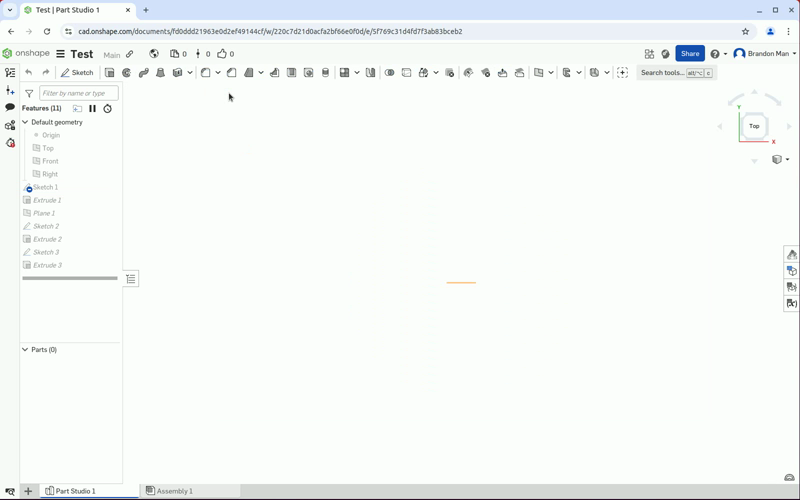
key(shift+s)
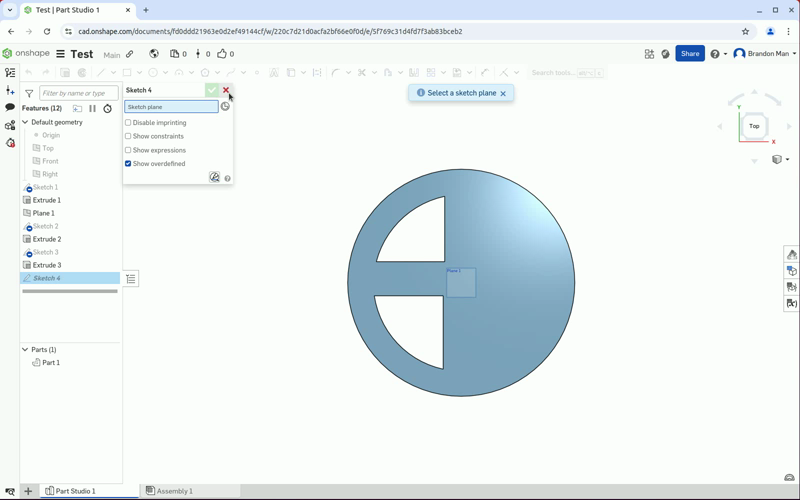
mouse_move(73, 215)
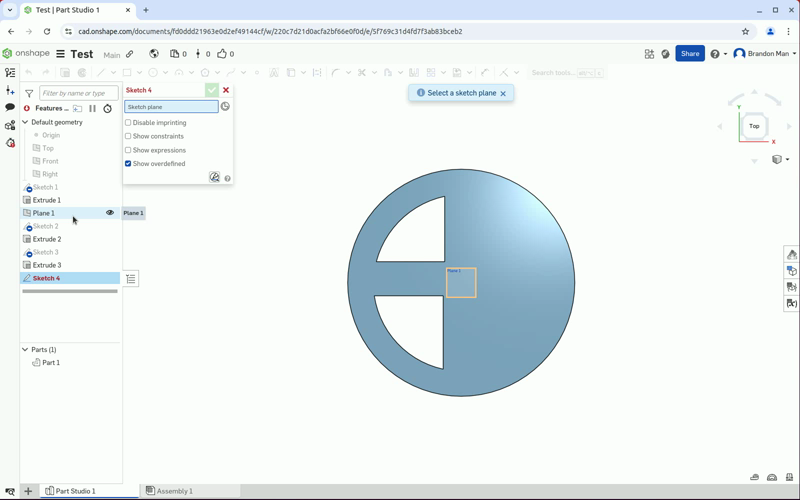
click(73, 215)
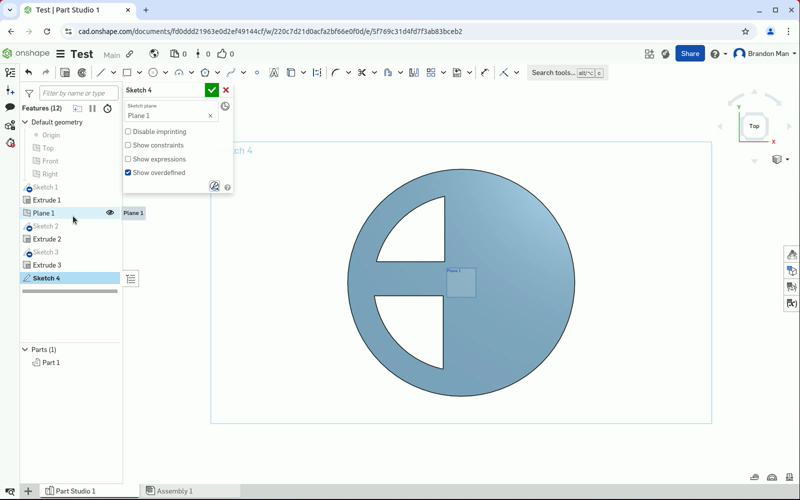
mouse_move(73, 352)
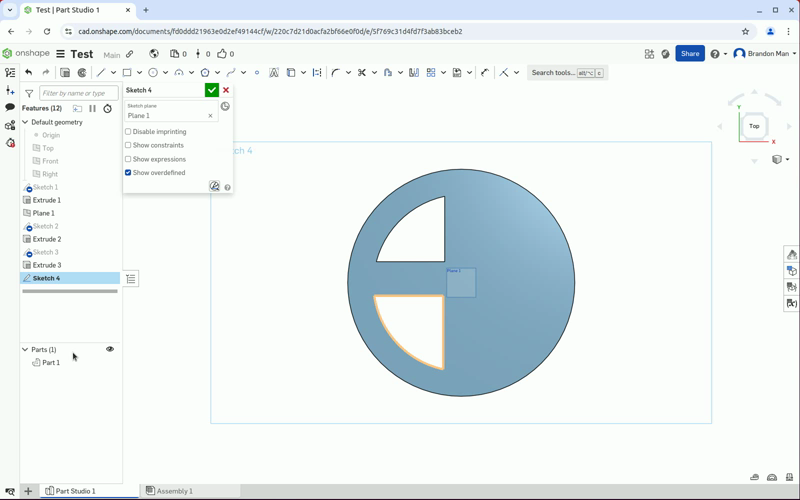
key(y)
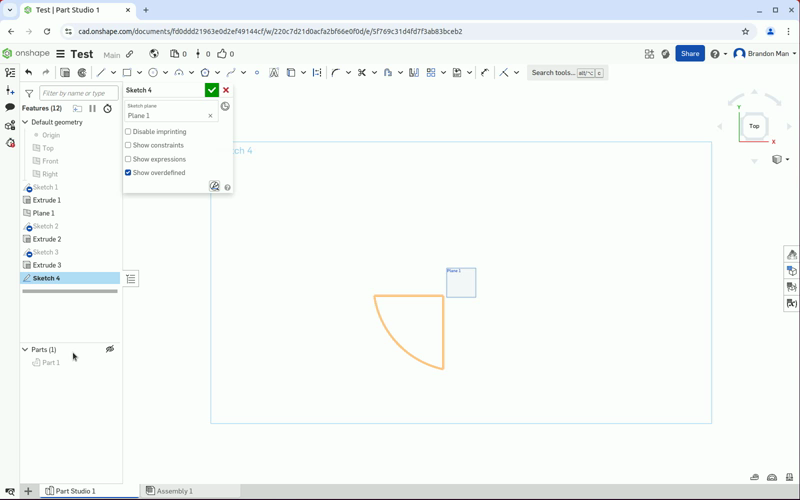
key(a)
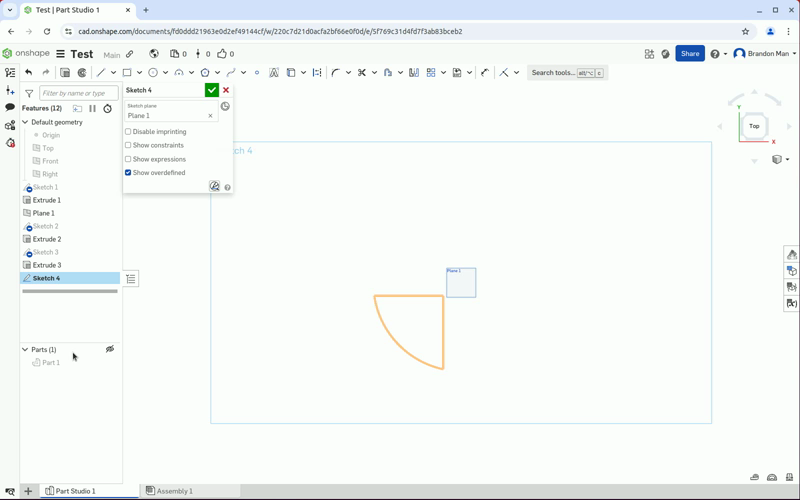
key_down(shift)
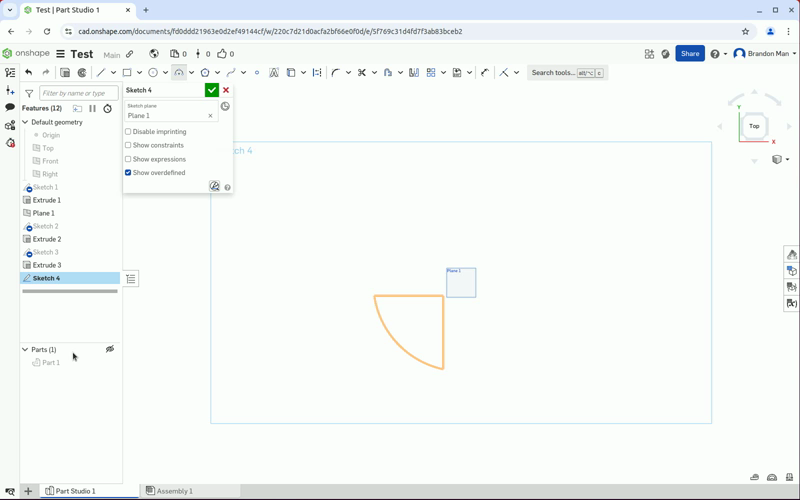
mouse_move(478, 368)
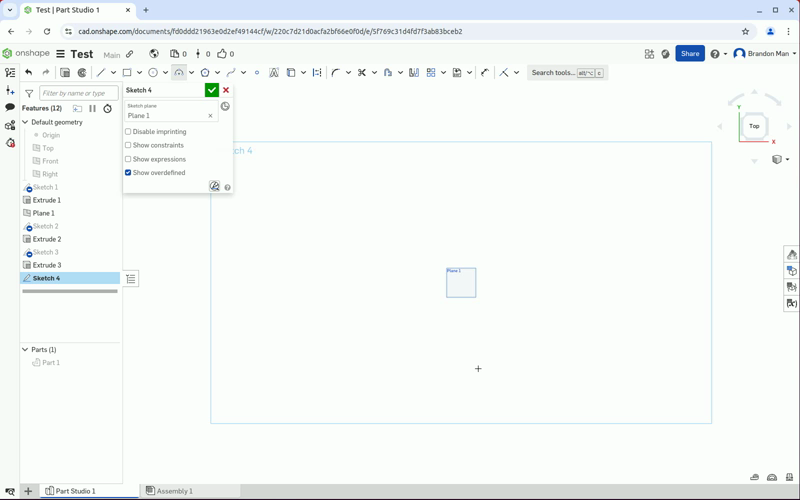
click(478, 368)
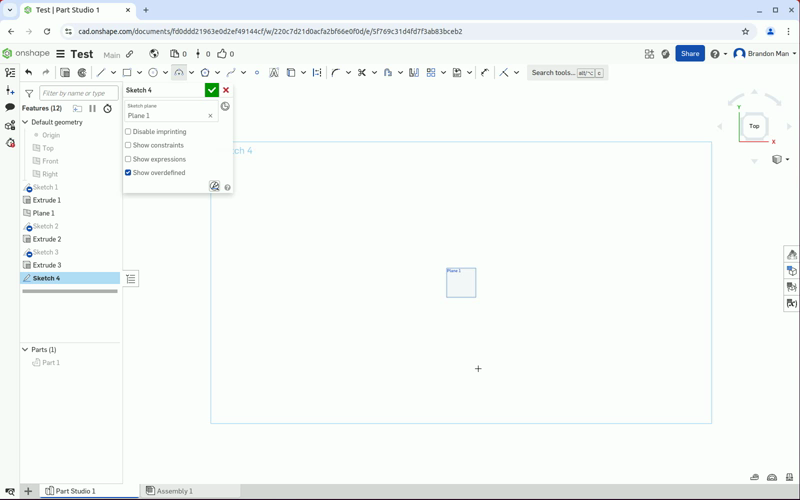
key_up(shift)
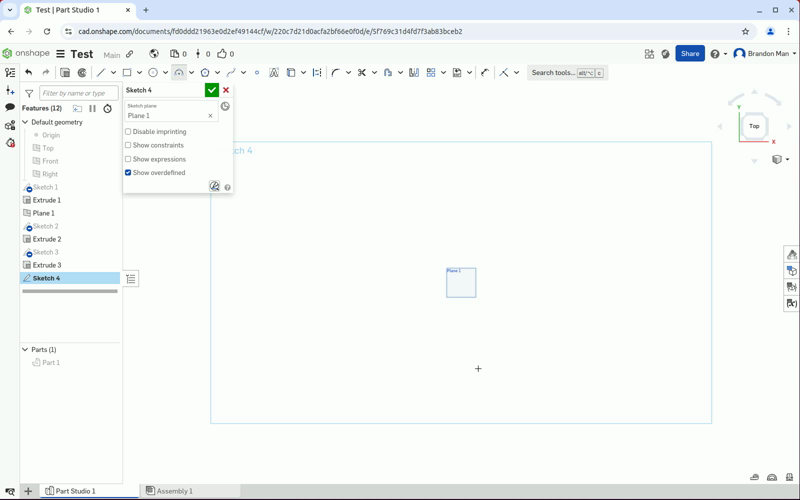
key_down(shift)
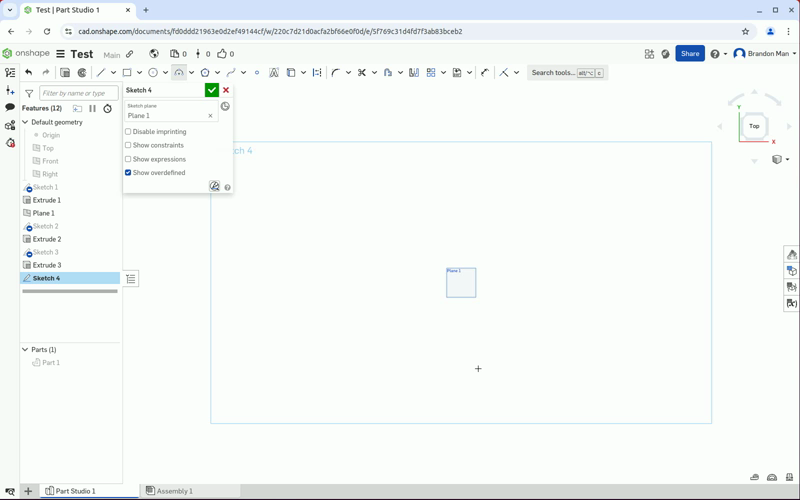
mouse_move(548, 295)
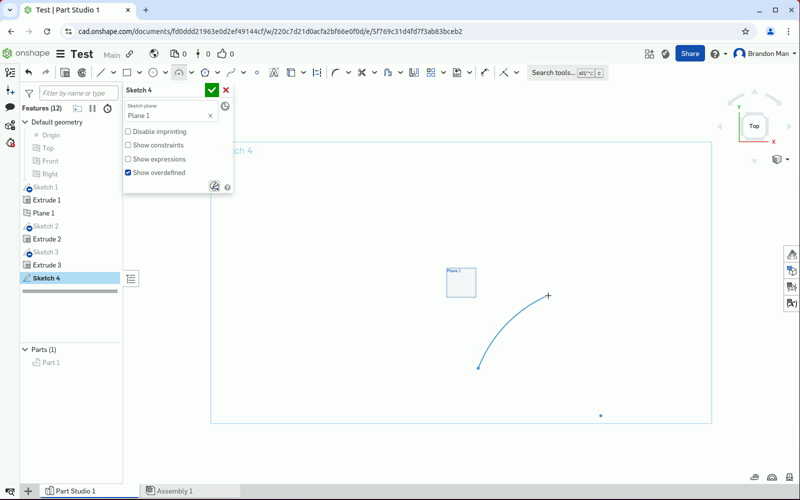
click(548, 295)
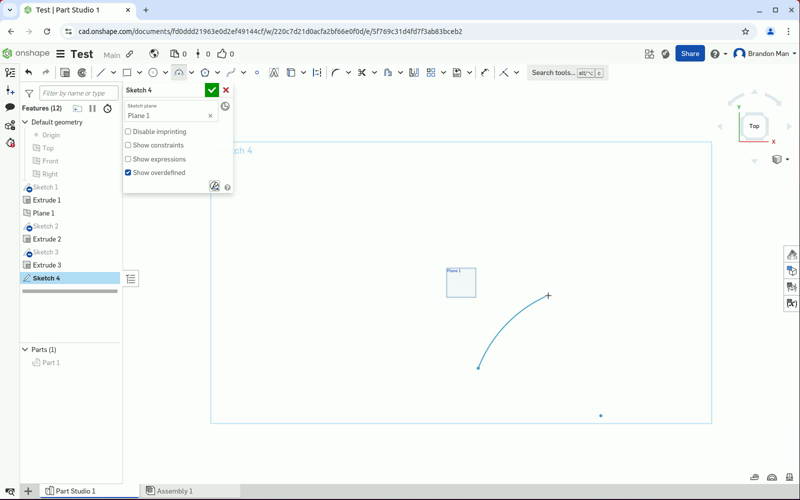
mouse_move(525, 342)
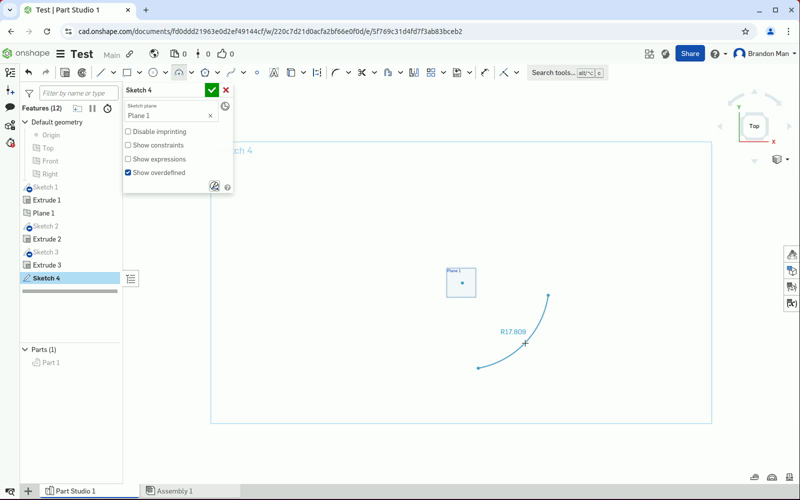
click(525, 342)
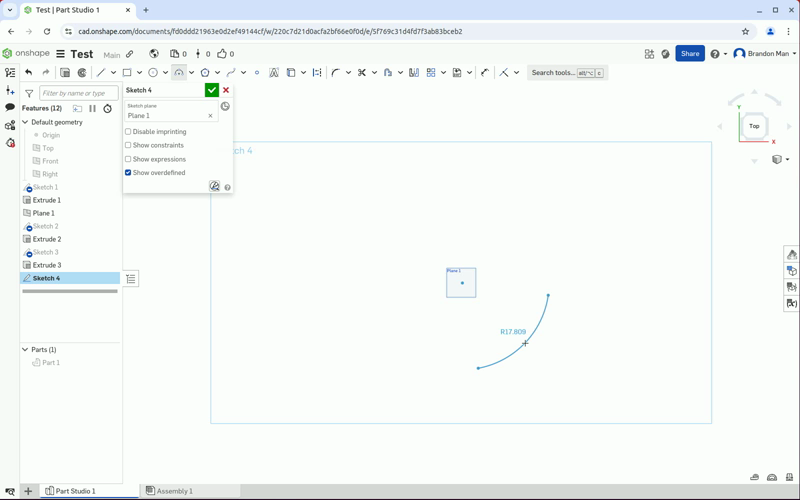
key_up(shift)
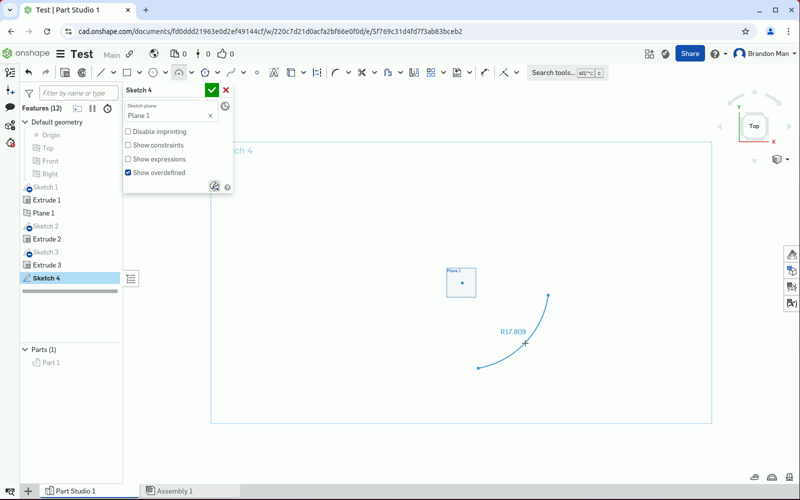
key(esc)
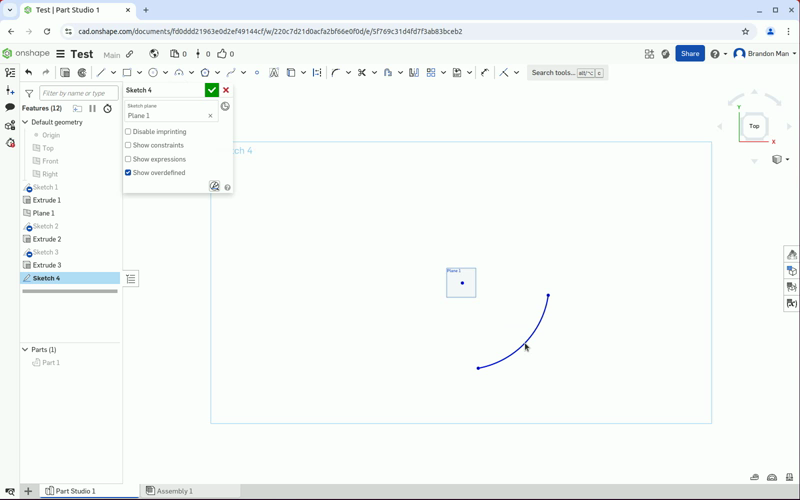
key(l)
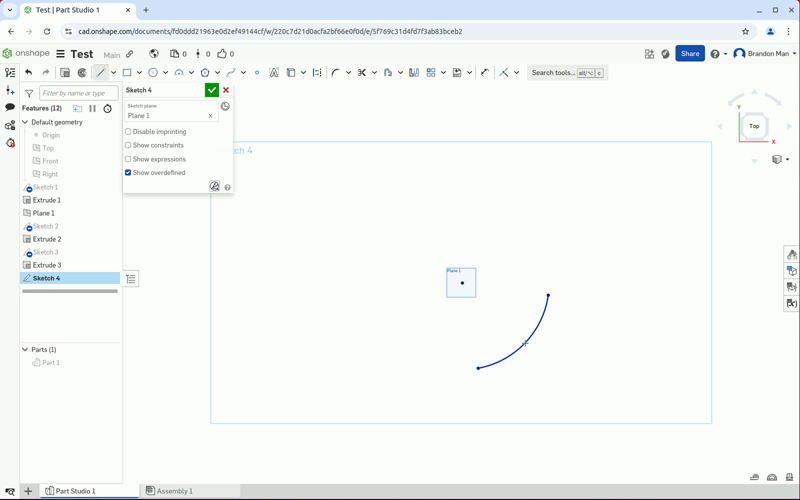
mouse_move(548, 295)
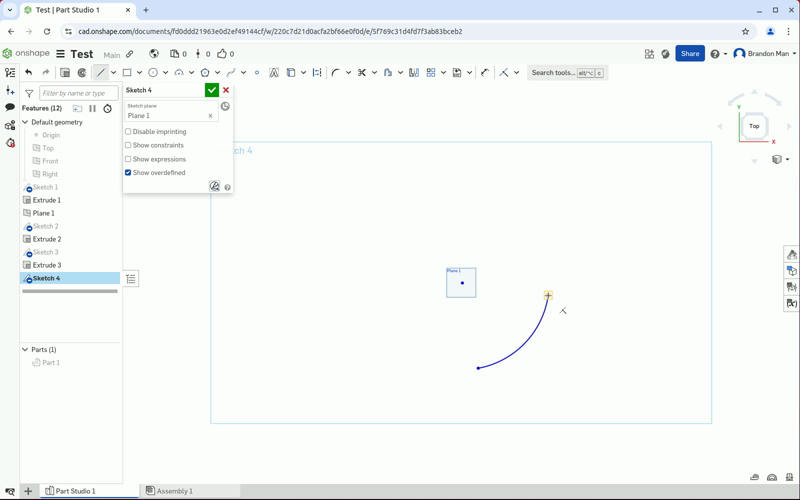
click(548, 295)
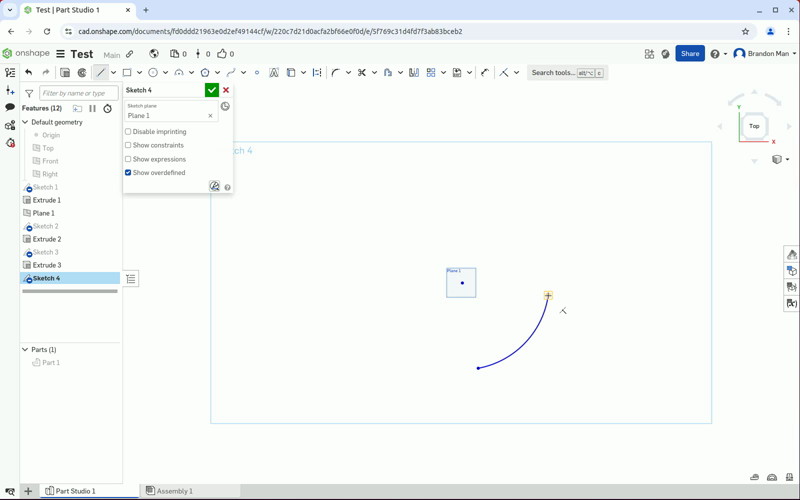
key_down(shift)
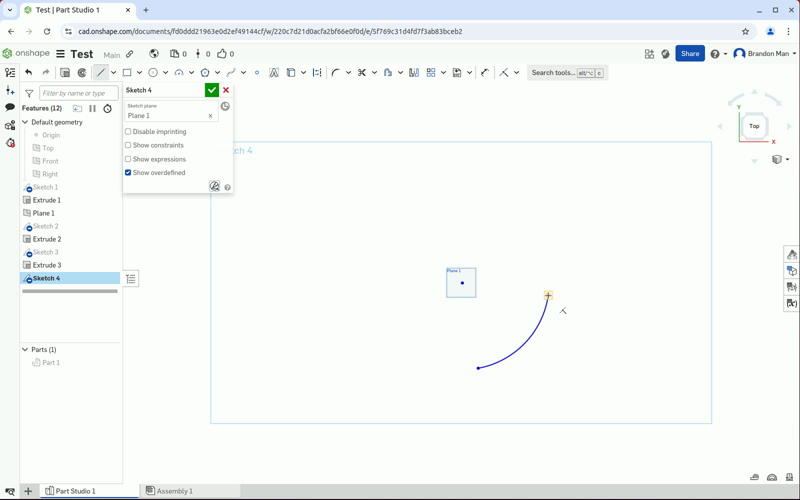
mouse_move(478, 295)
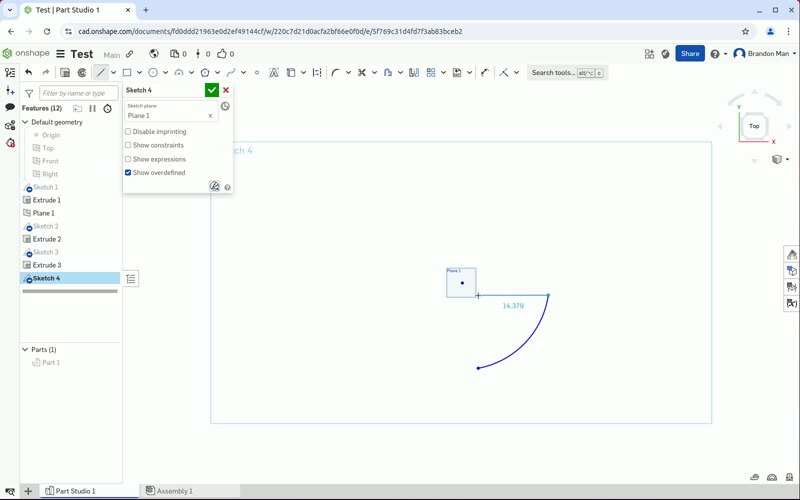
click(478, 295)
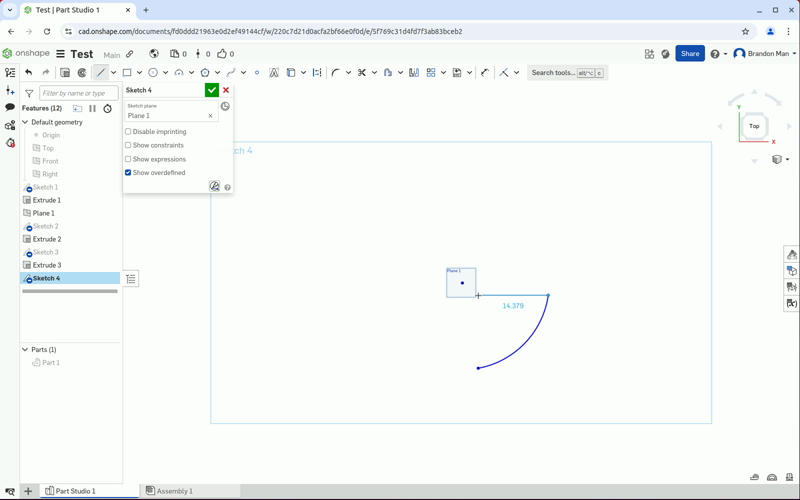
key_up(shift)
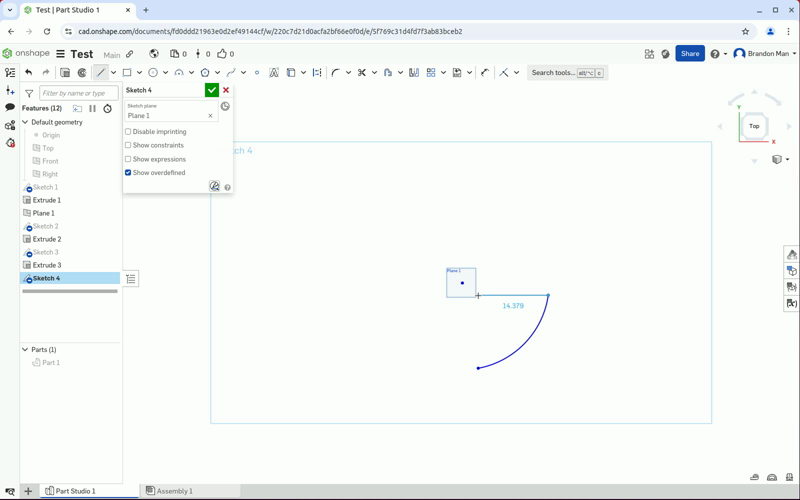
key_down(shift)
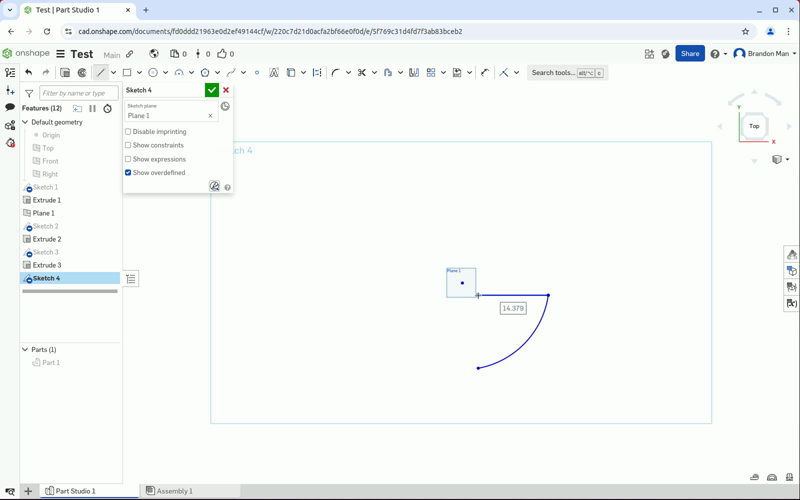
mouse_move(478, 368)
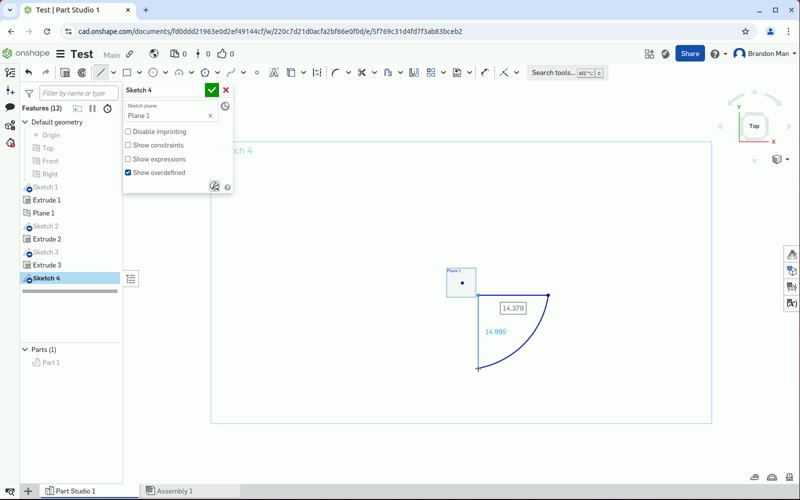
key_up(shift)
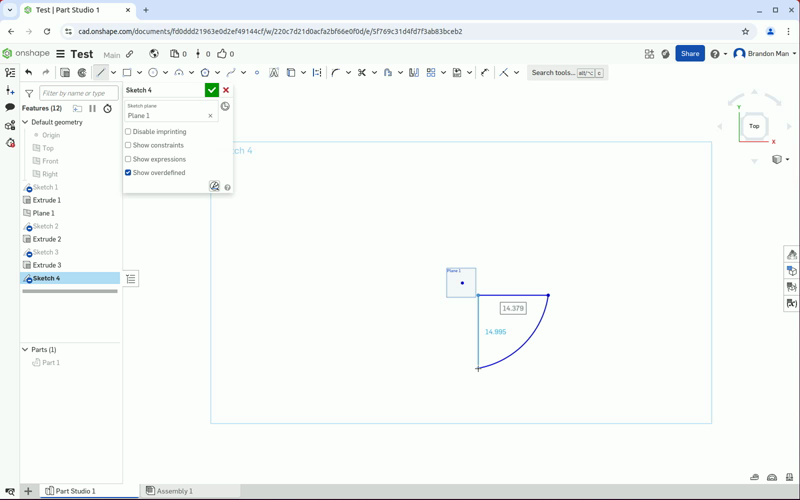
click(478, 368)
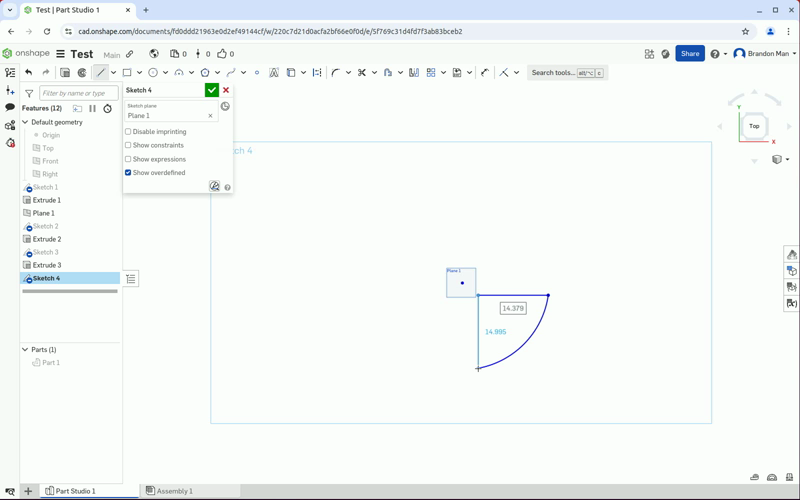
key(esc)
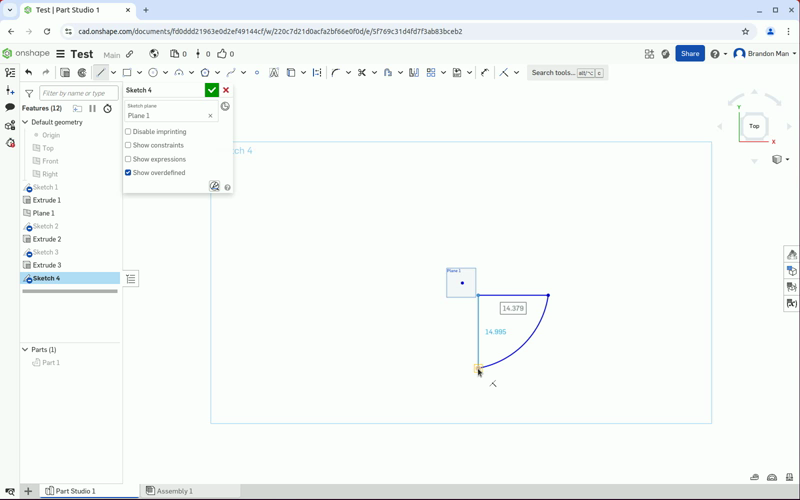
mouse_move(485, 320)
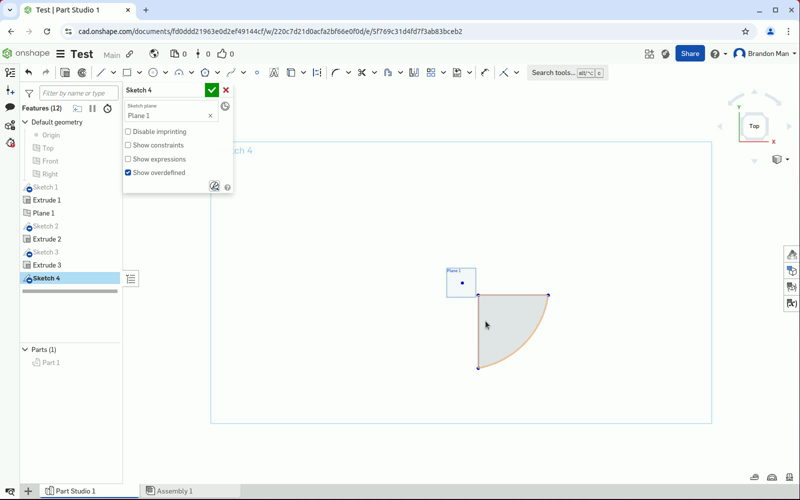
click(485, 320)
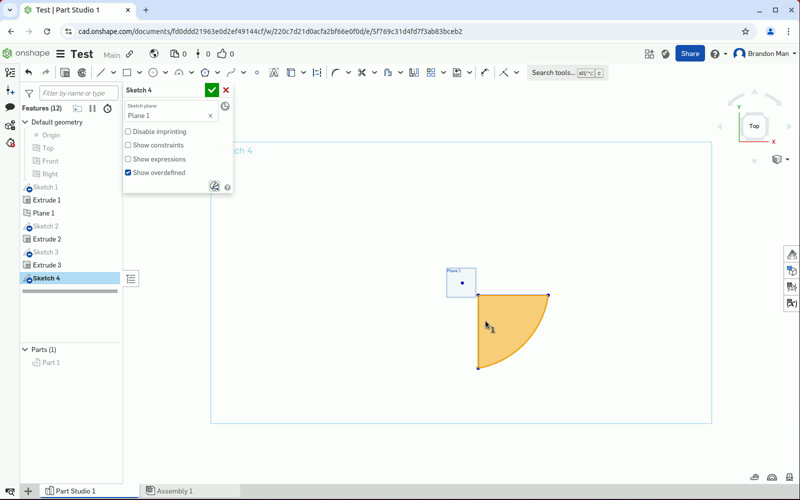
mouse_move(73, 352)
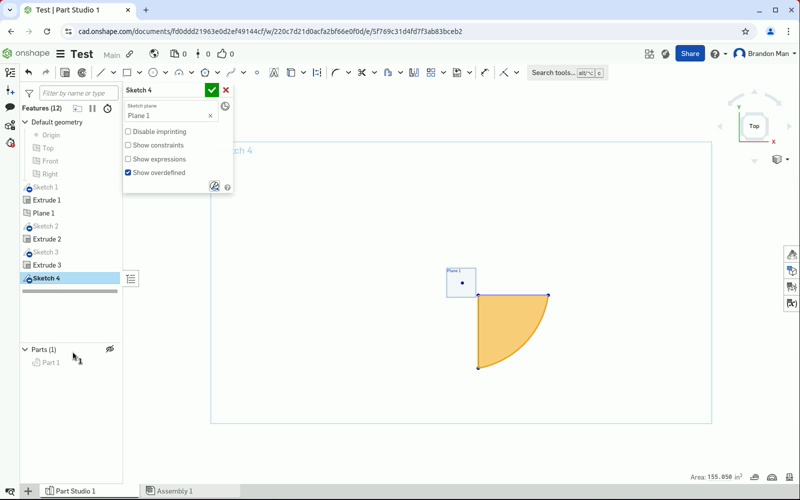
key(shift+y)
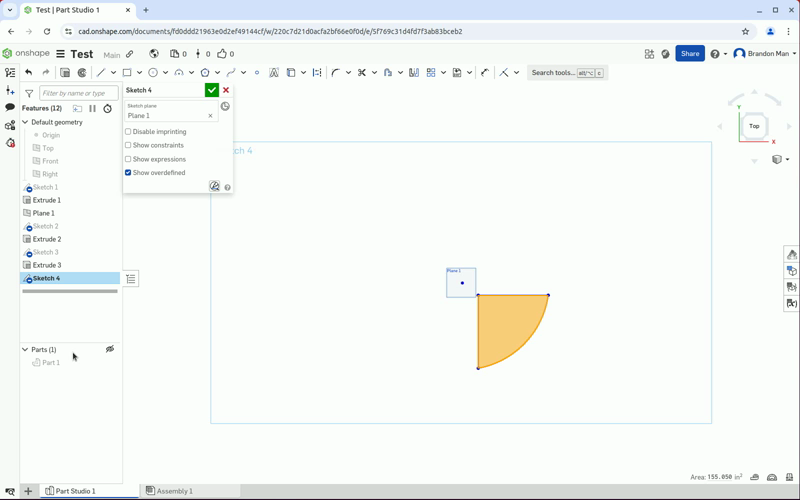
key(shift+e)
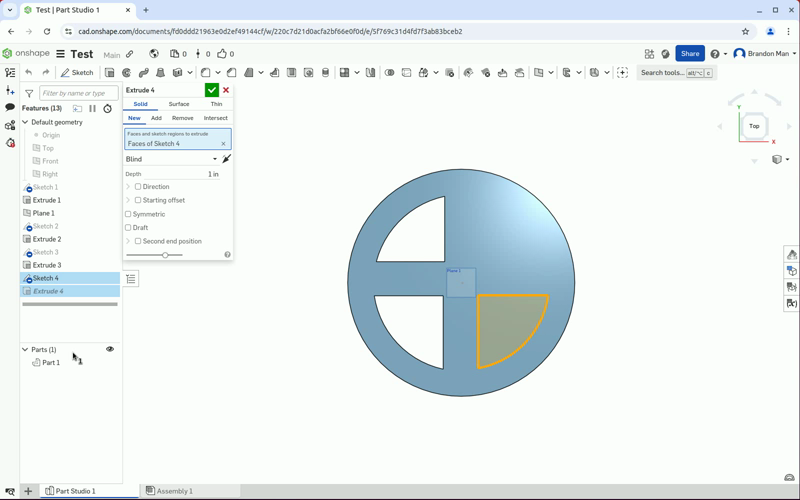
mouse_move(143, 106)
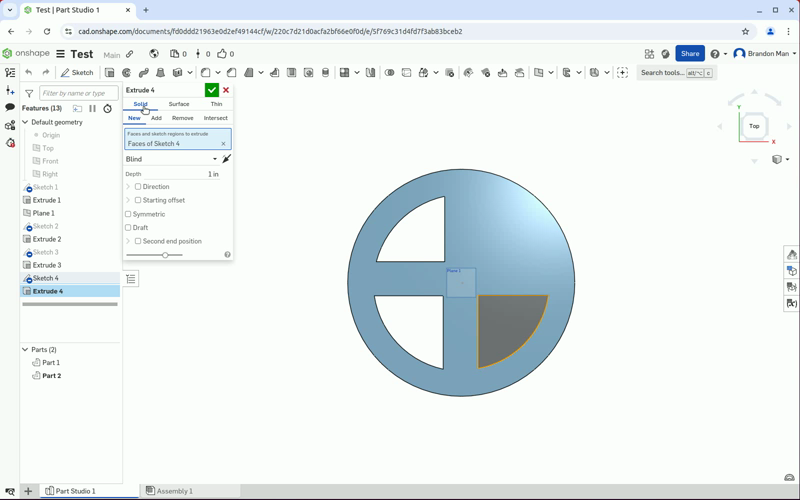
click(143, 106)
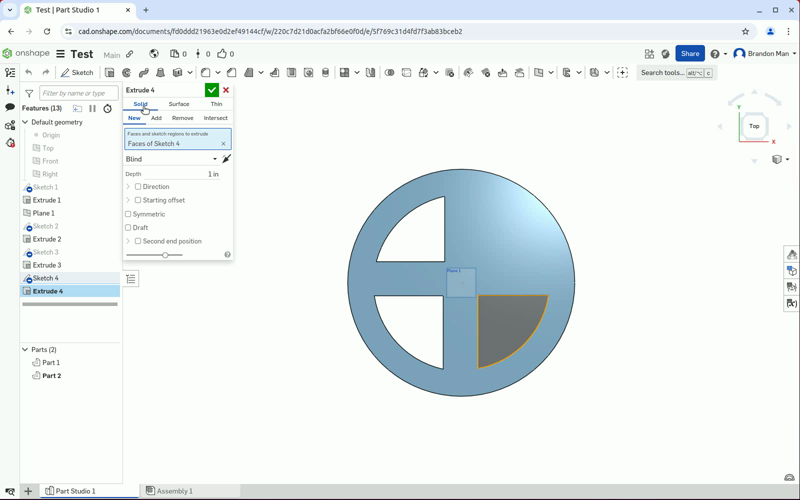
mouse_move(186, 120)
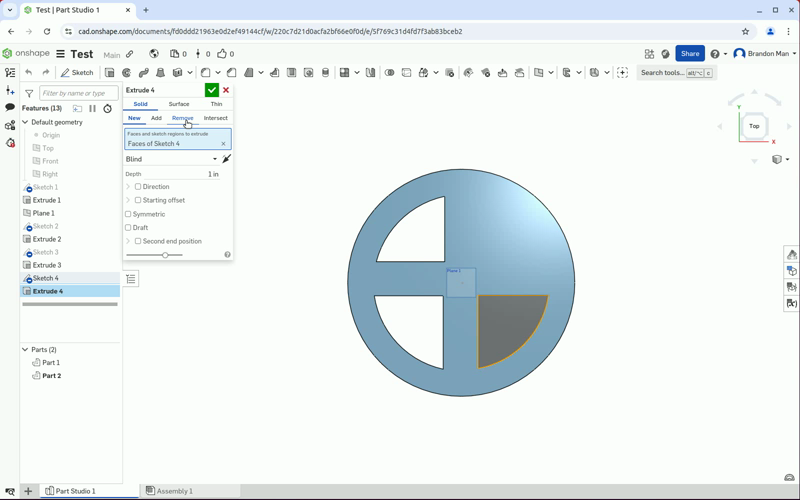
click(186, 120)
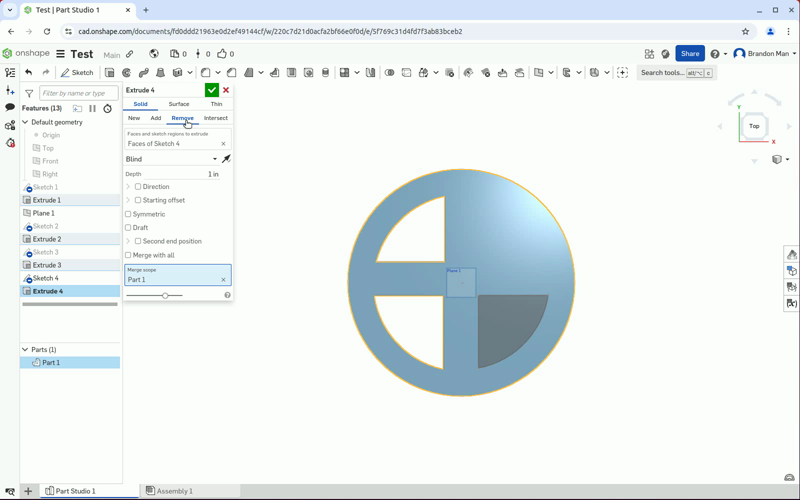
key(tab, 4)
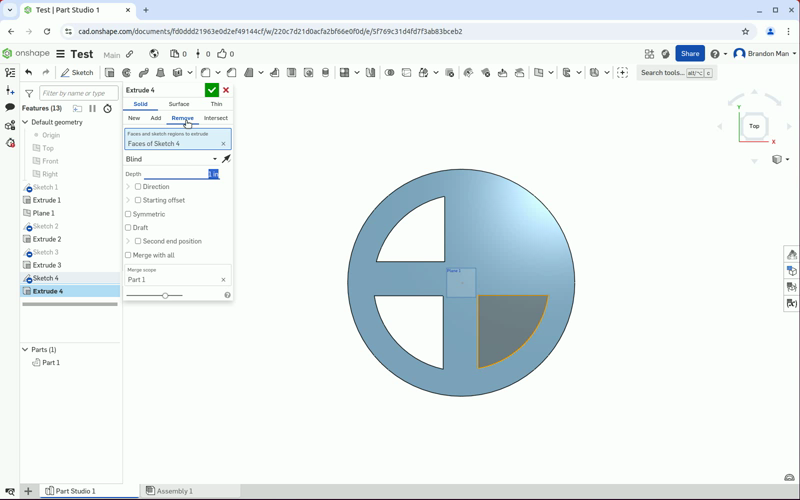
text(13.961)
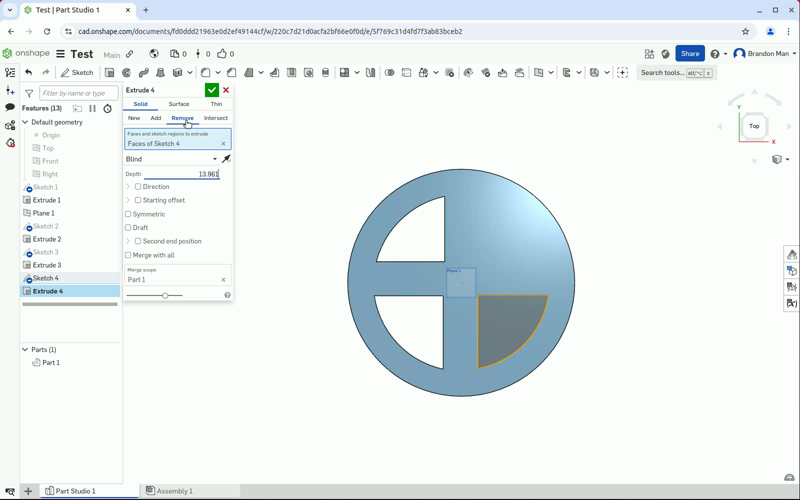
key(tab, 6)
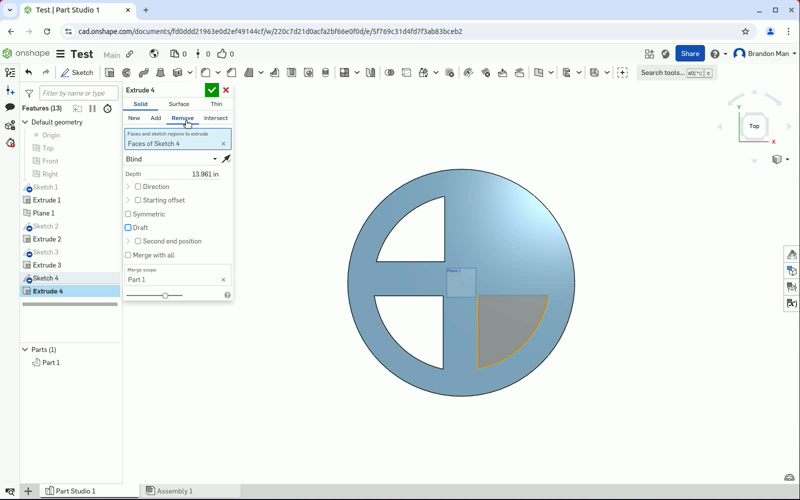
key(space)
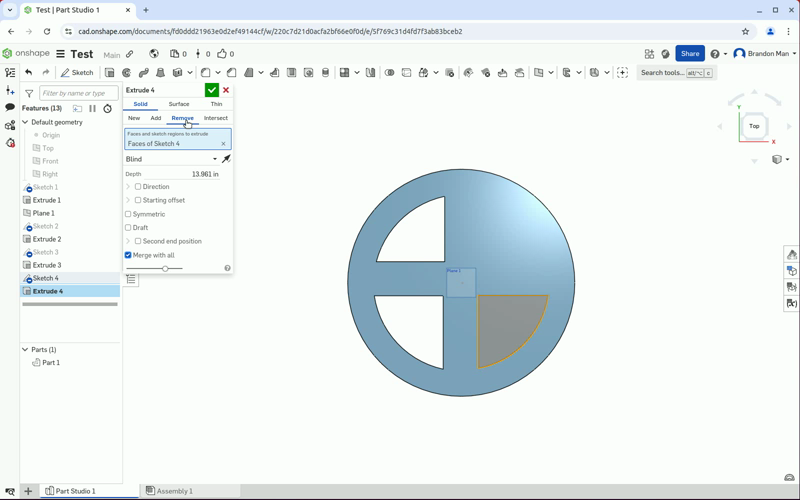
key(enter)
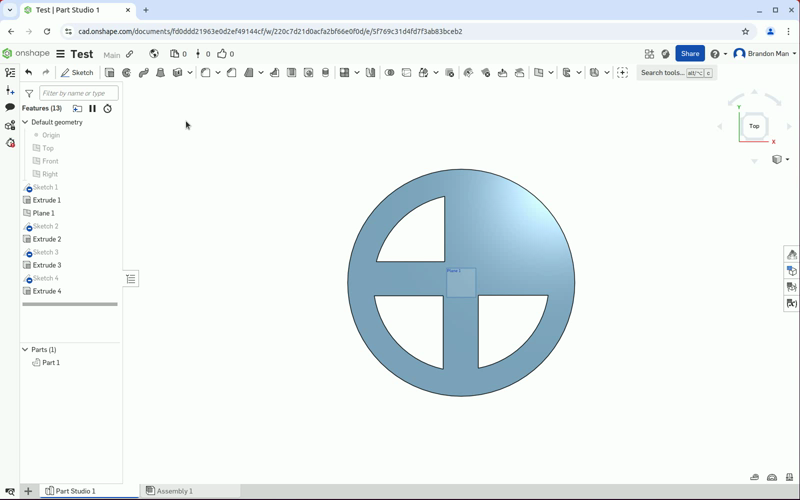
key(shift+h)
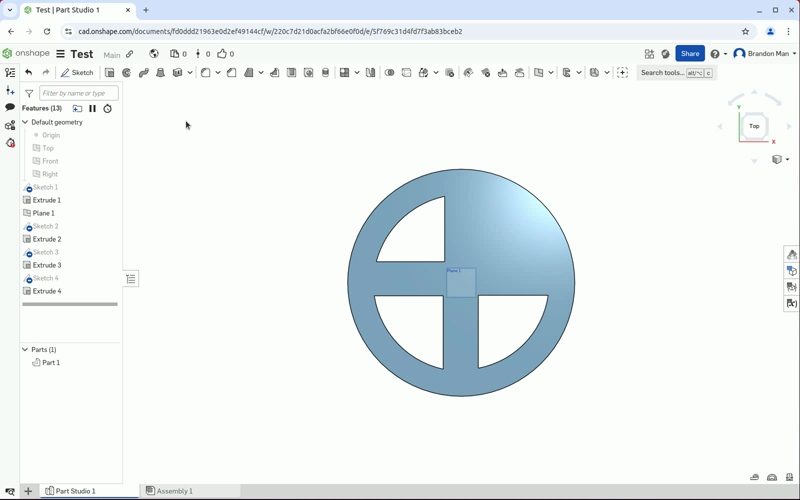
key(shift+h)
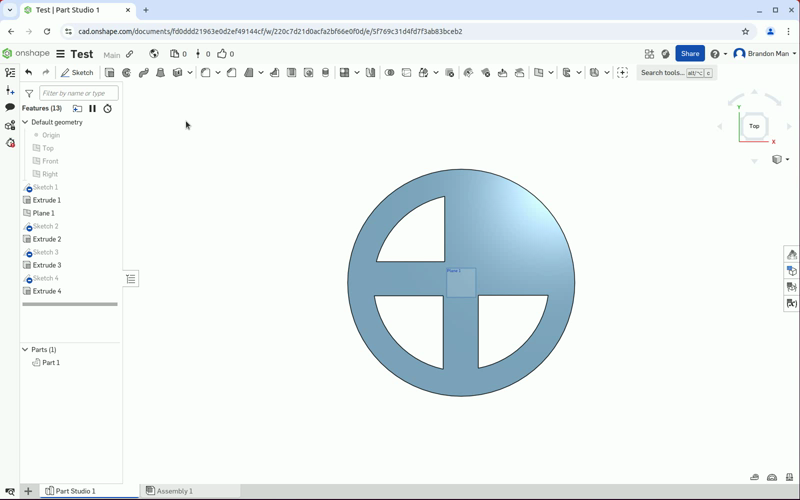
mouse_move(73, 189)
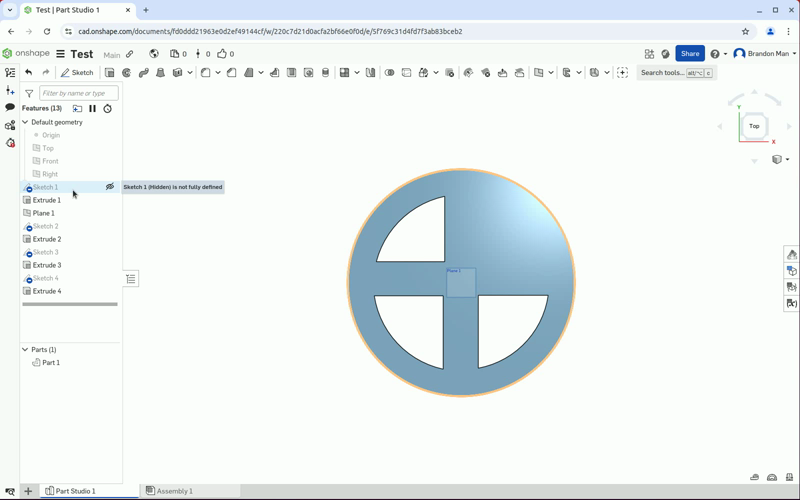
click(73, 189)
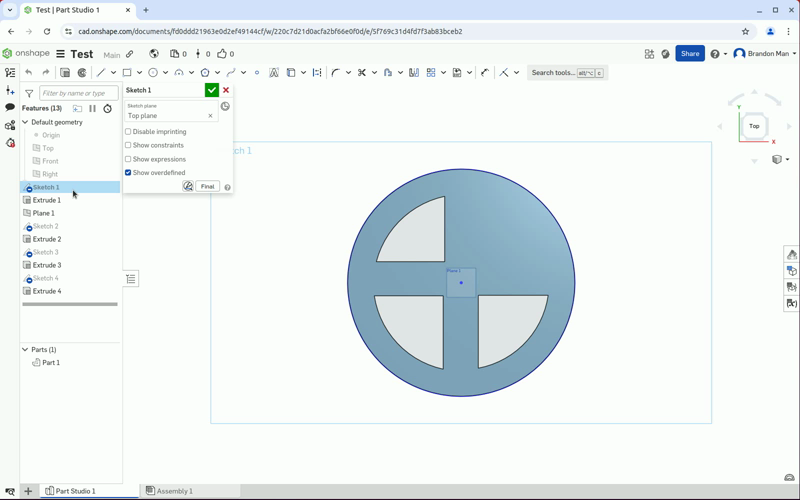
mouse_move(229, 92)
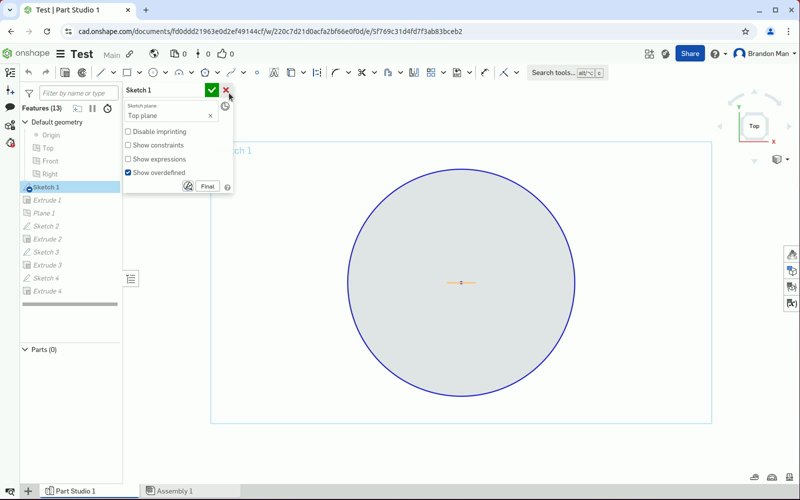
click(229, 92)
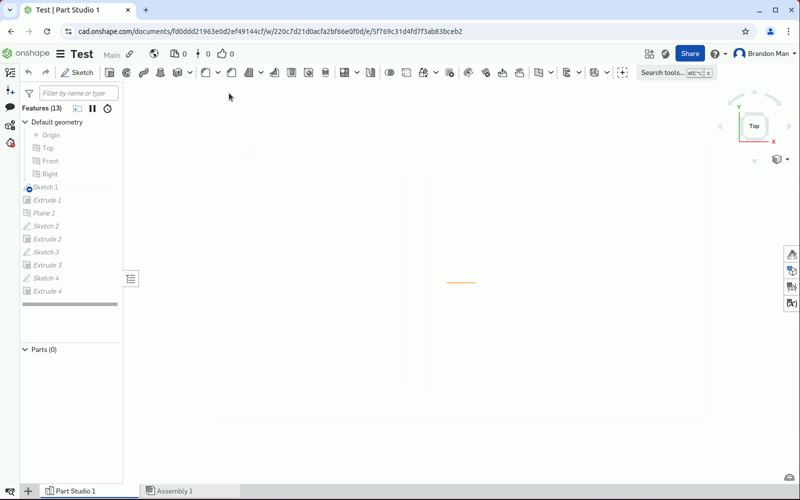
key(shift+s)
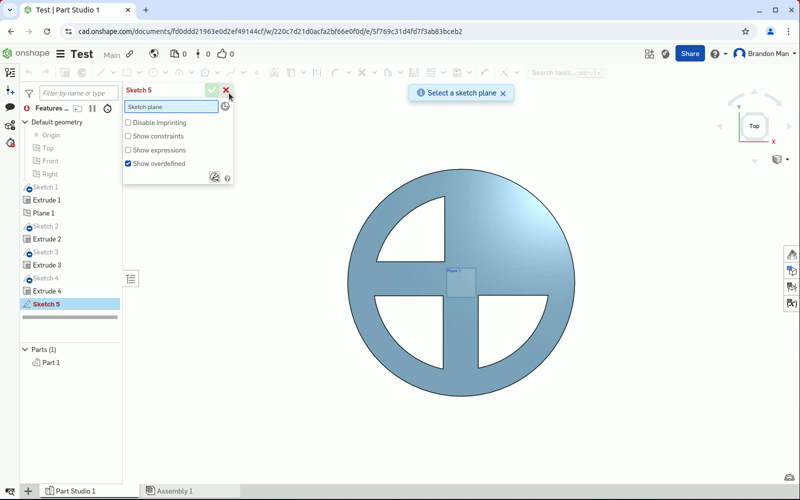
mouse_move(73, 215)
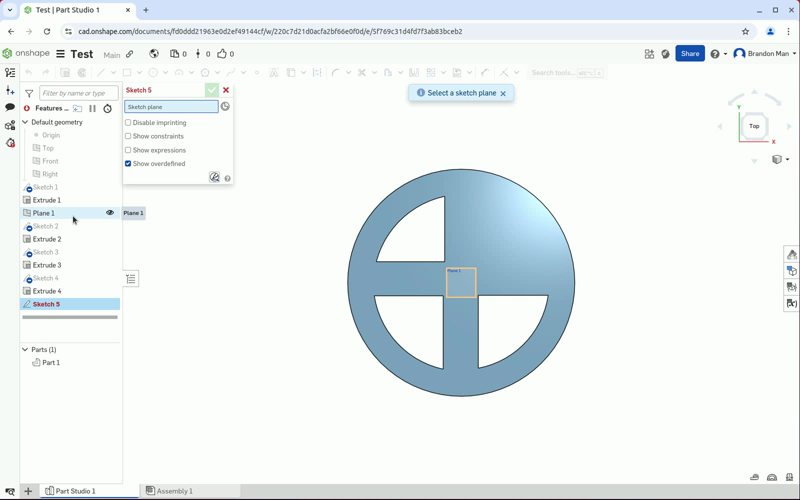
click(73, 215)
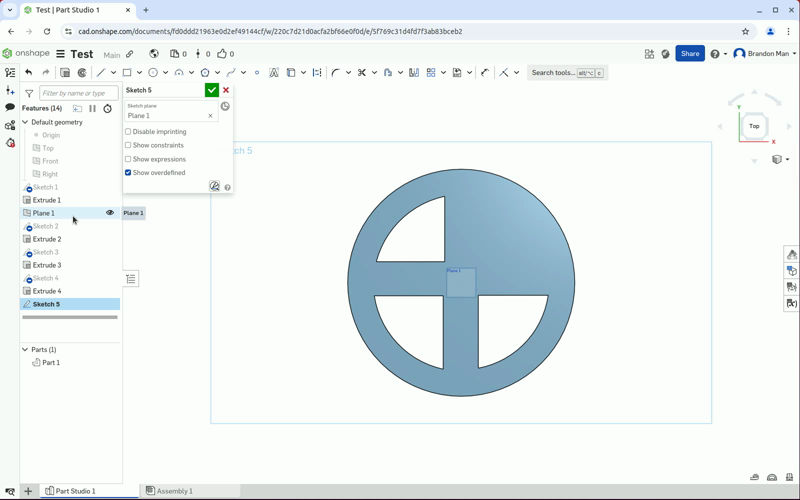
mouse_move(73, 352)
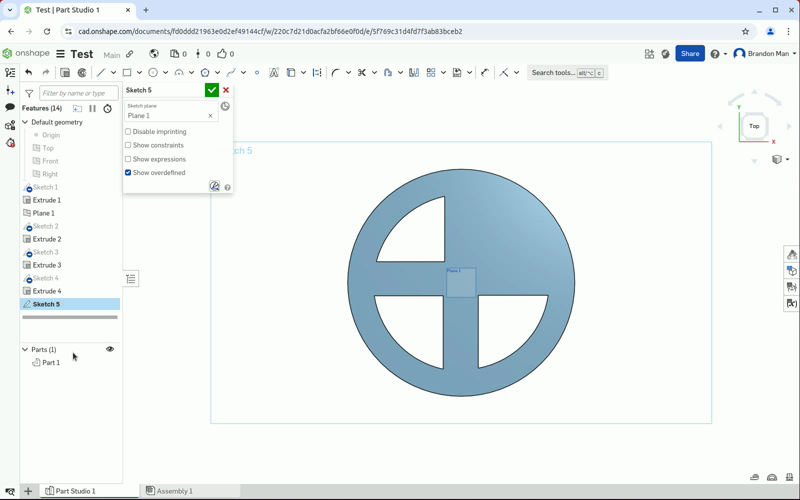
key(y)
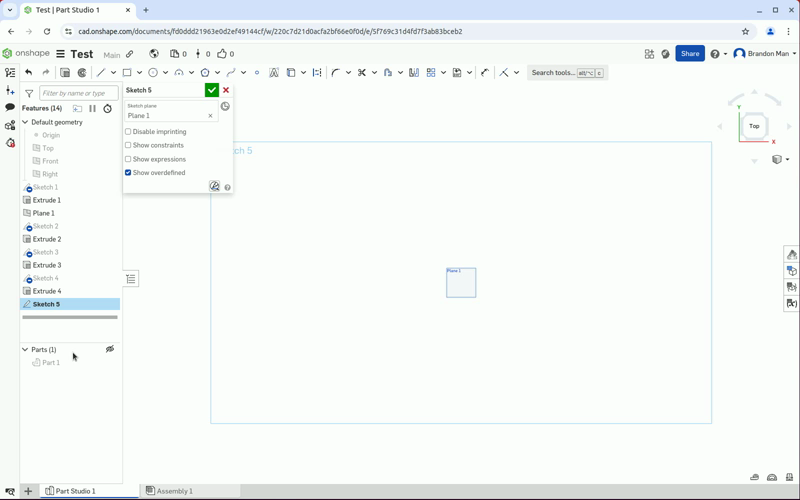
key(l)
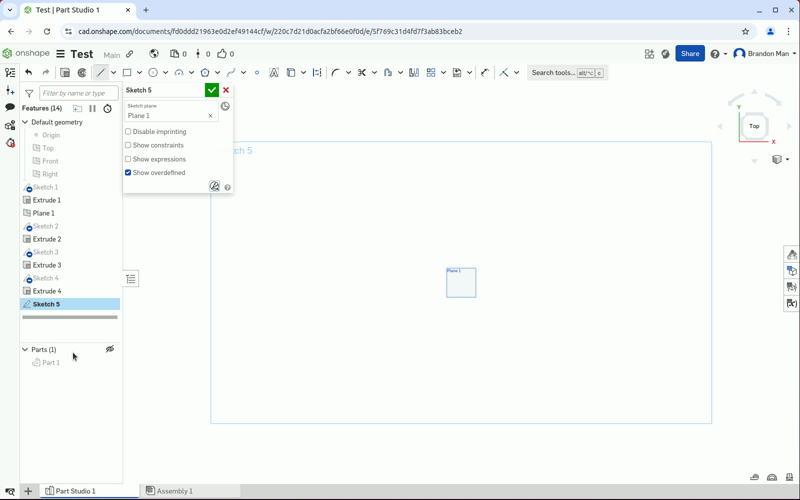
key_down(shift)
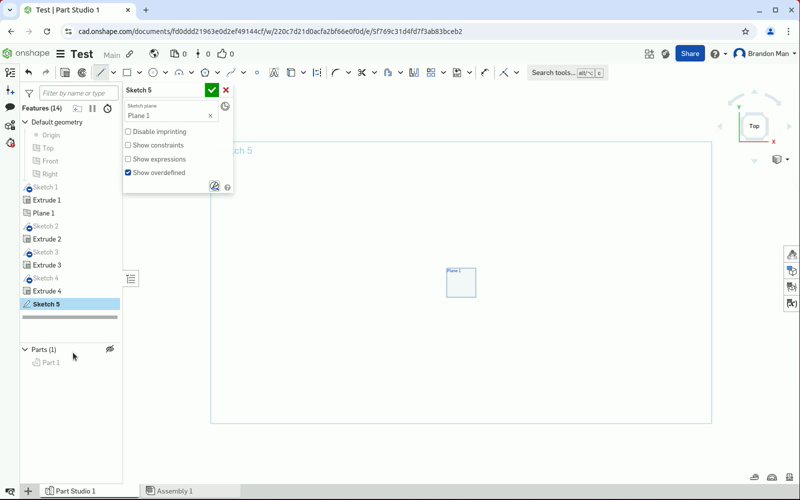
mouse_move(478, 261)
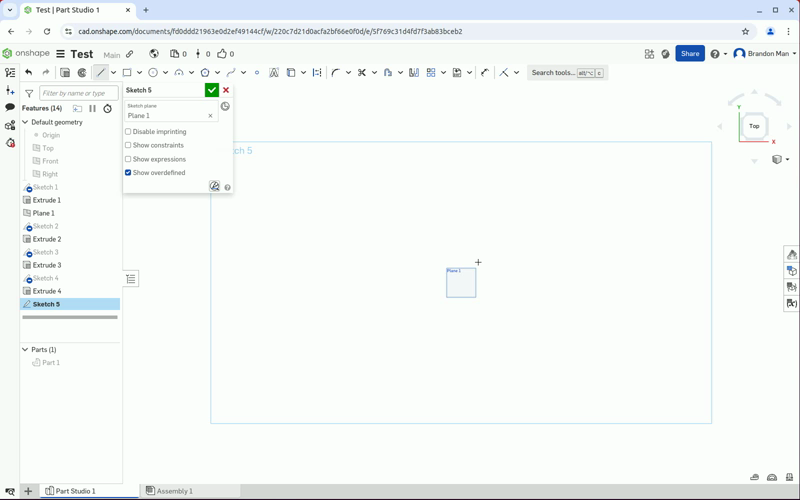
click(478, 261)
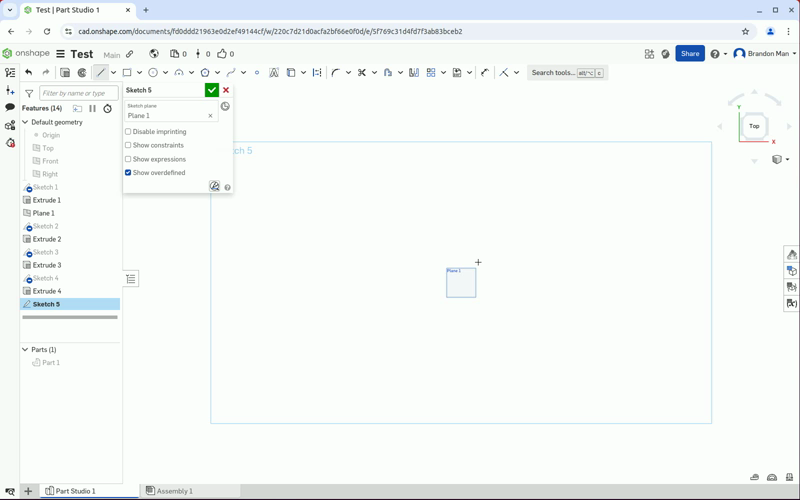
key_up(shift)
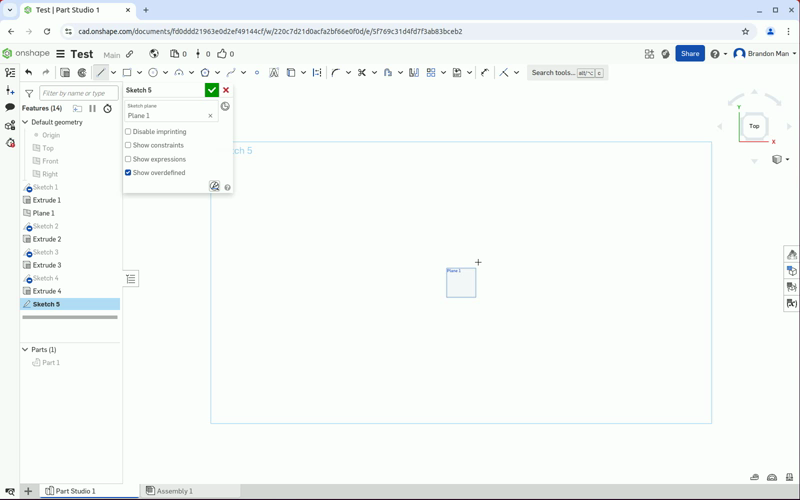
key_down(shift)
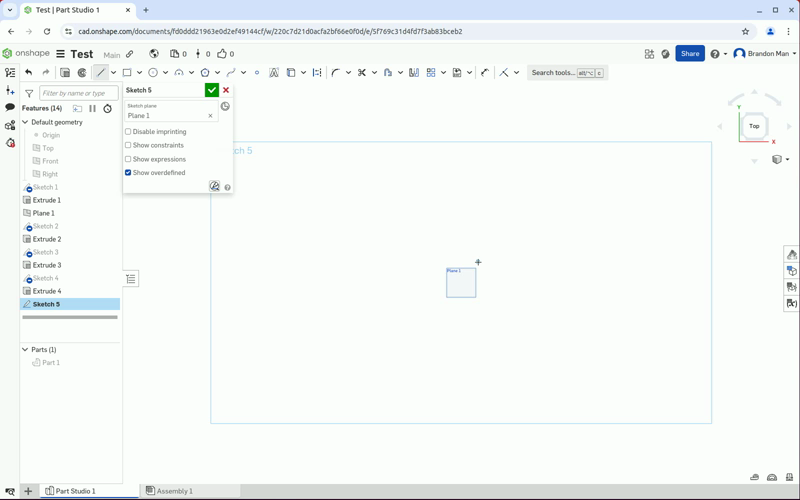
mouse_move(546, 261)
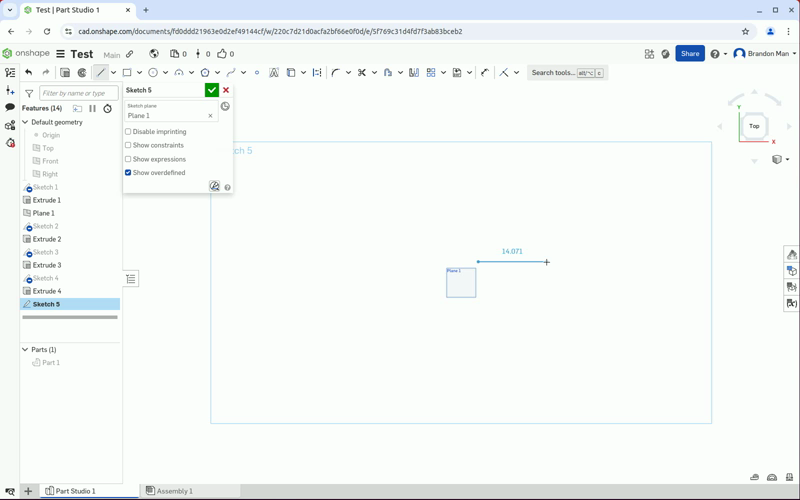
click(546, 261)
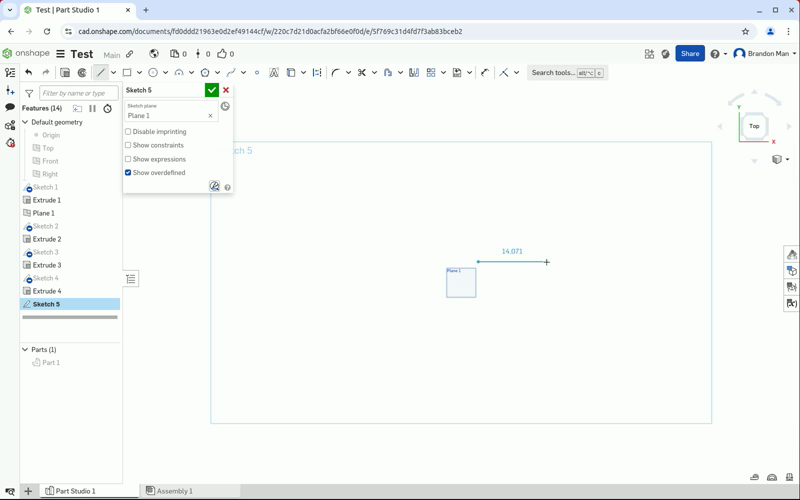
key_up(shift)
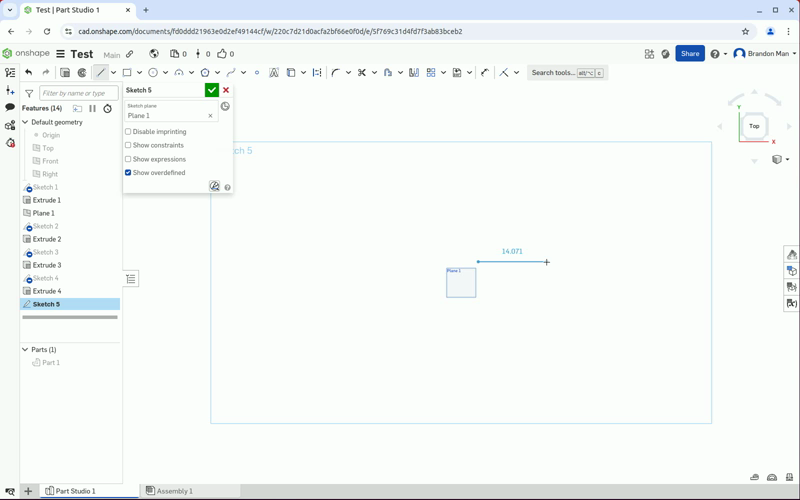
key(esc)
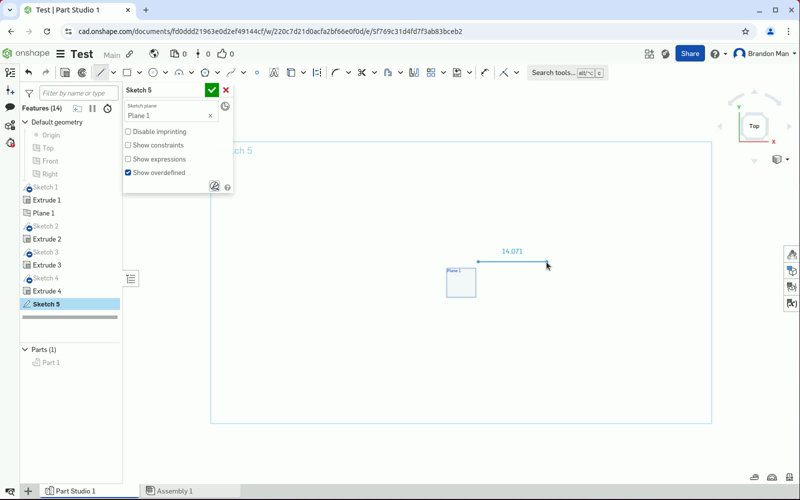
key(a)
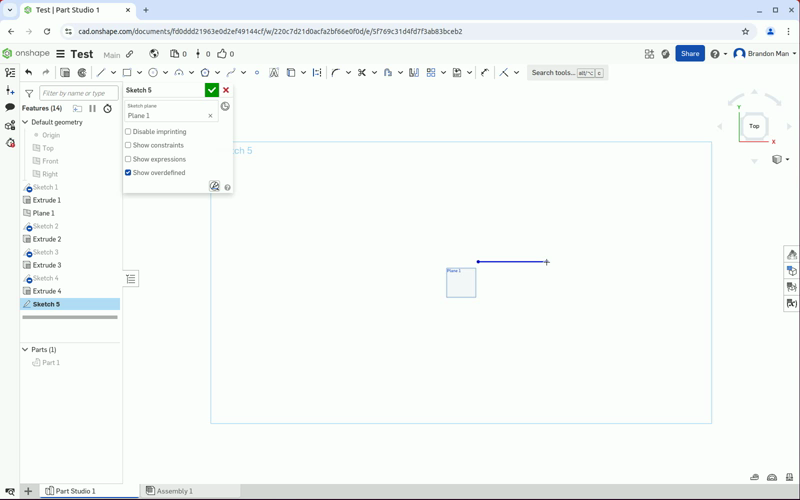
mouse_move(546, 261)
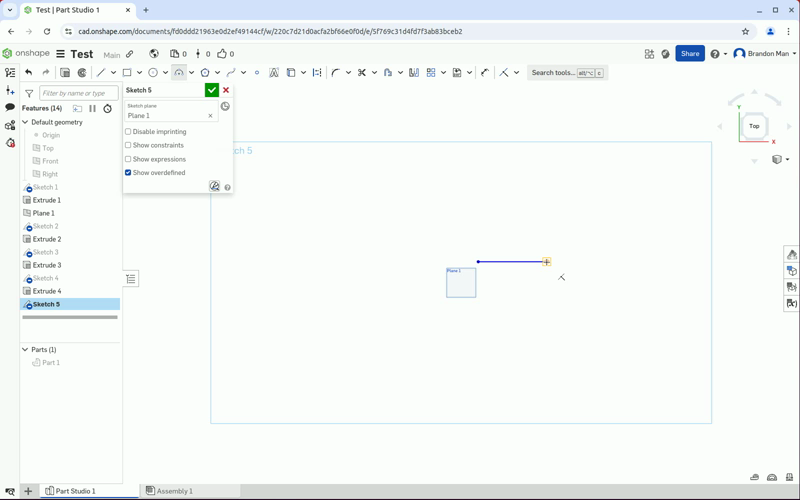
click(546, 261)
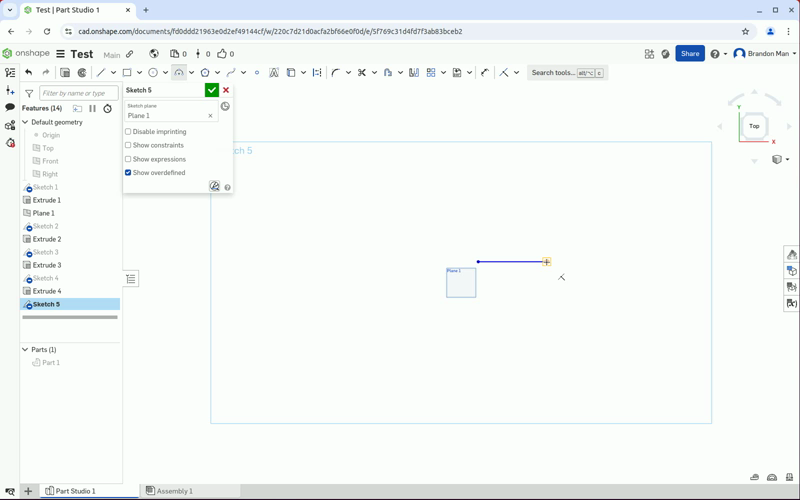
key_down(shift)
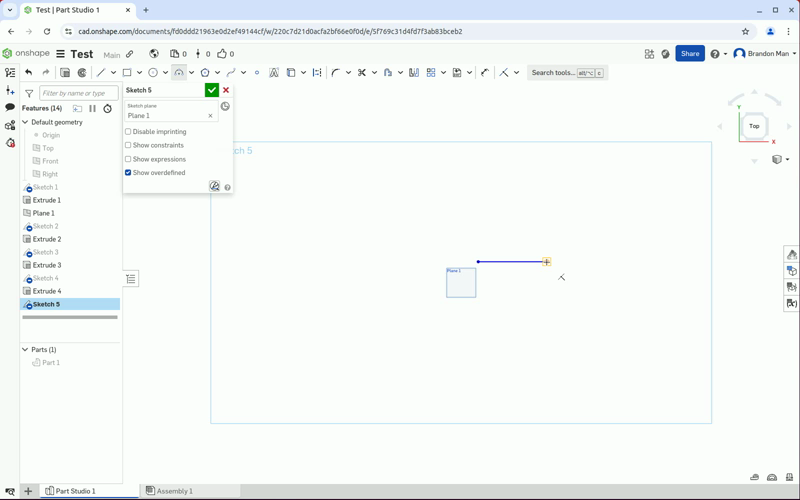
mouse_move(478, 196)
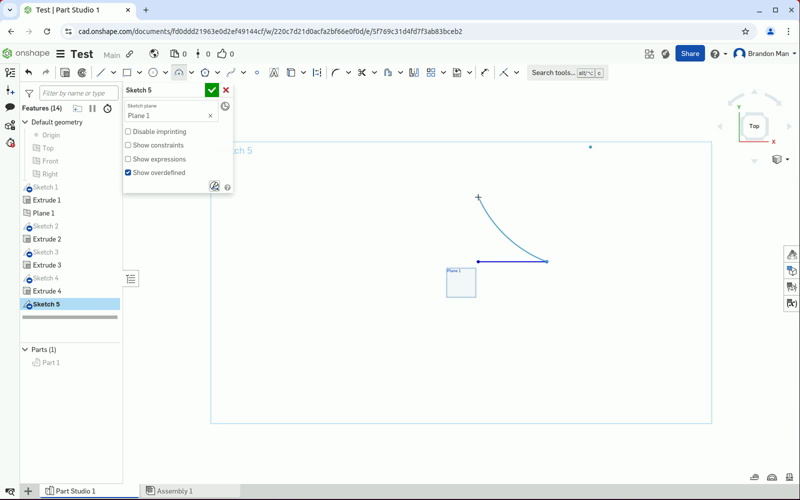
click(478, 196)
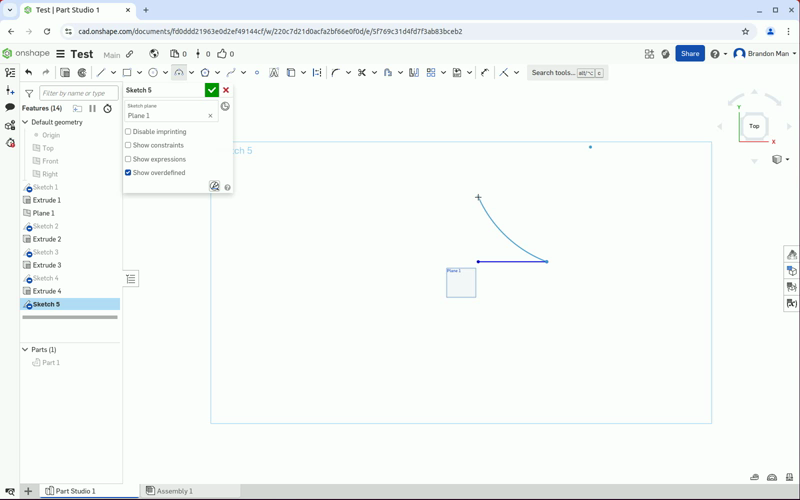
mouse_move(522, 219)
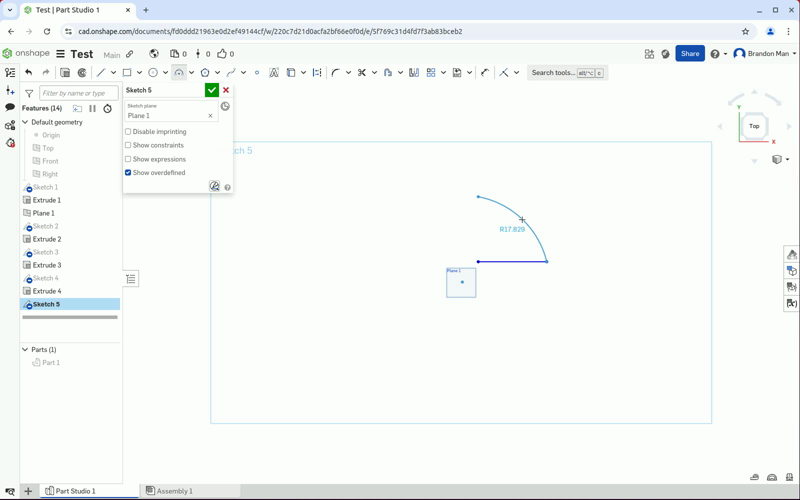
click(522, 219)
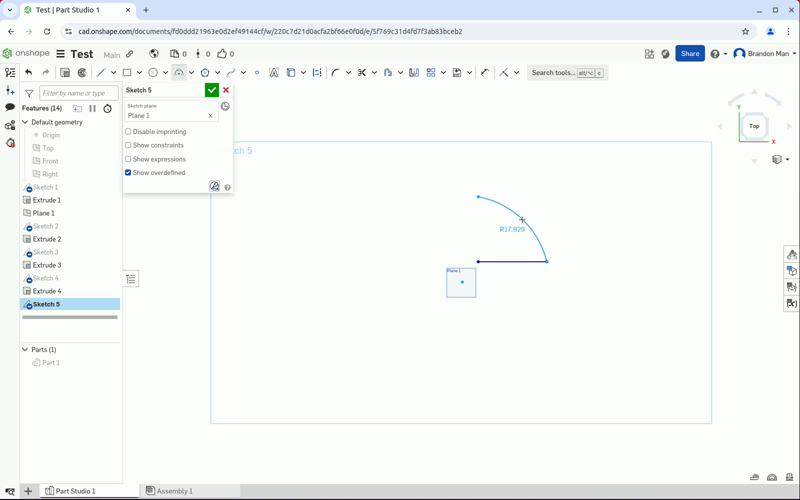
key_up(shift)
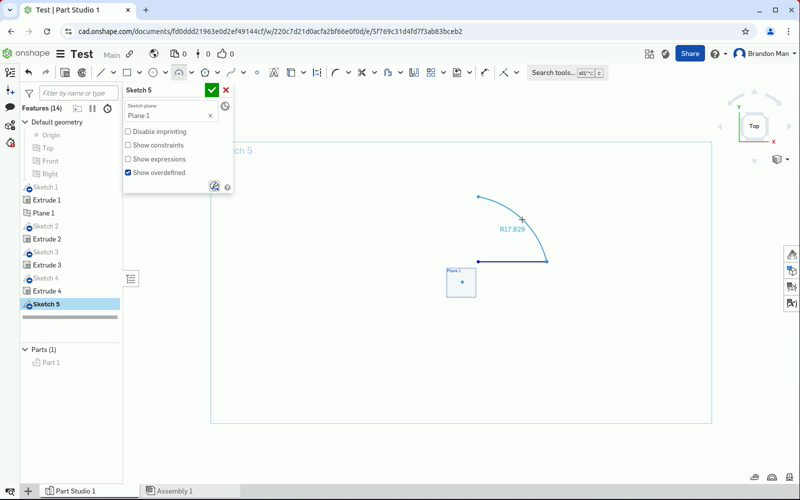
key(esc)
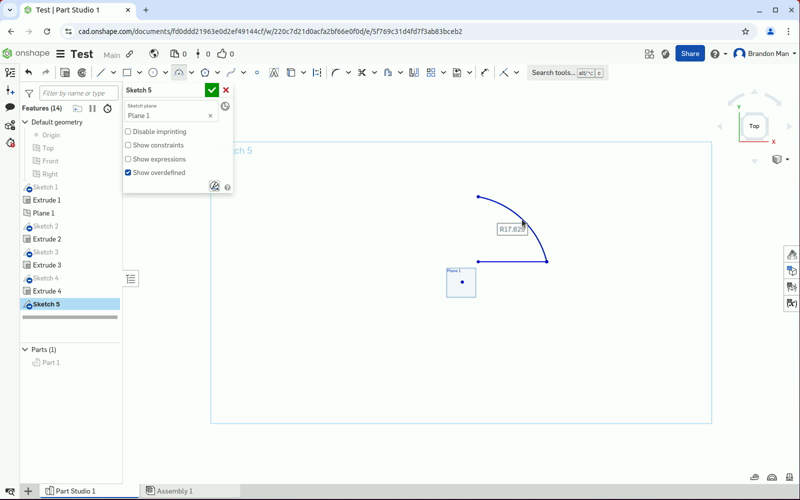
key(l)
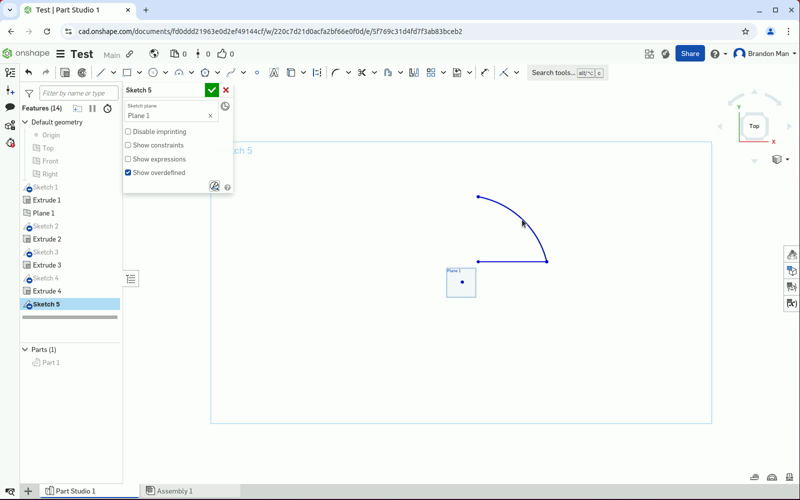
mouse_move(478, 196)
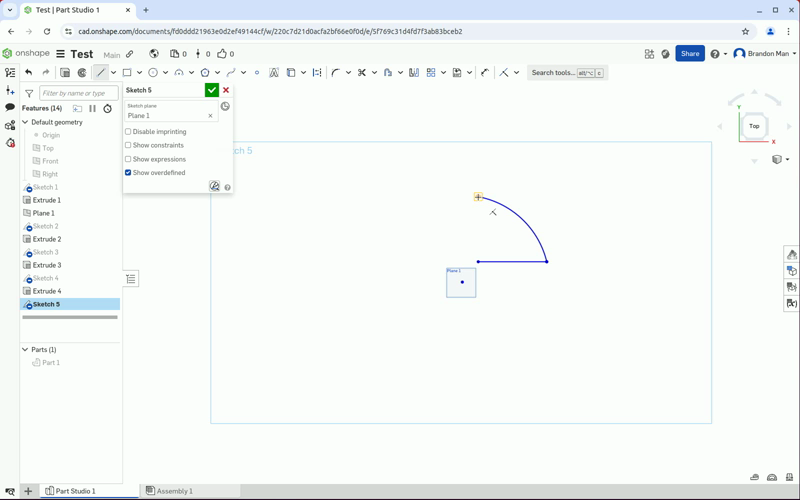
click(478, 196)
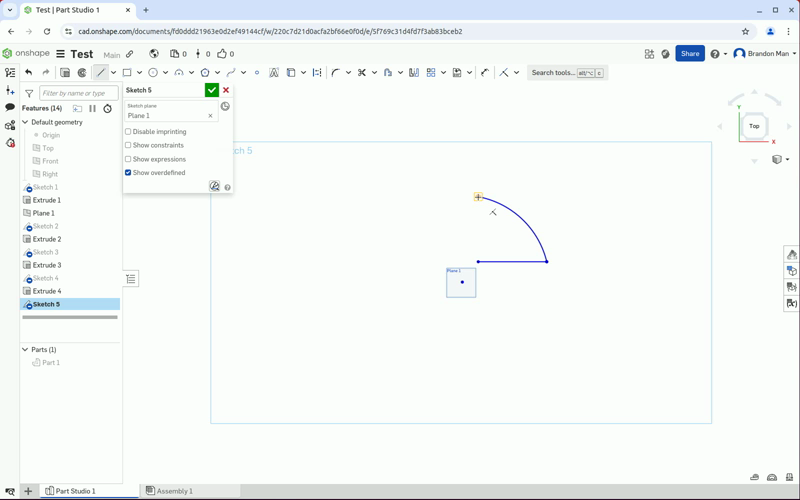
key_down(shift)
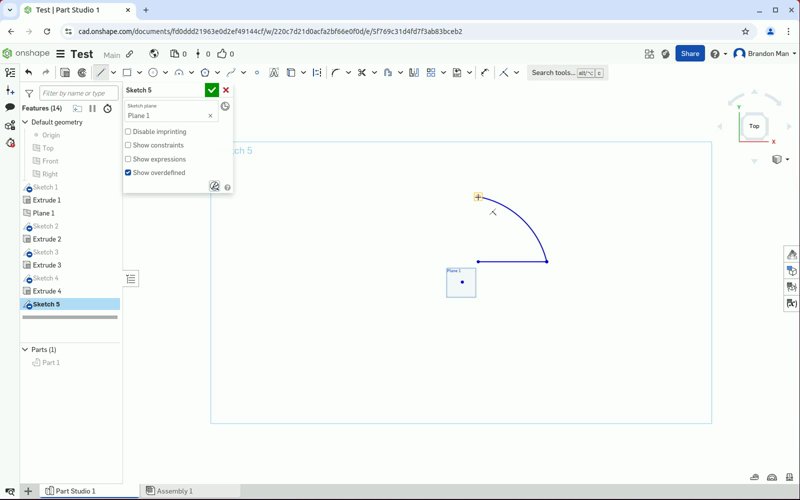
mouse_move(478, 261)
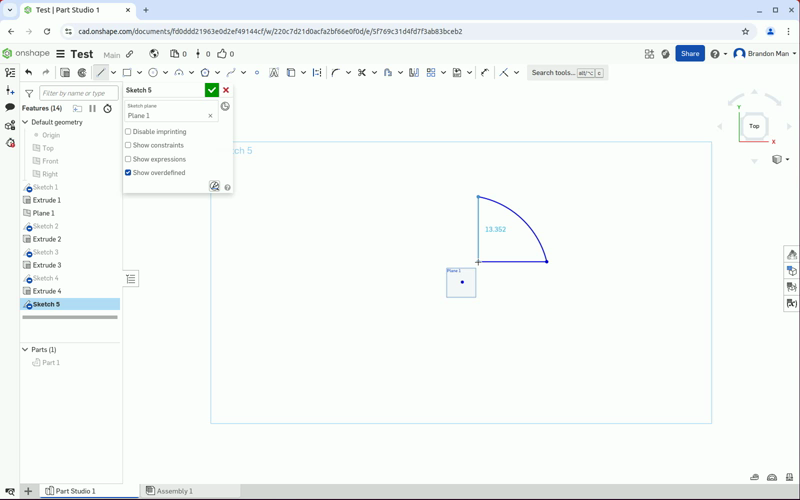
key_up(shift)
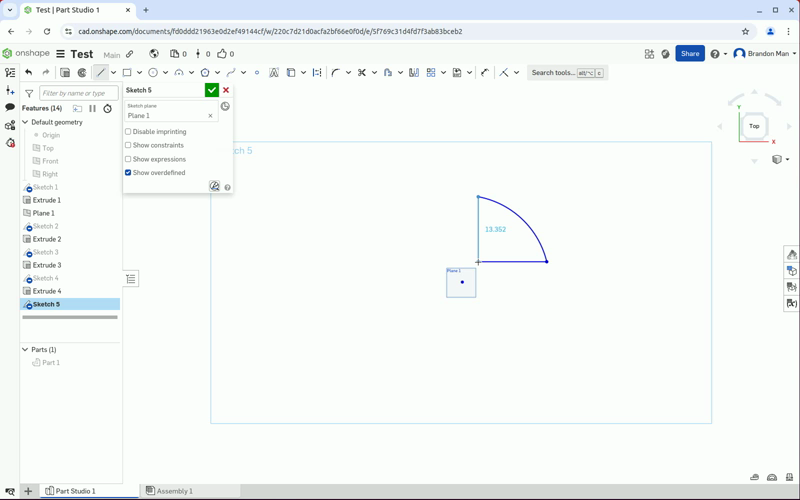
click(478, 261)
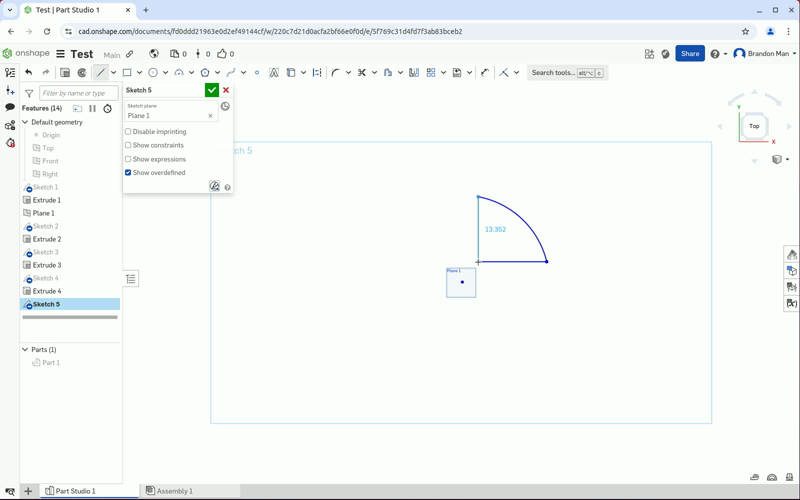
key(esc)
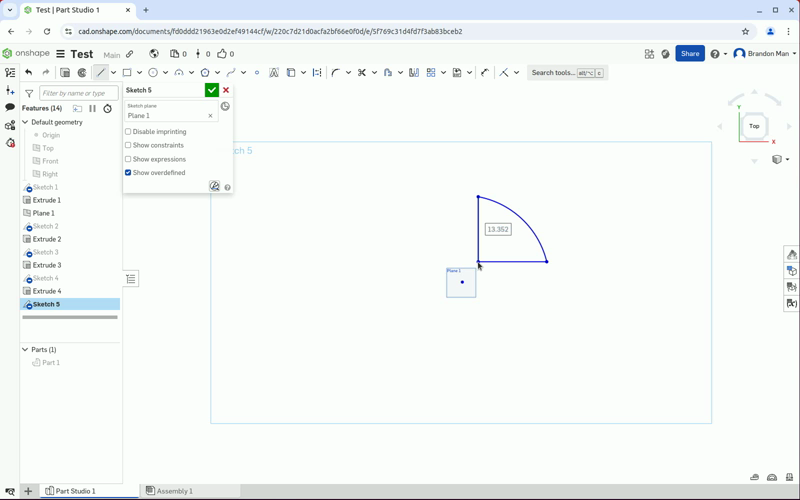
mouse_move(486, 248)
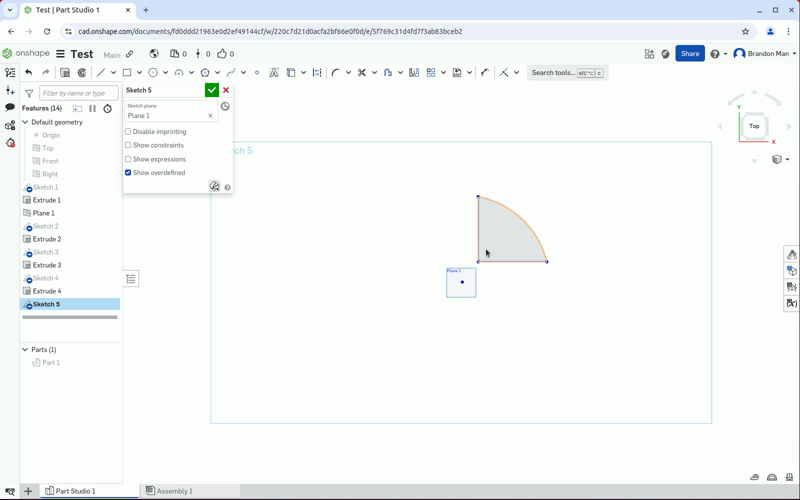
click(486, 248)
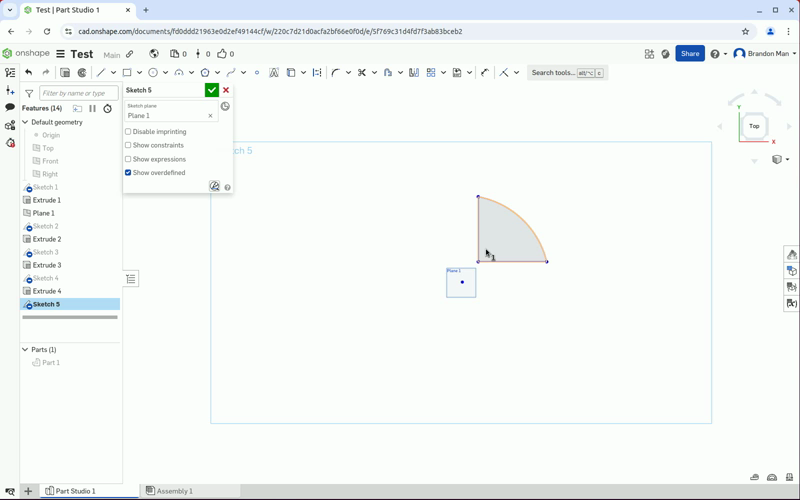
mouse_move(73, 352)
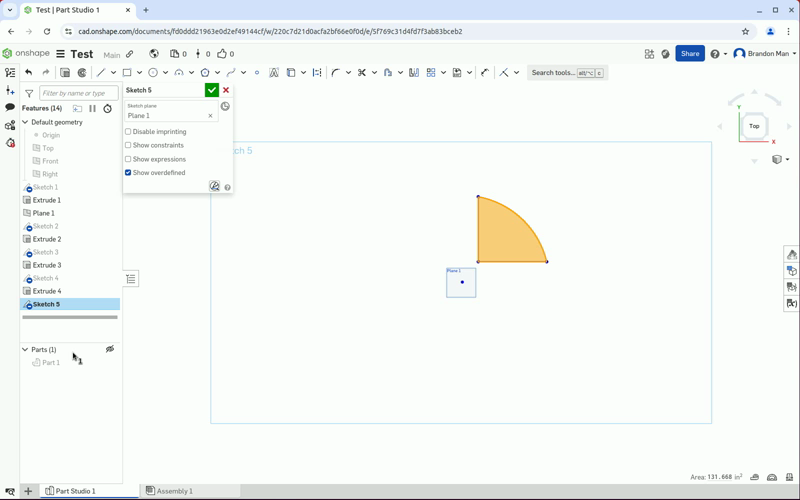
key(shift+y)
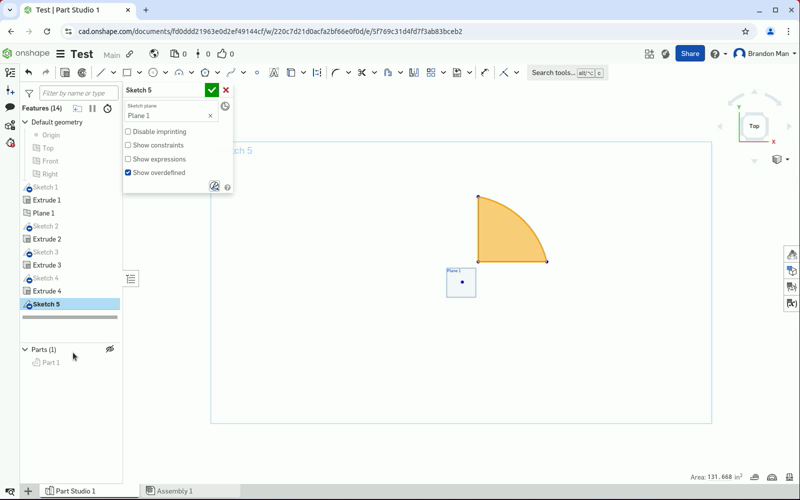
key(shift+e)
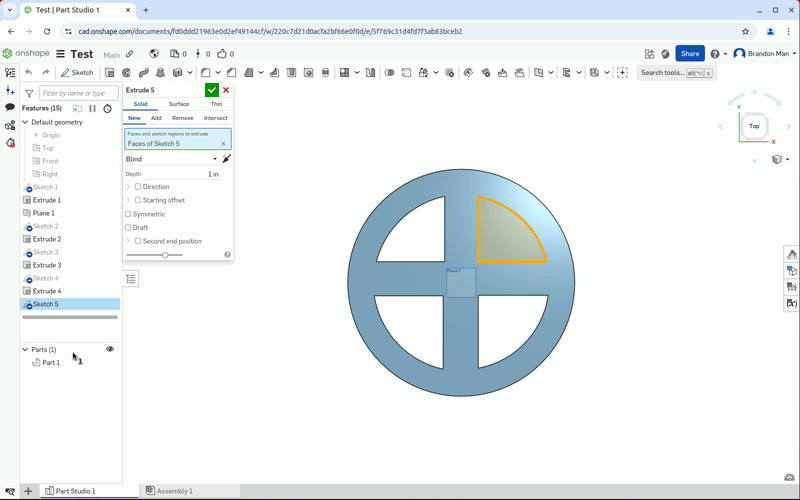
mouse_move(143, 106)
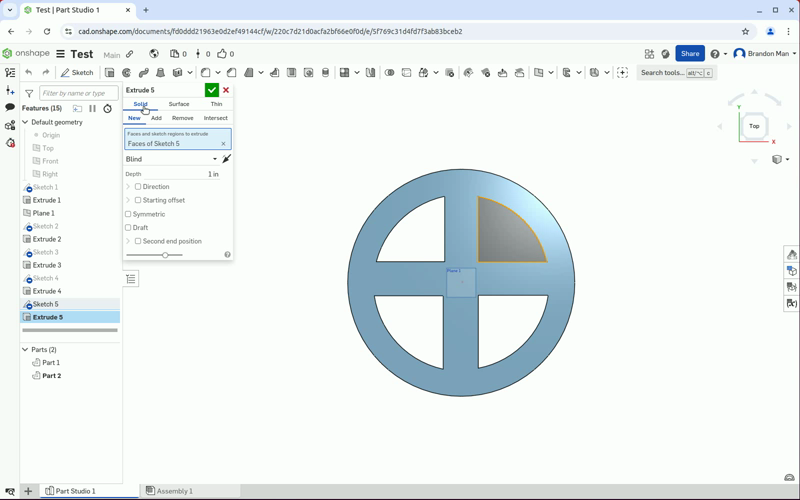
click(143, 106)
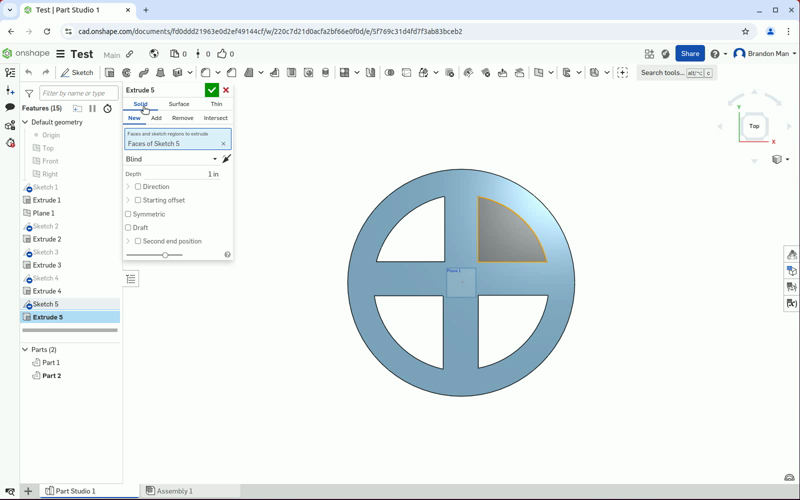
mouse_move(186, 120)
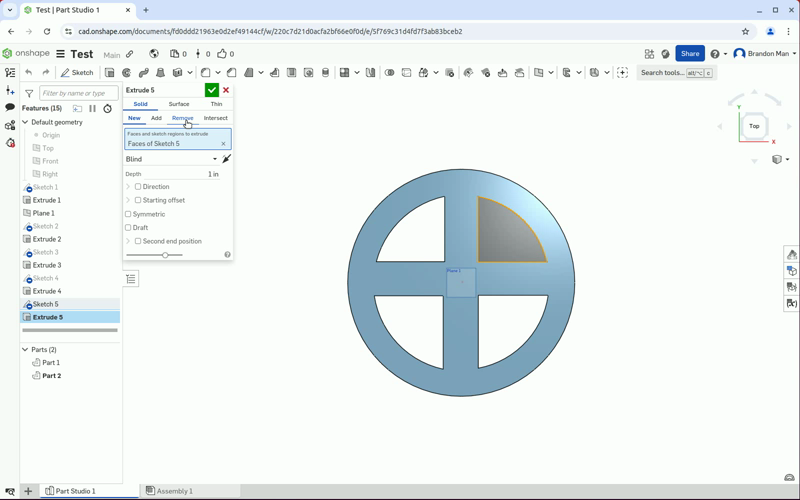
click(186, 120)
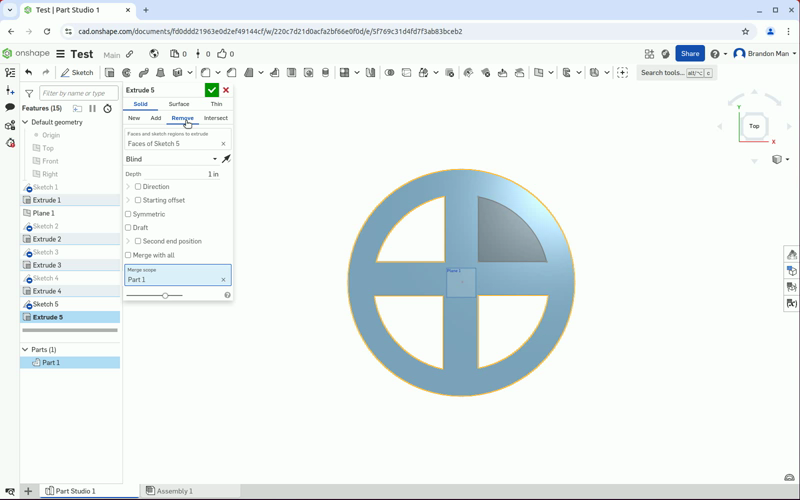
key(tab, 4)
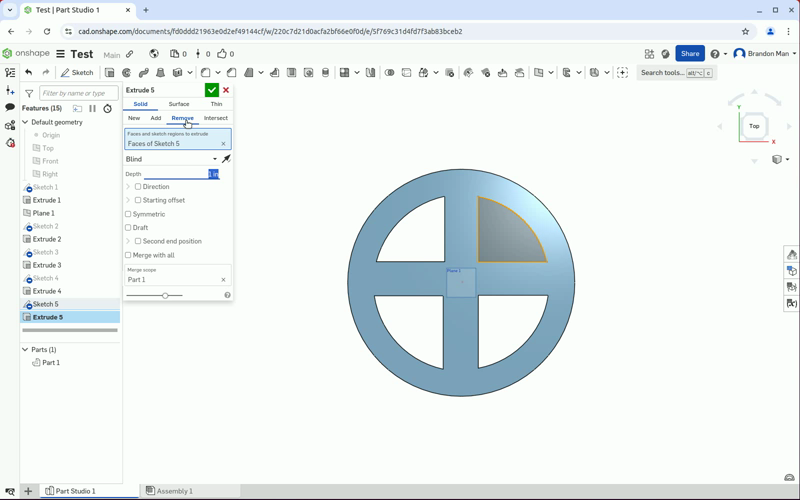
text(13.961)
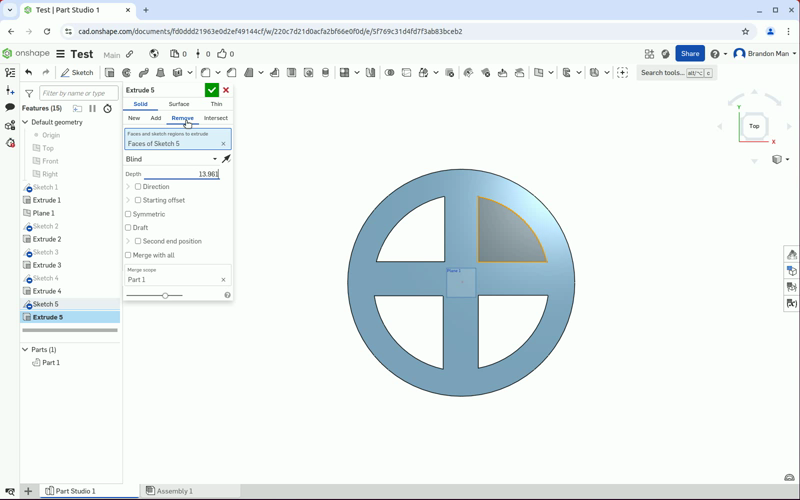
key(tab, 6)
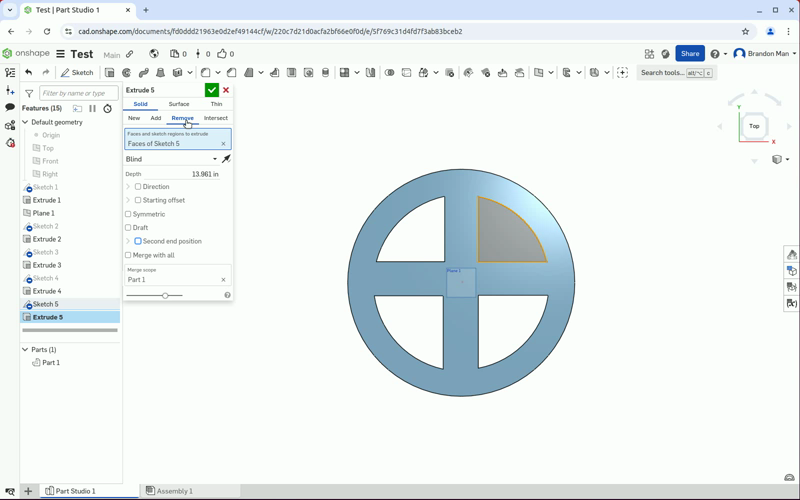
key(space)
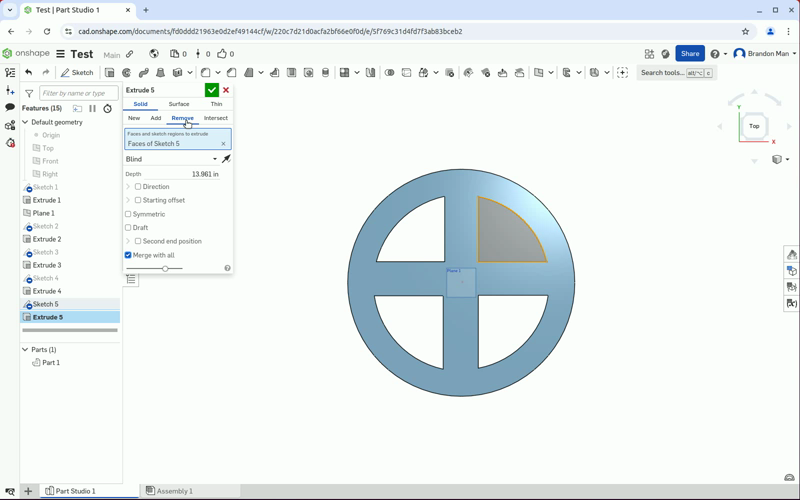
key(enter)
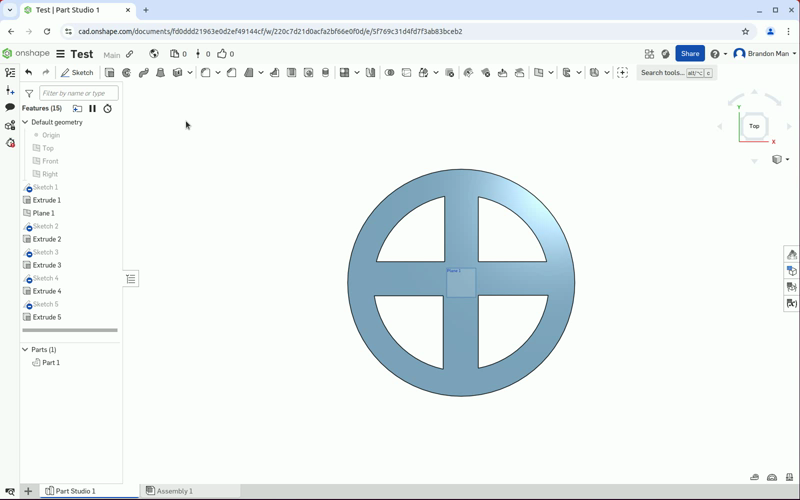
key(shift+h)
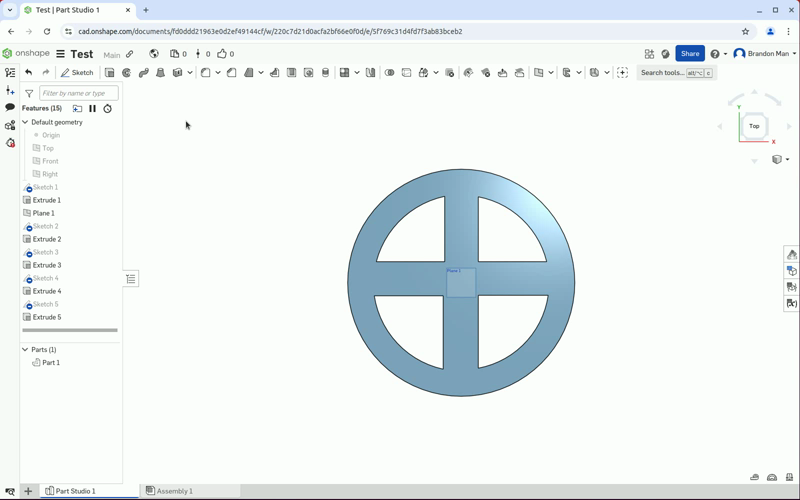
key(shift+h)
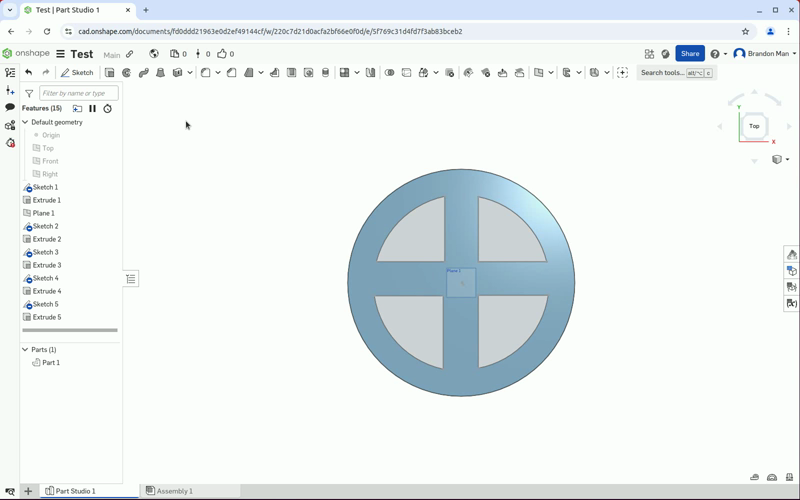
key(shift+7)
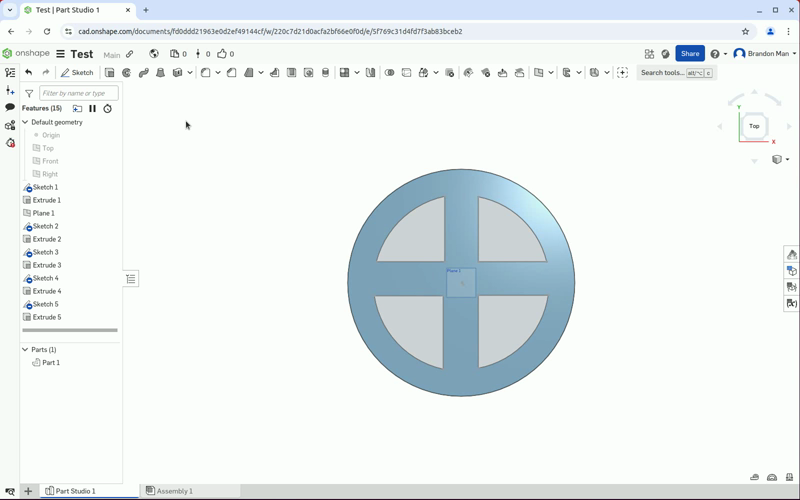
key(up, 3)
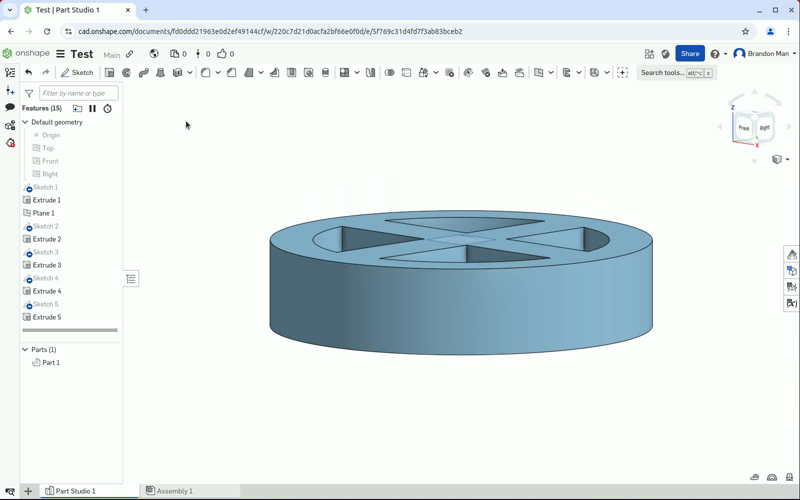
key(left, 3)
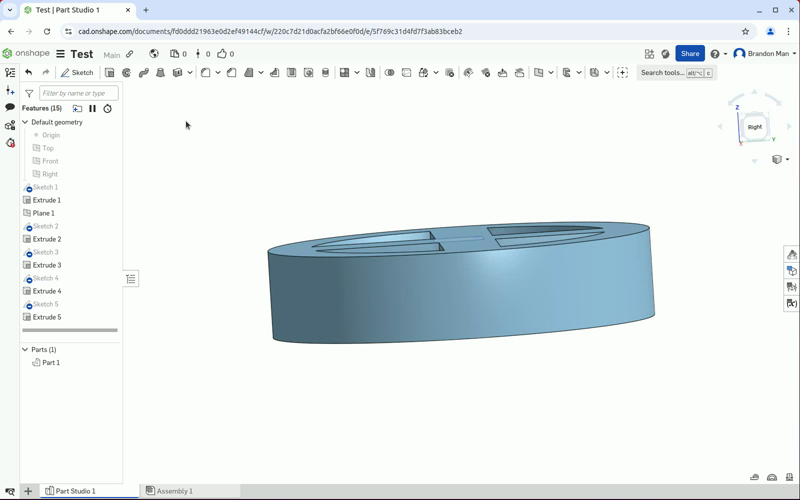
key(right, 3)
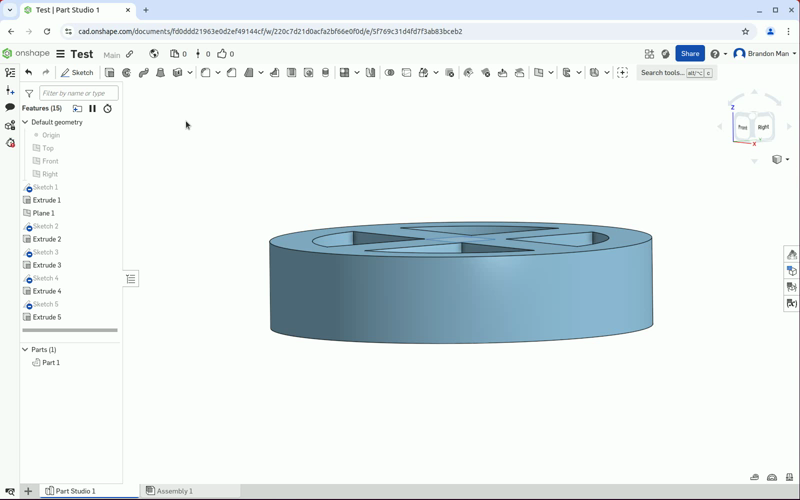
key(down, 3)
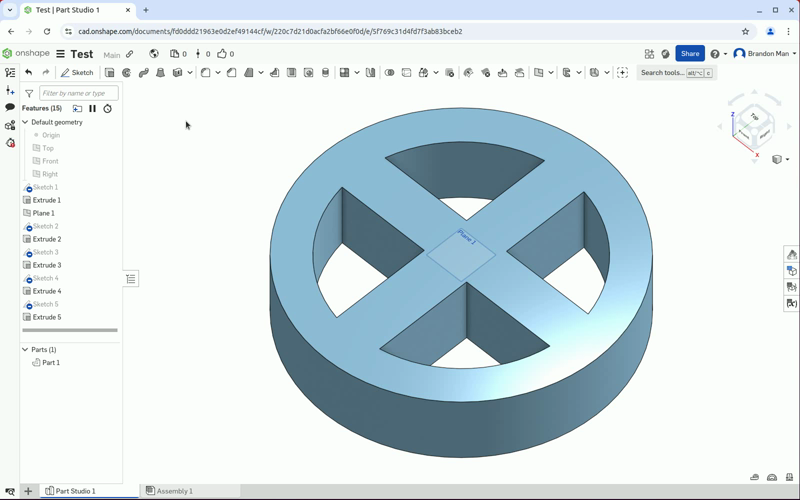
mouse_move(73, 189)
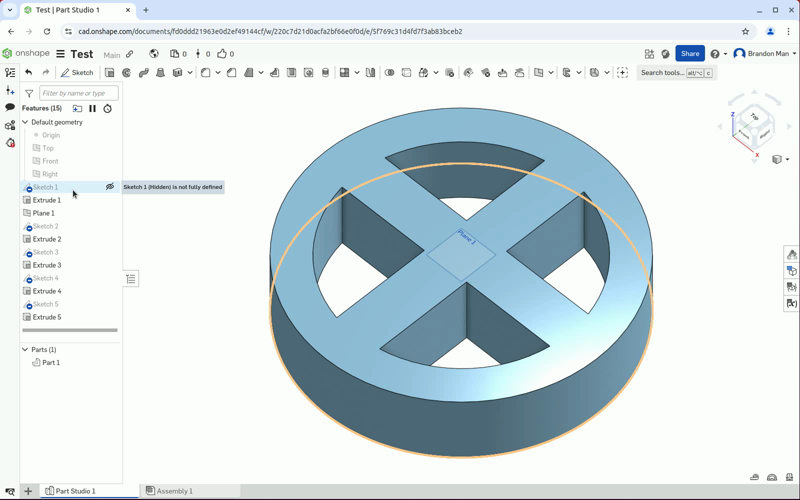
click(73, 189)